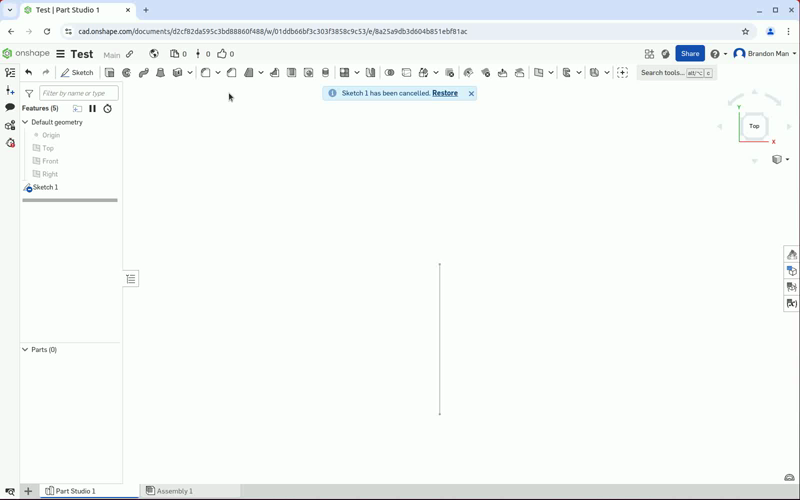
key(shift+h)
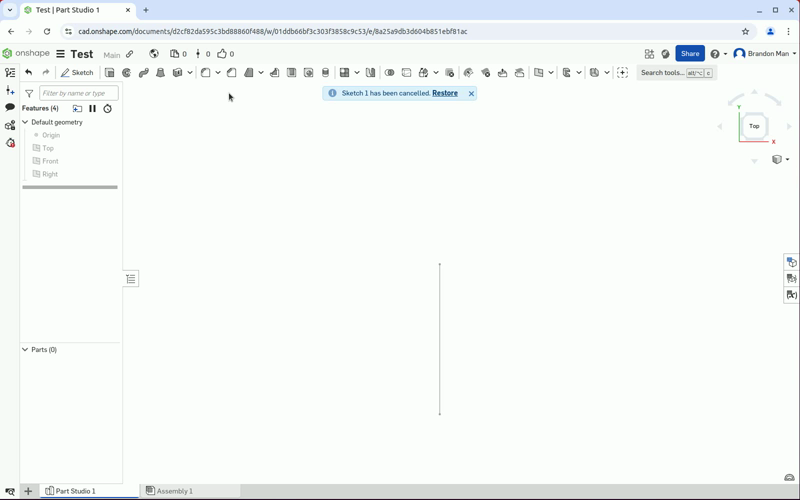
mouse_move(73, 352)
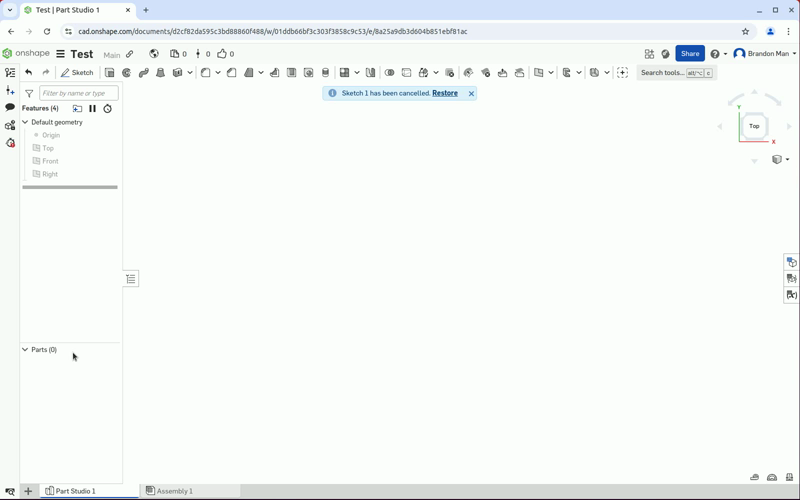
key(y)
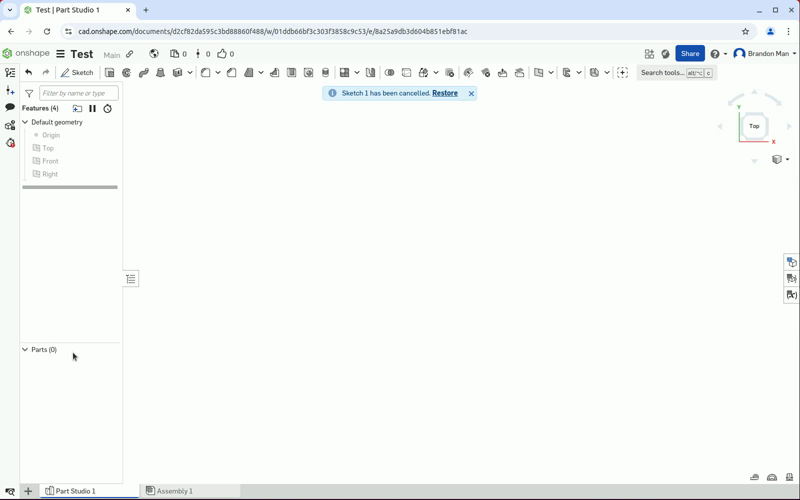
key(shift+p)
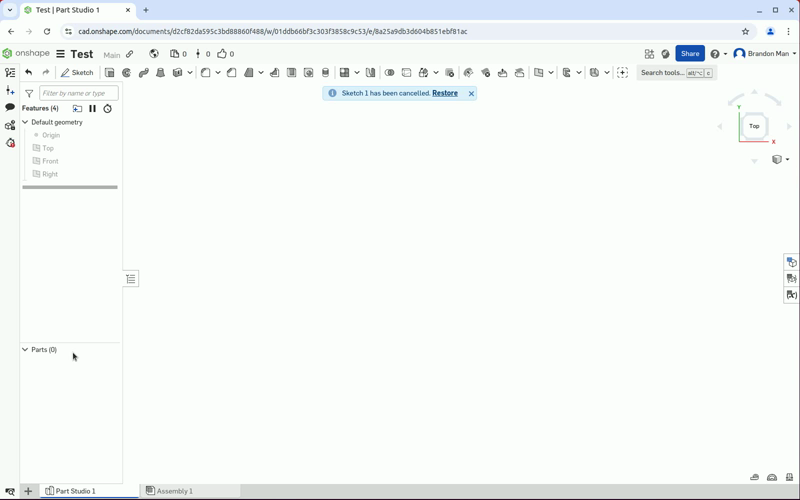
key(space)
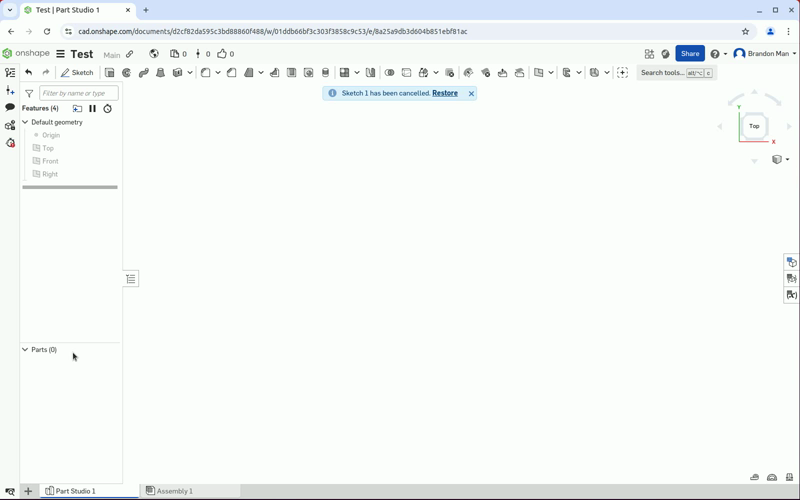
key_down(shift)
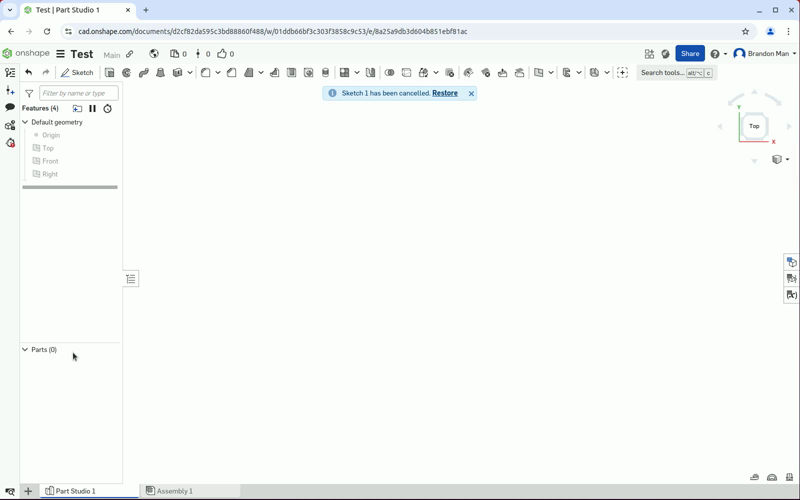
key(up)
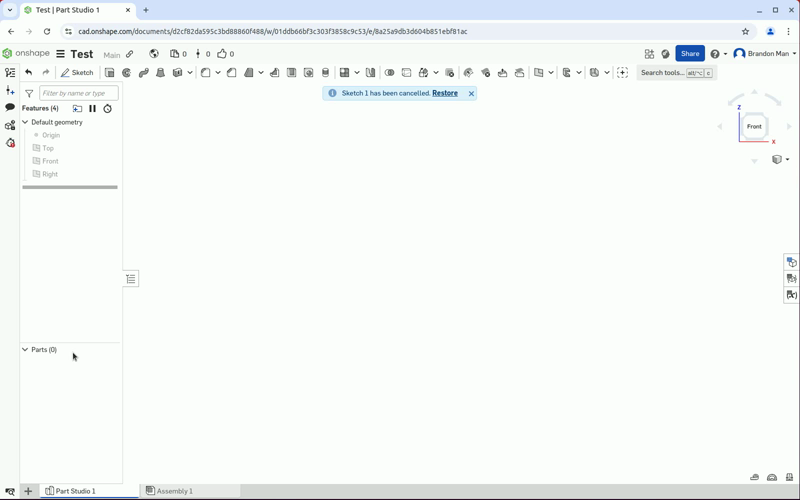
key_up(shift)
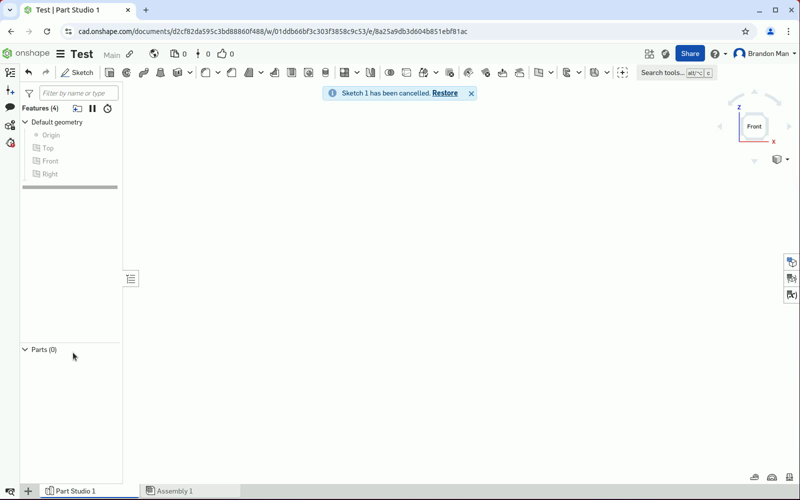
mouse_move(73, 352)
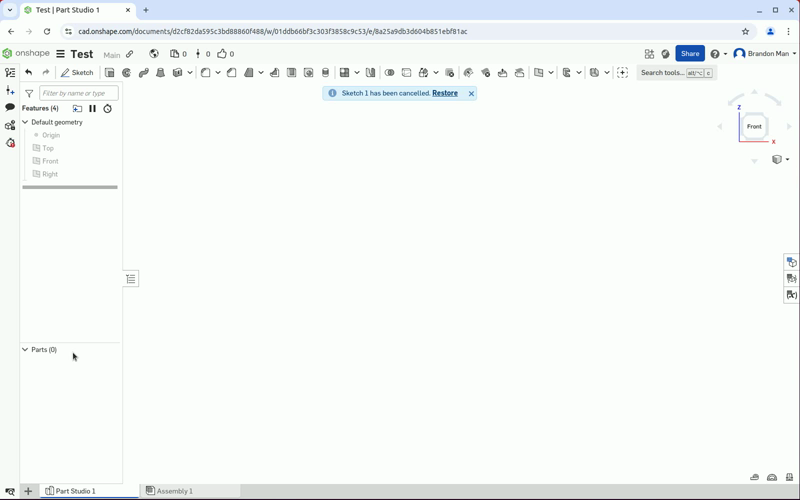
key(shift+y)
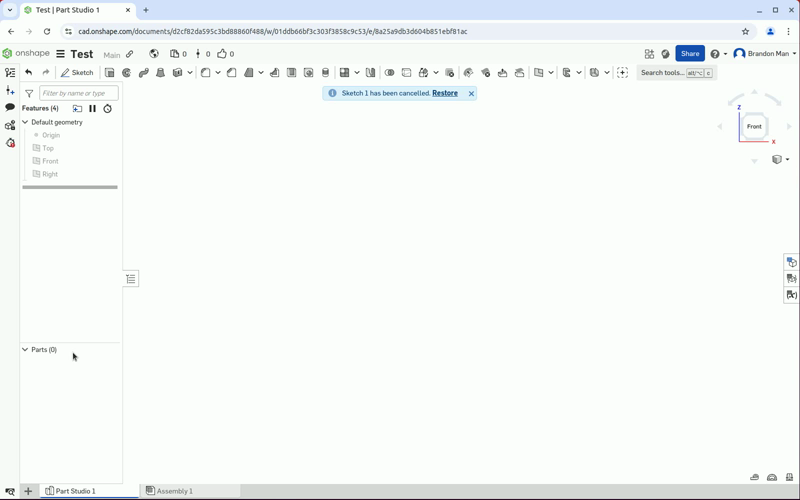
key(shift+s)
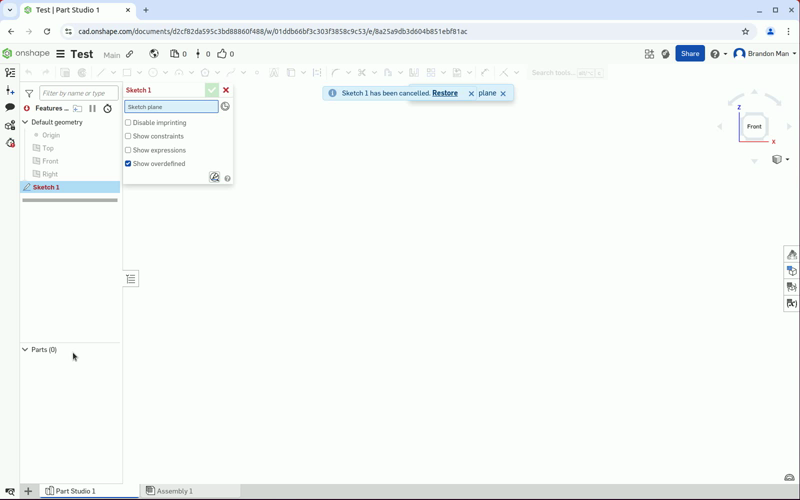
mouse_move(73, 163)
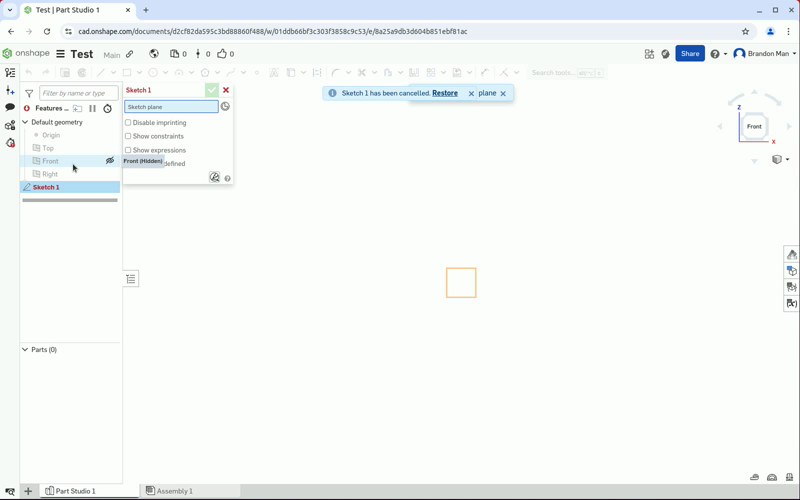
click(73, 163)
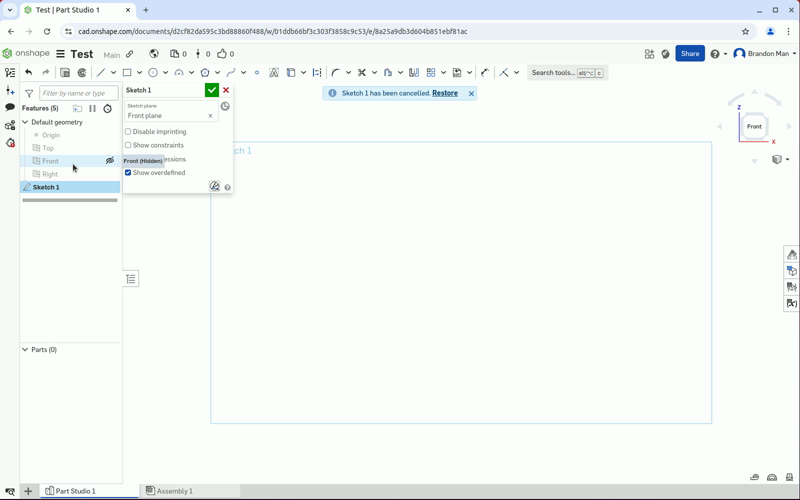
mouse_move(73, 352)
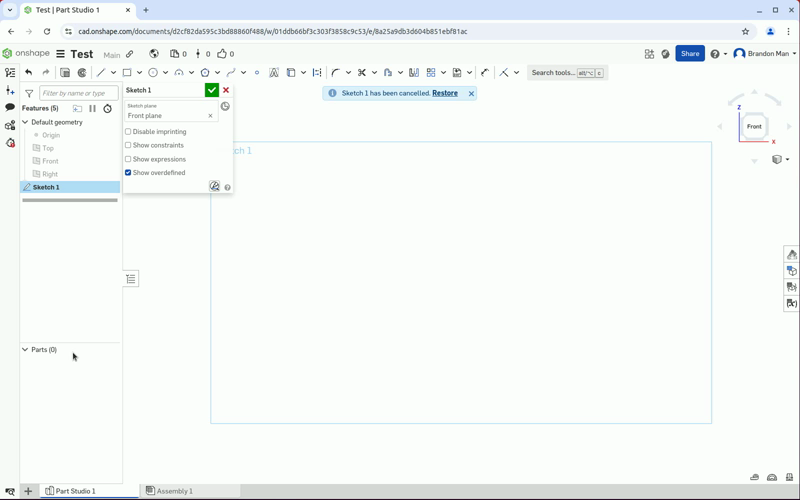
key(y)
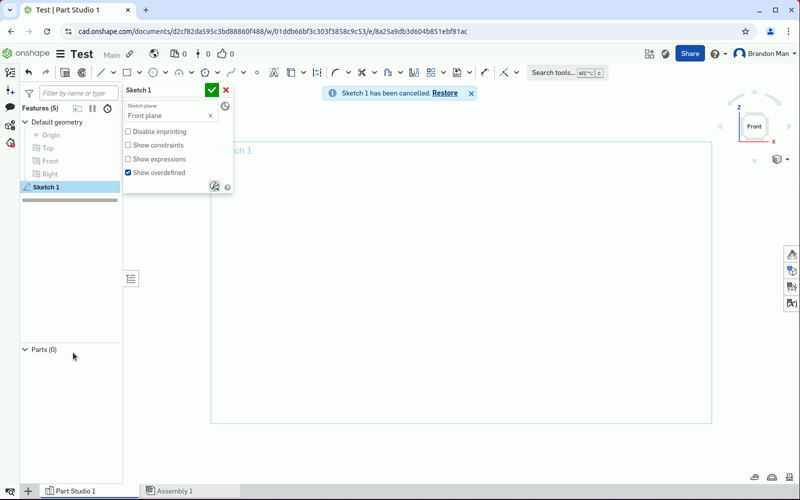
key(l)
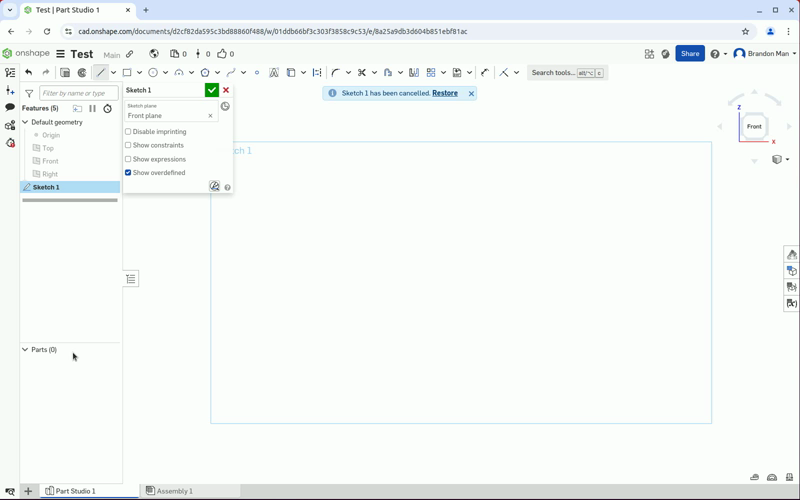
key_down(shift)
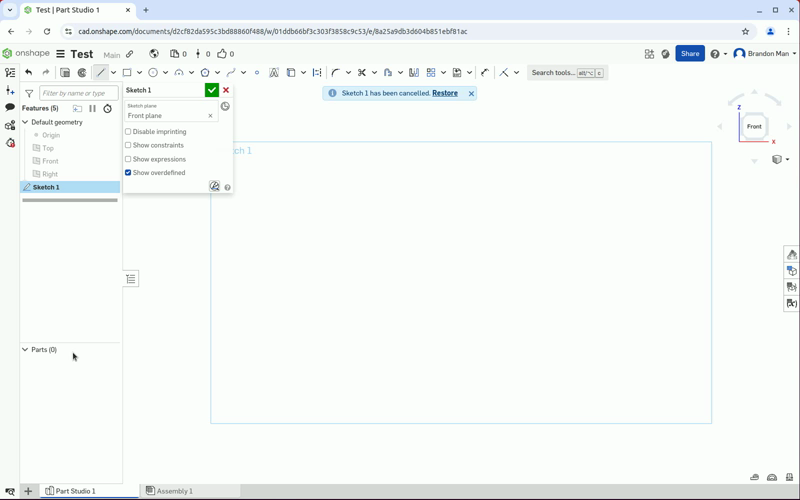
mouse_move(401, 320)
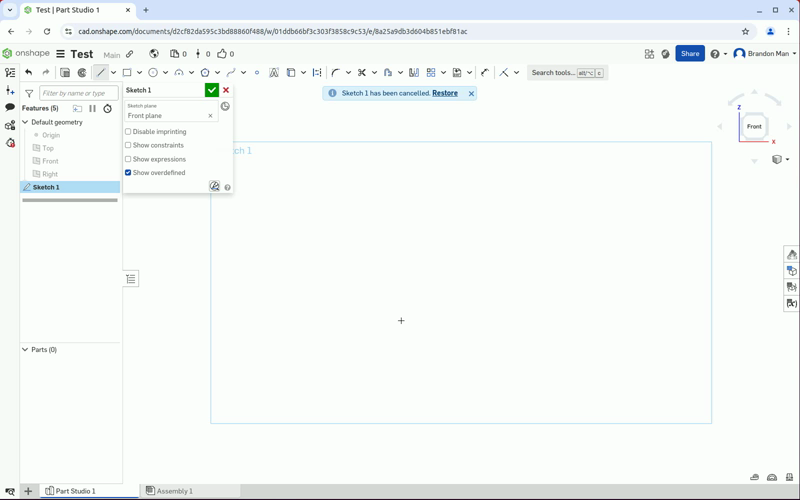
click(401, 320)
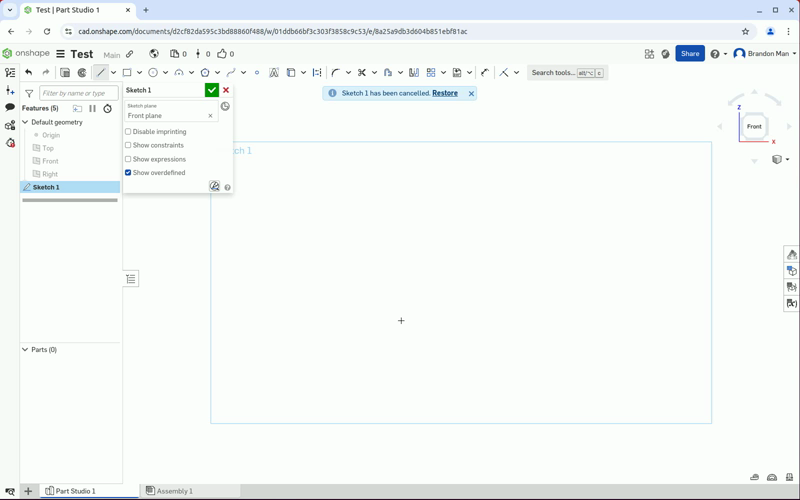
key_up(shift)
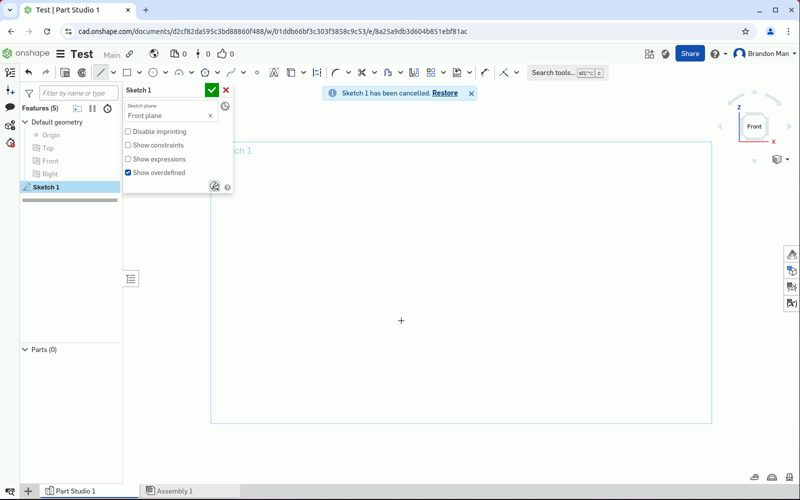
key_down(shift)
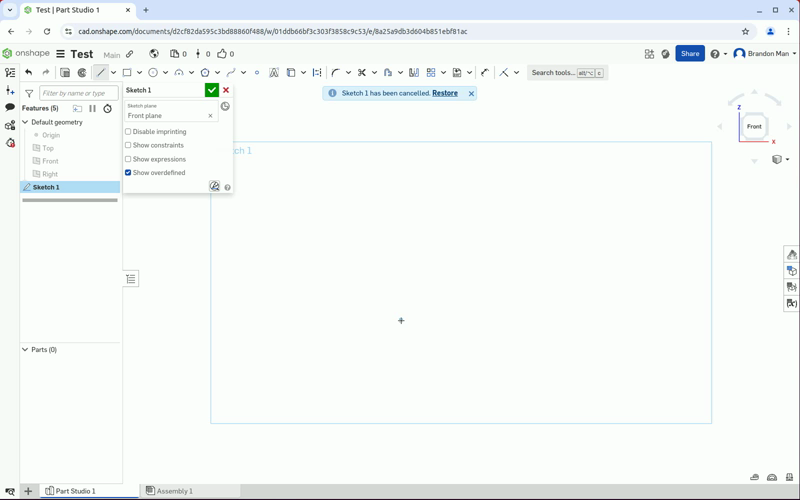
mouse_move(520, 320)
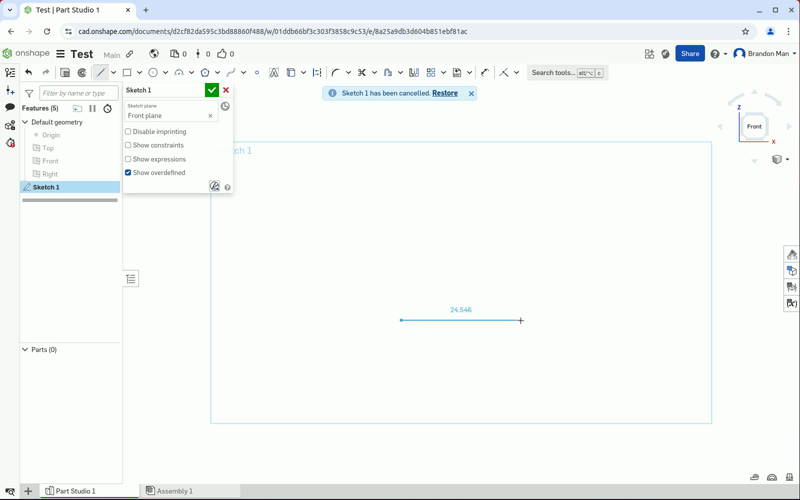
click(520, 320)
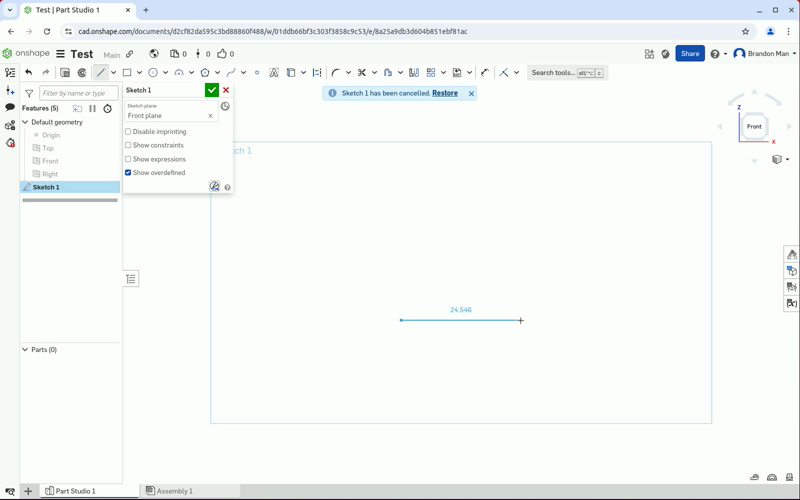
key_up(shift)
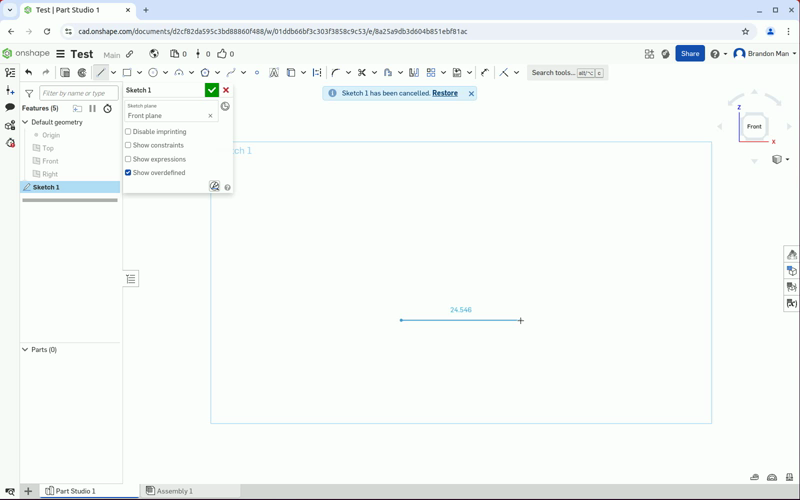
key(esc)
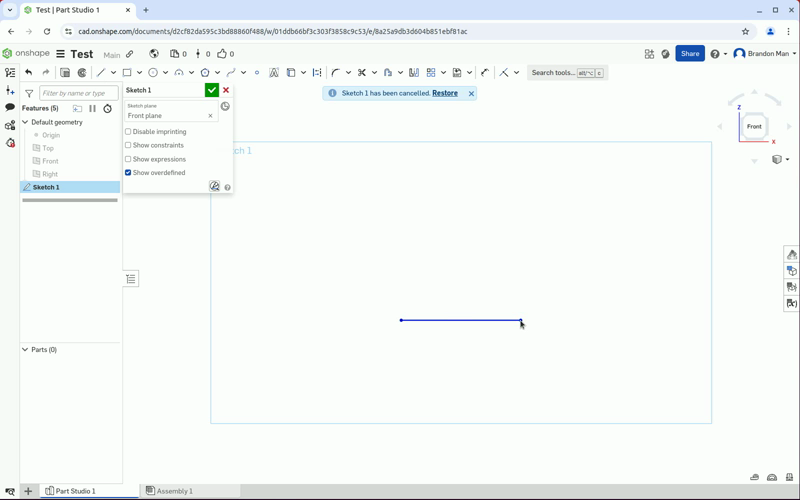
key(a)
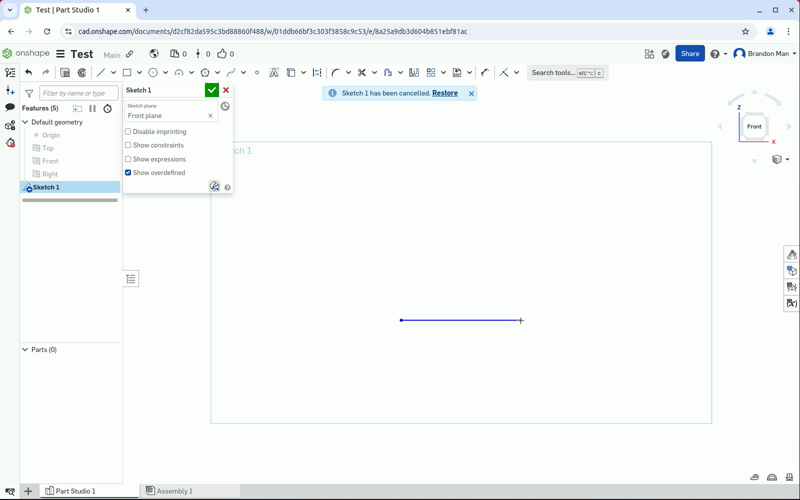
mouse_move(520, 320)
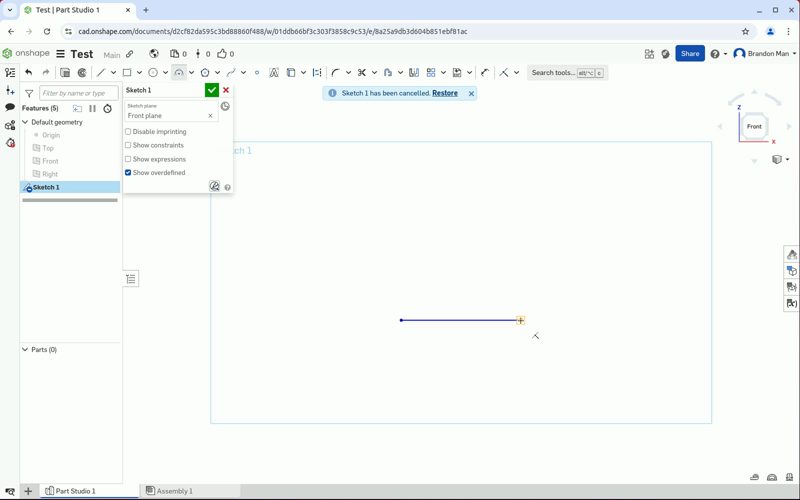
click(520, 320)
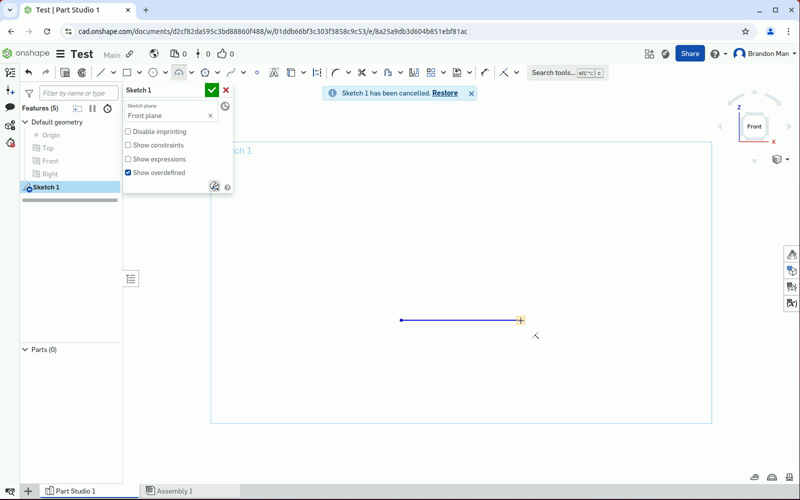
key_down(shift)
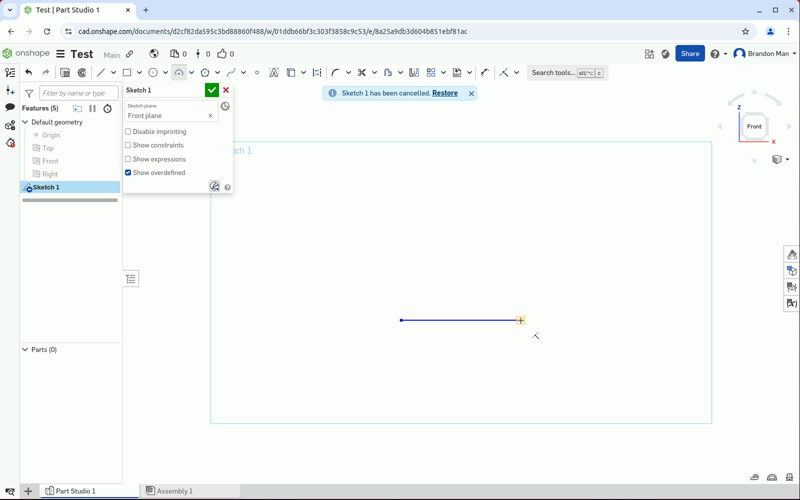
mouse_move(520, 245)
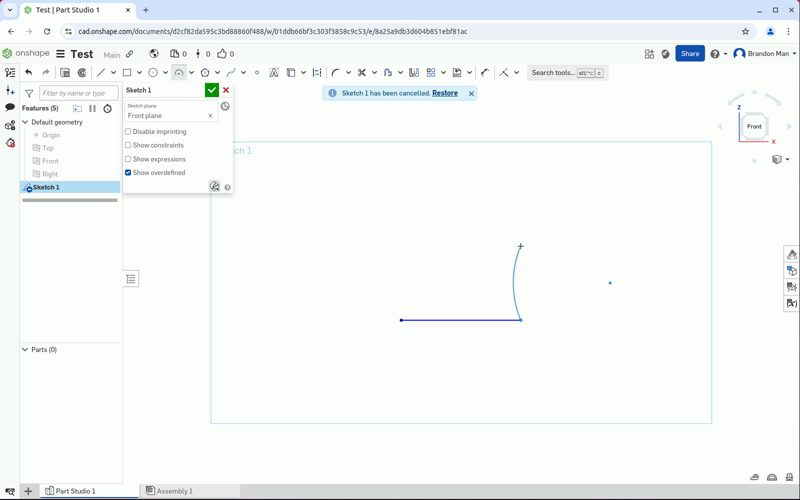
click(520, 245)
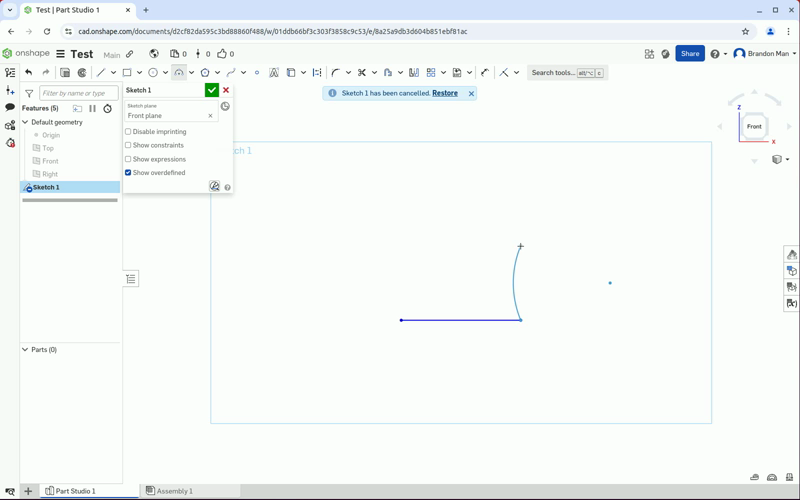
mouse_move(558, 282)
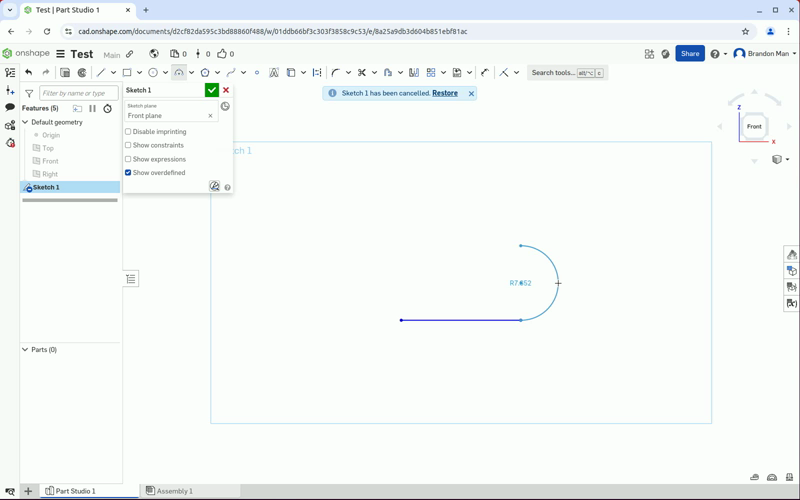
click(558, 282)
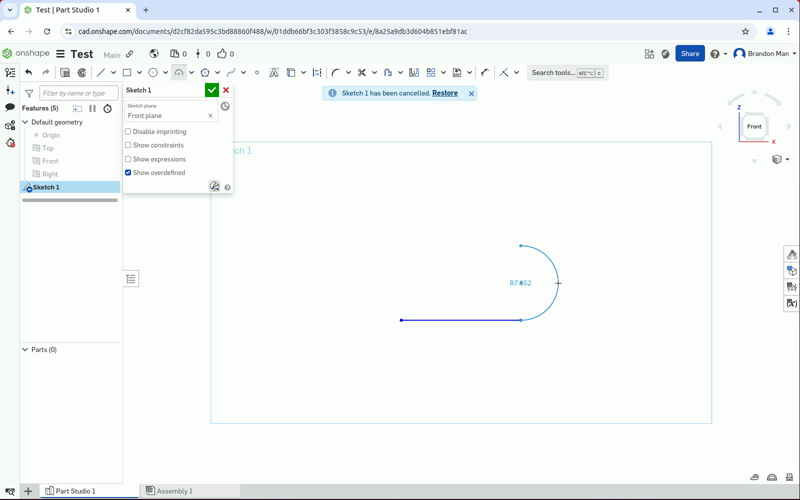
key_up(shift)
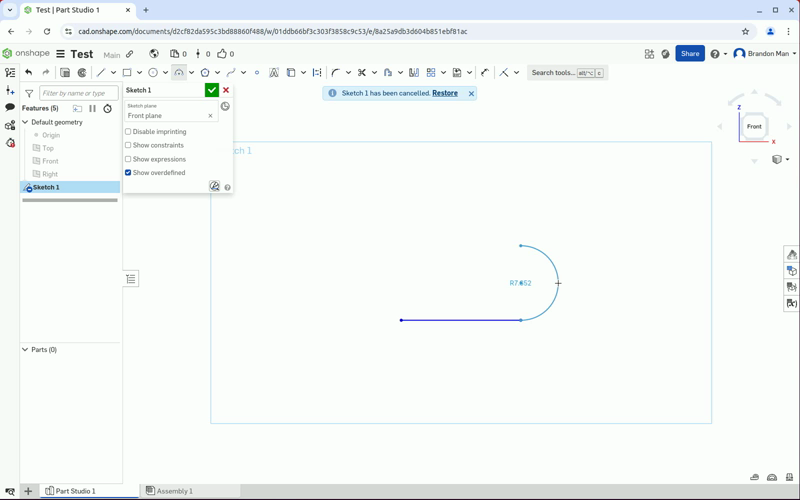
key(esc)
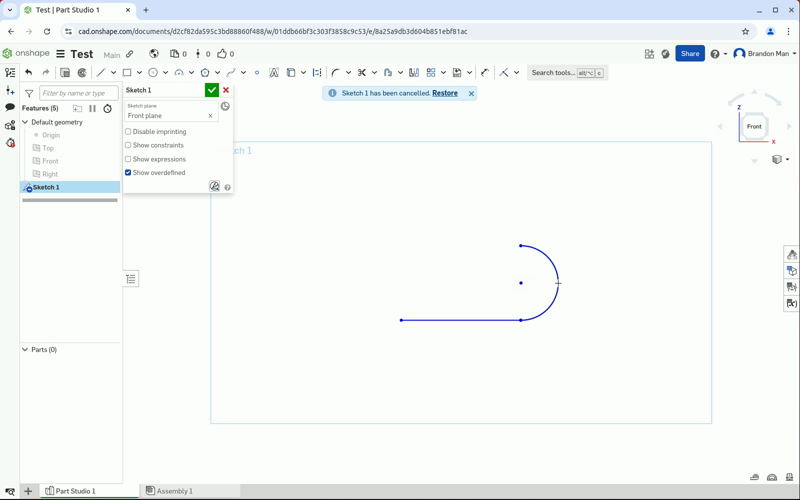
key(l)
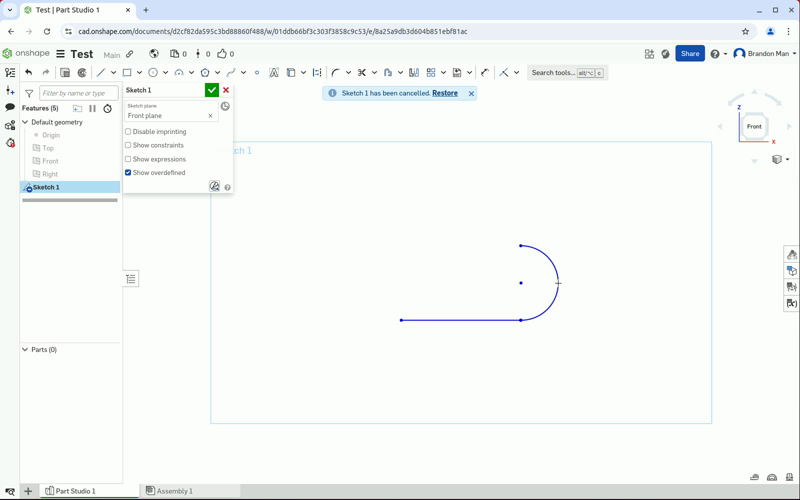
mouse_move(520, 245)
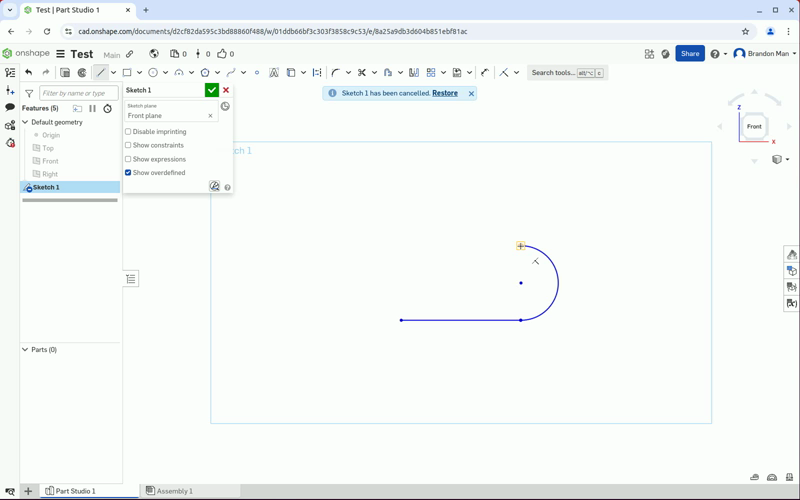
click(520, 245)
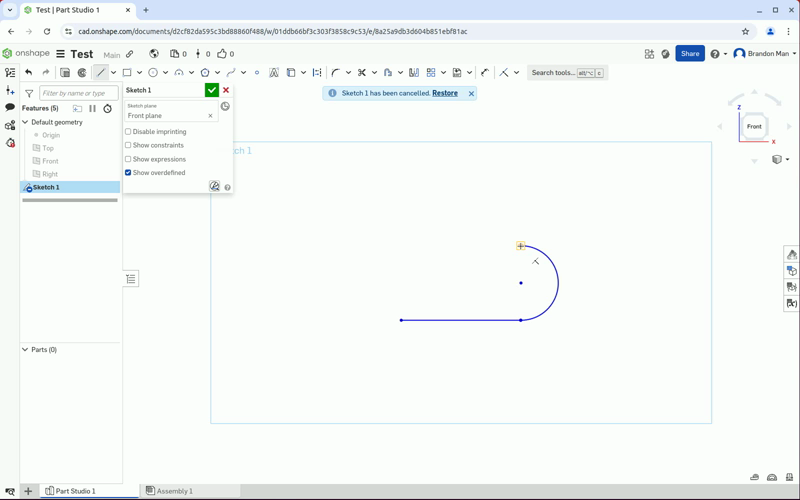
key_down(shift)
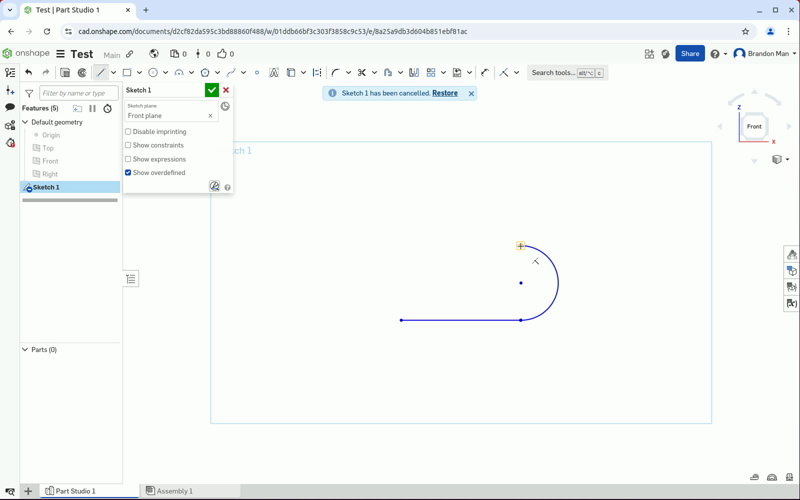
mouse_move(550, 245)
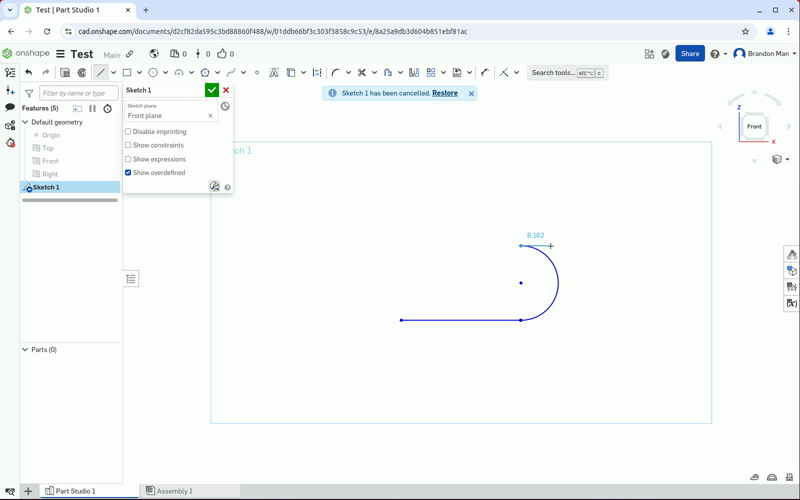
mouse_move(490, 245)
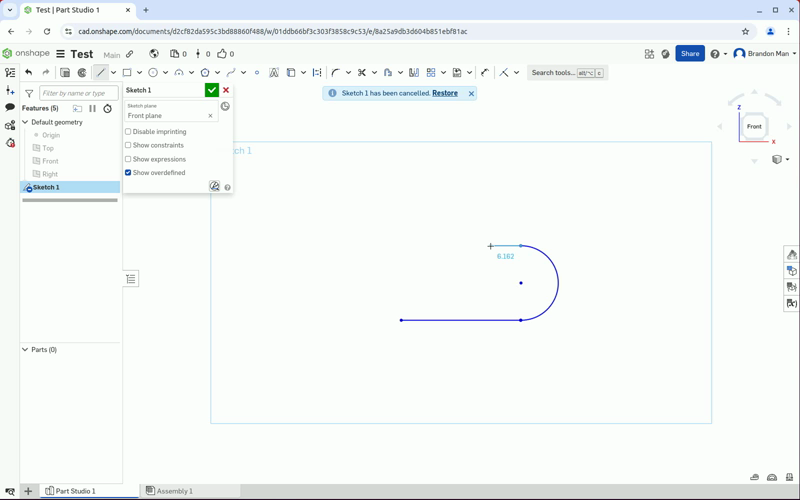
click(490, 245)
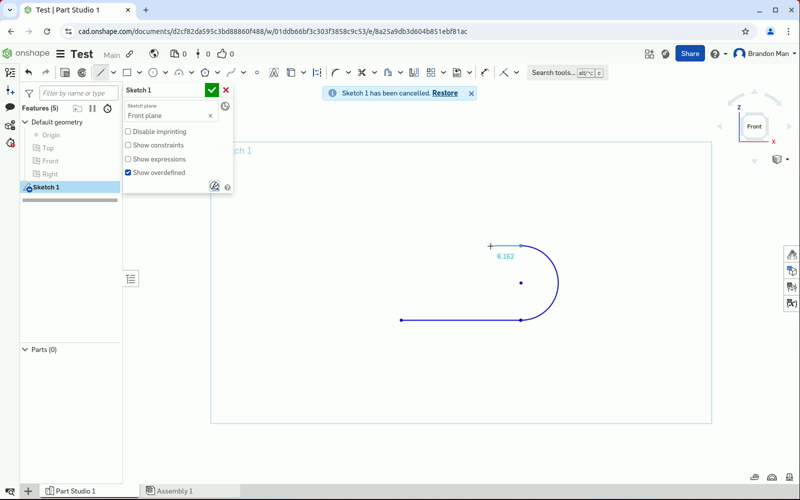
key_up(shift)
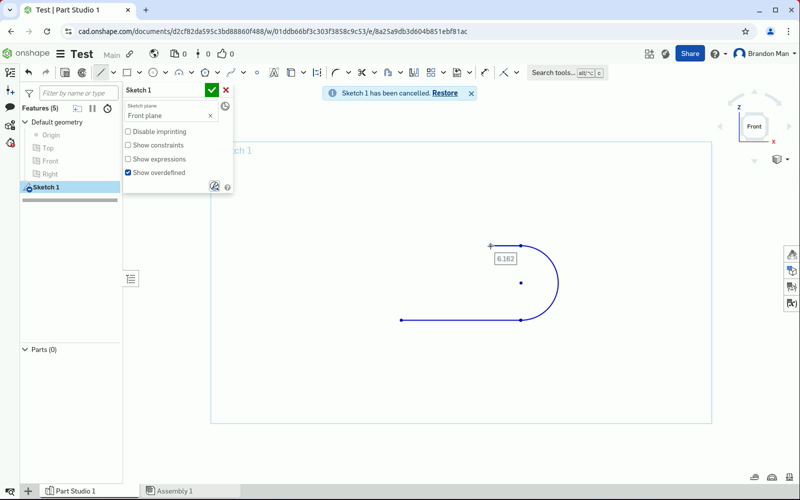
key_down(shift)
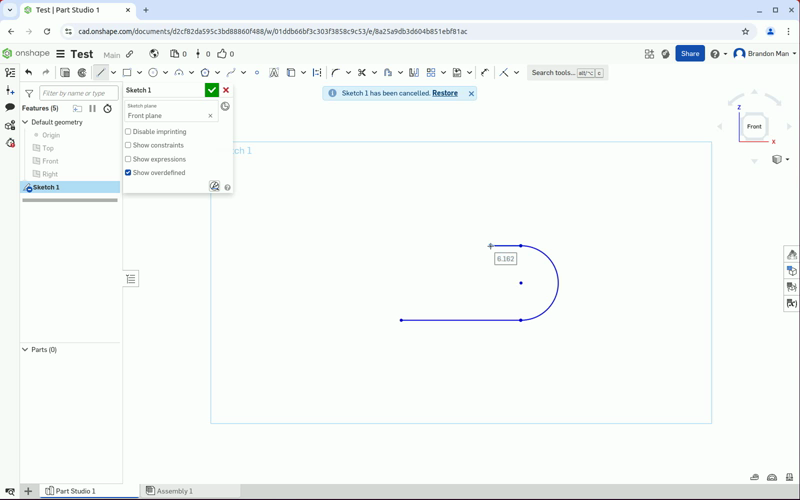
mouse_move(520, 245)
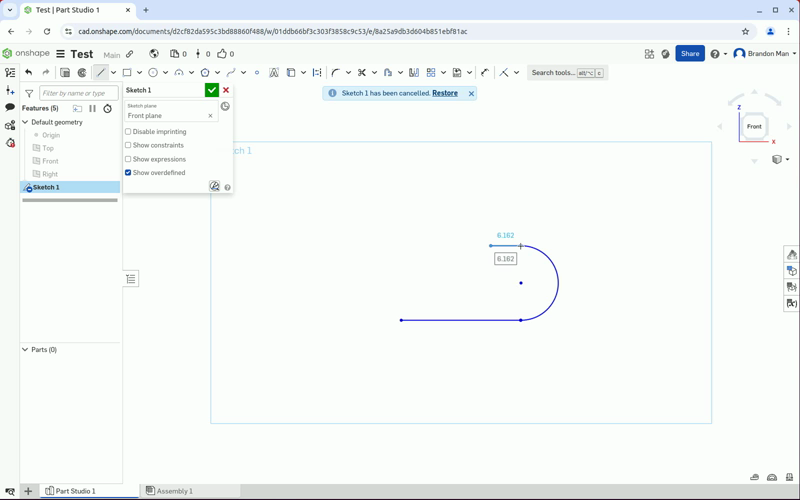
mouse_move(475, 245)
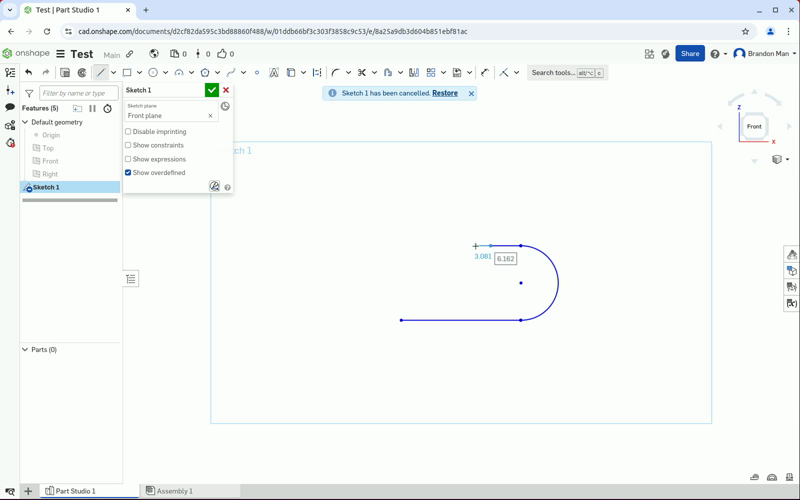
click(475, 245)
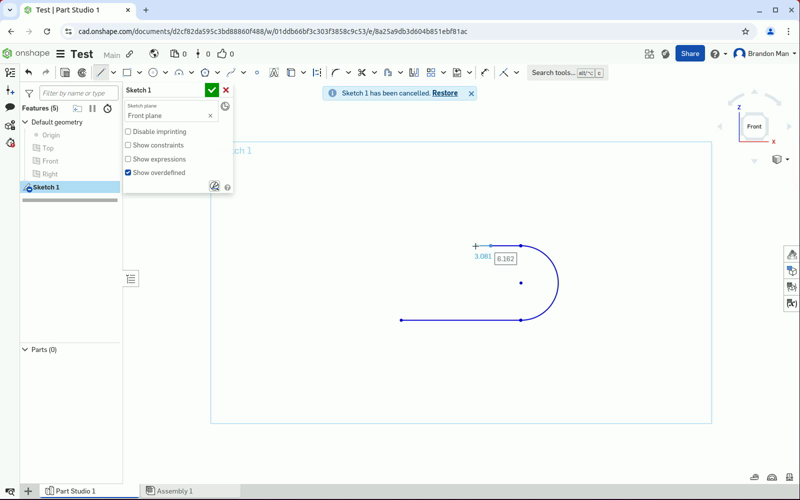
key_up(shift)
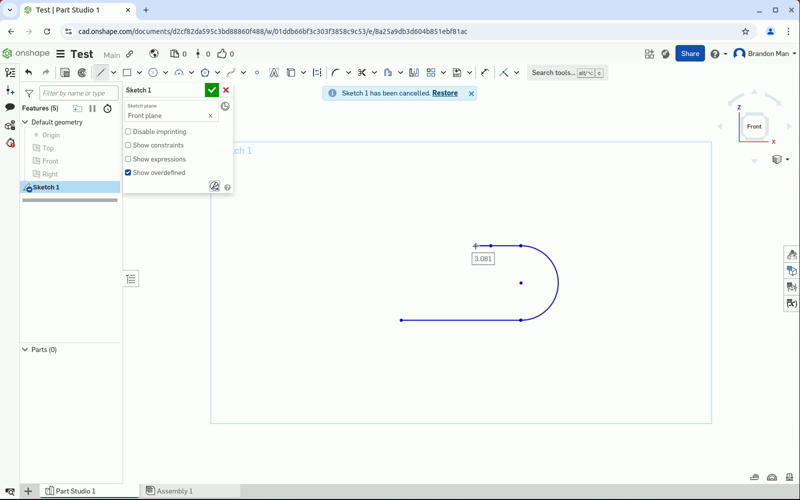
key_down(shift)
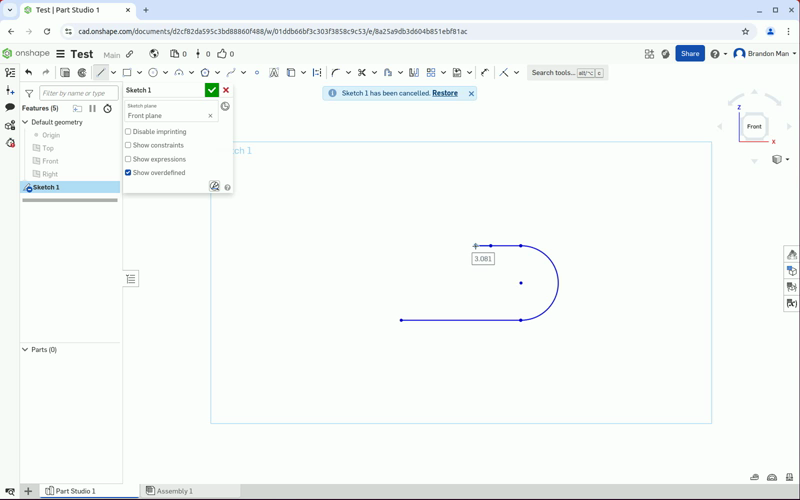
mouse_move(401, 245)
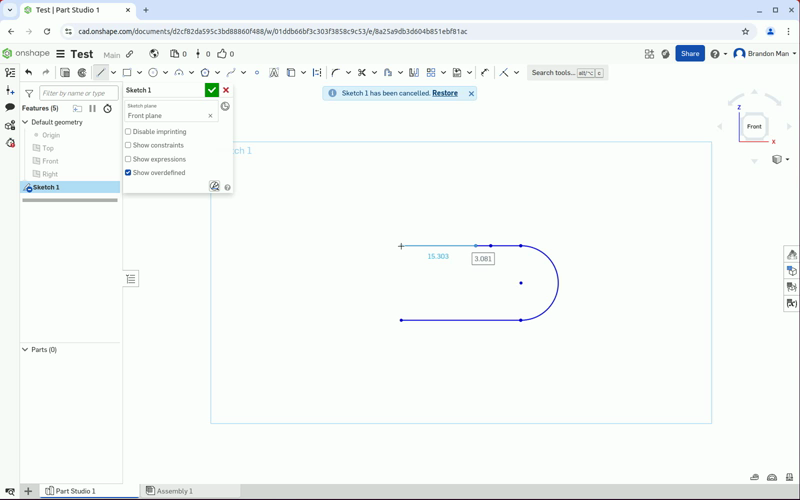
click(401, 245)
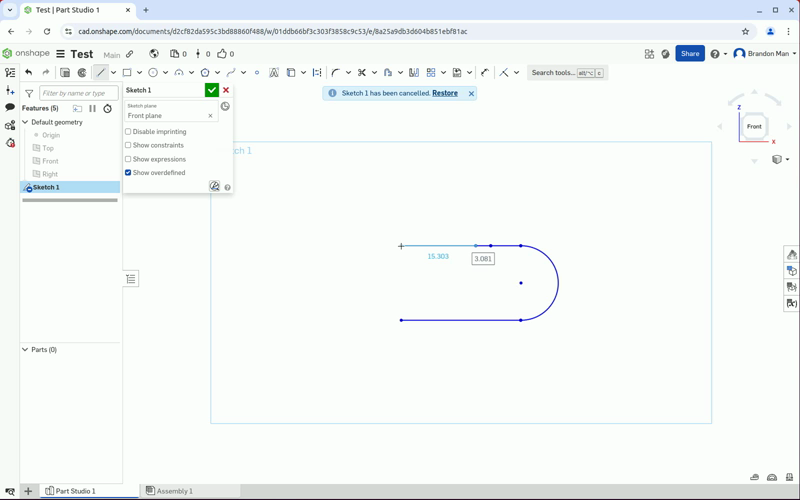
key_up(shift)
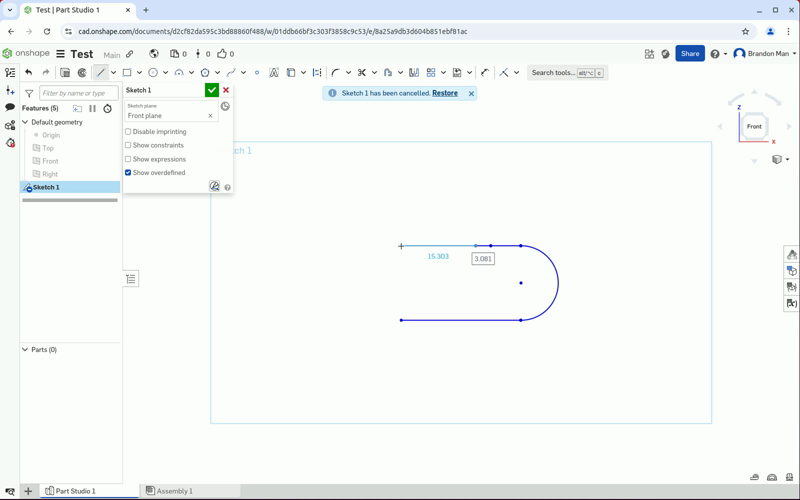
key(esc)
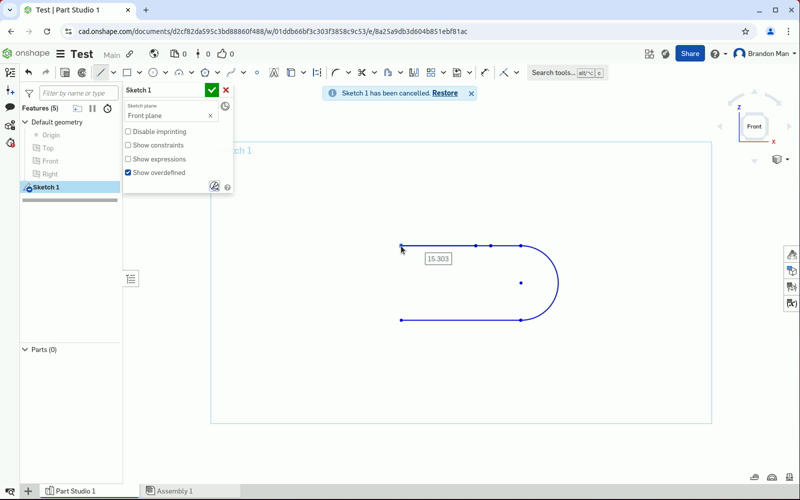
key(a)
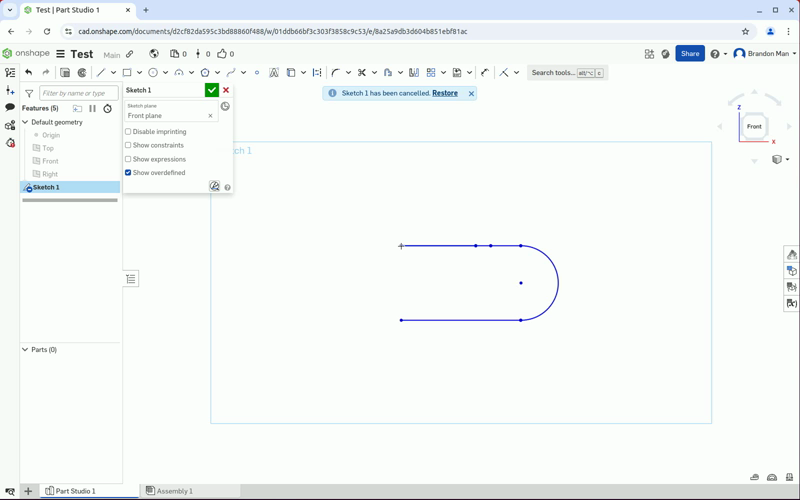
mouse_move(401, 245)
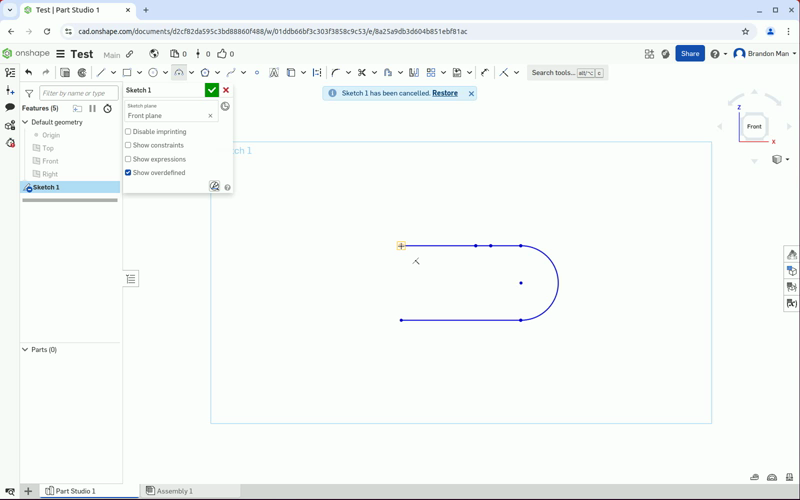
click(401, 245)
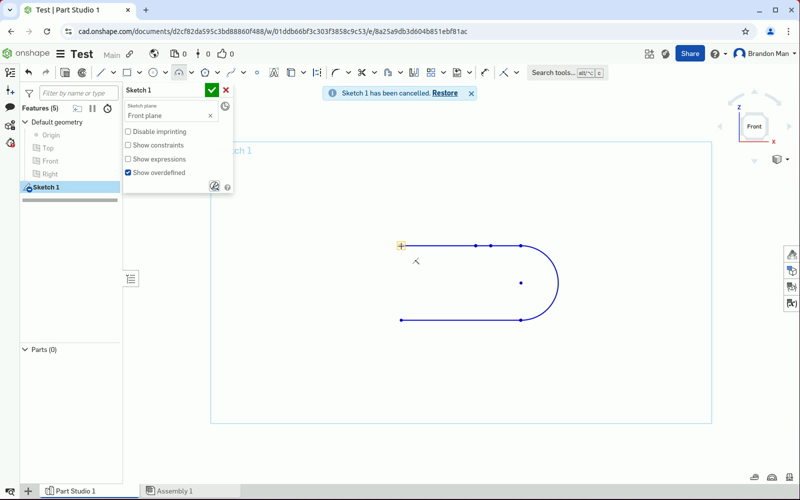
mouse_move(401, 320)
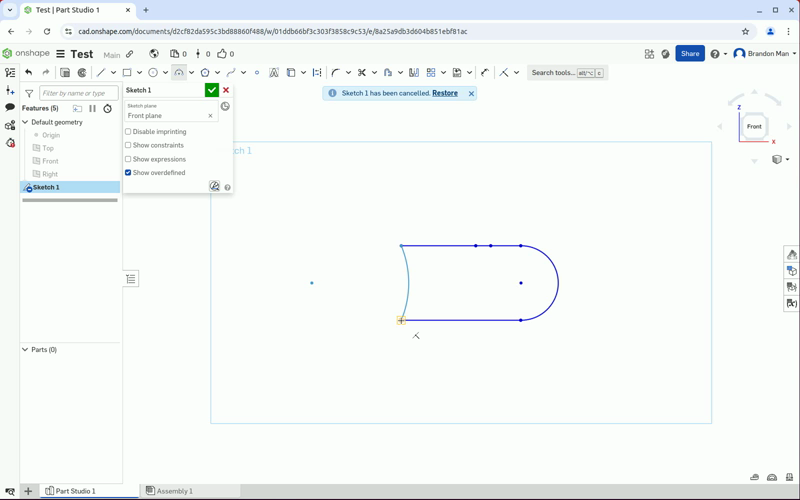
click(401, 320)
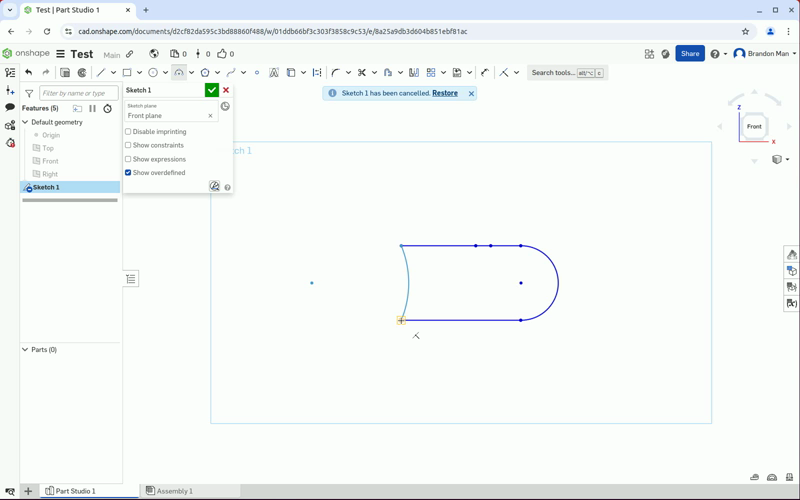
key_down(shift)
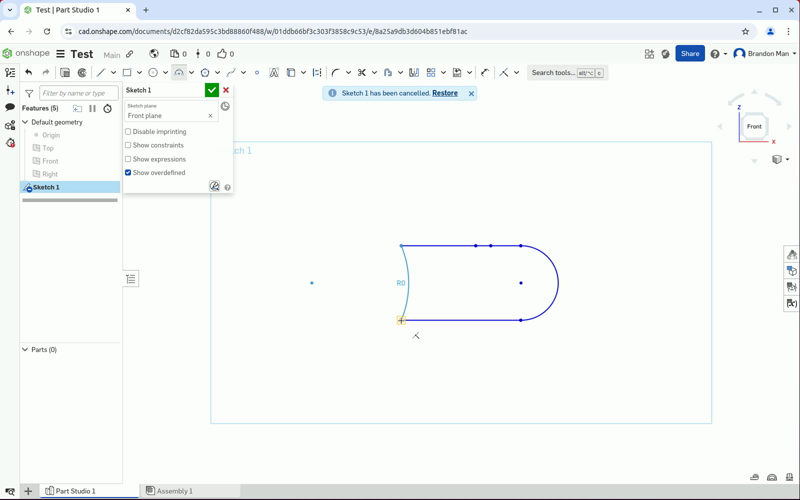
mouse_move(363, 282)
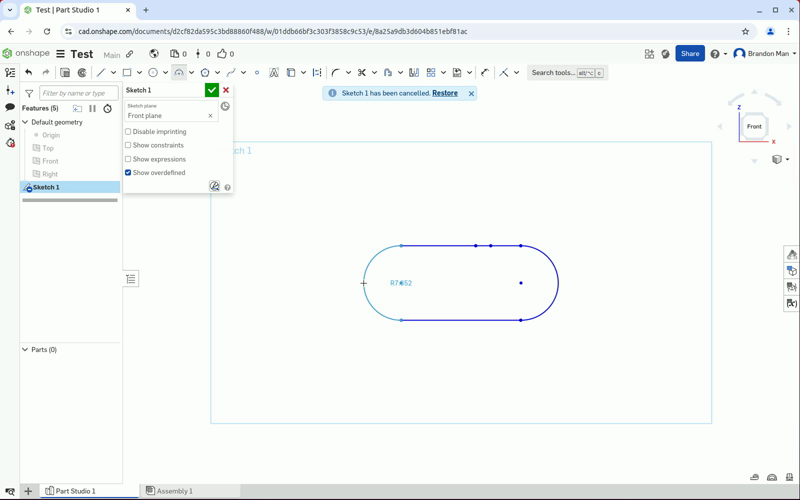
click(363, 282)
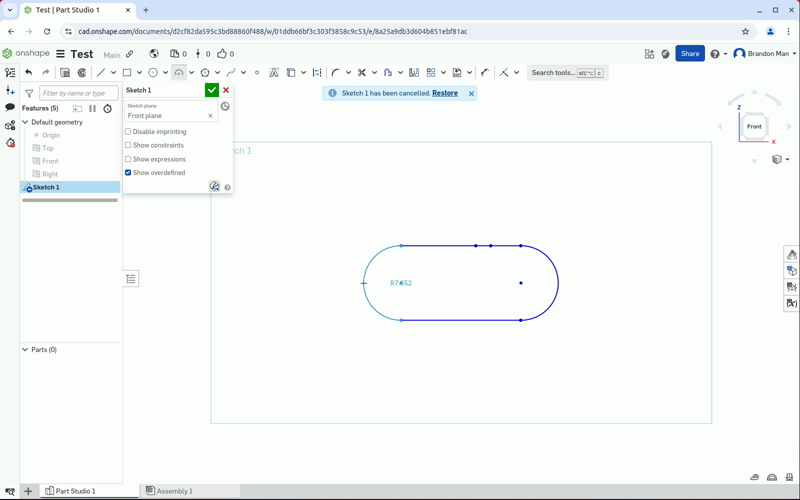
key_up(shift)
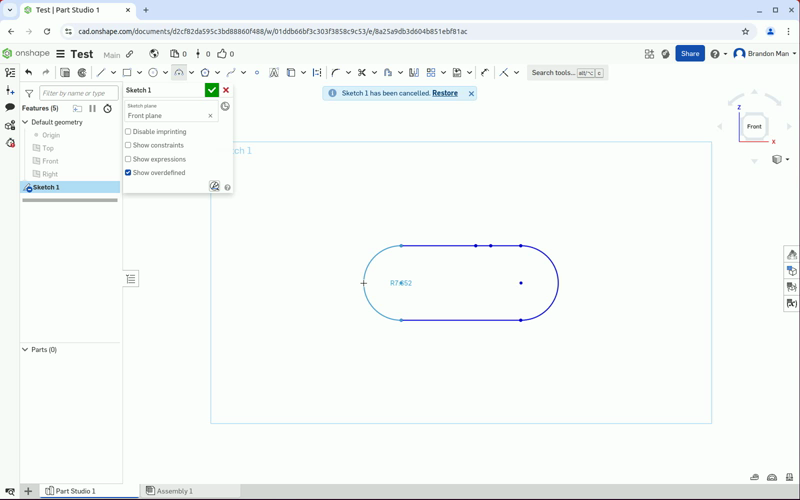
key(esc)
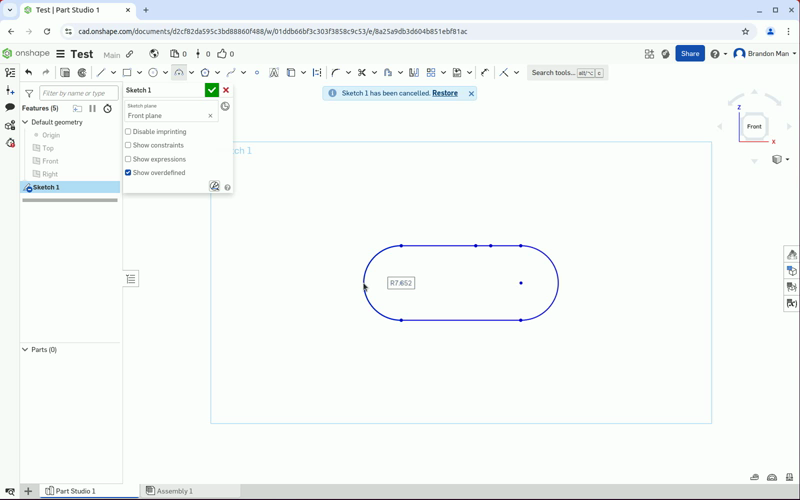
key(l)
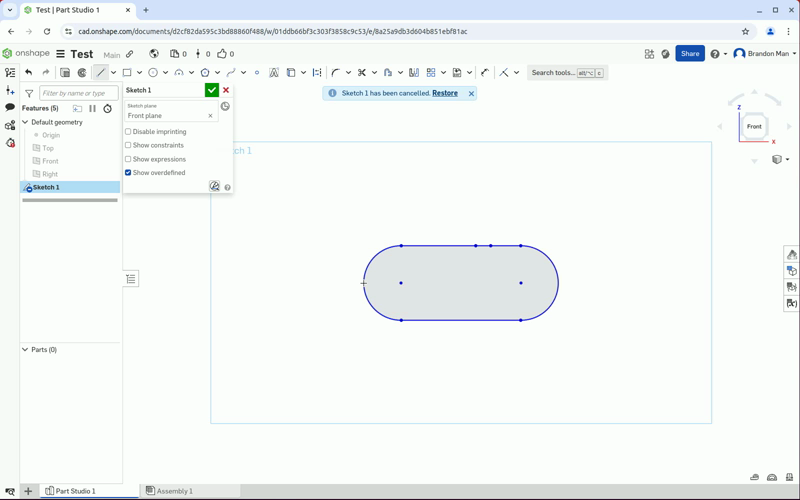
key_down(shift)
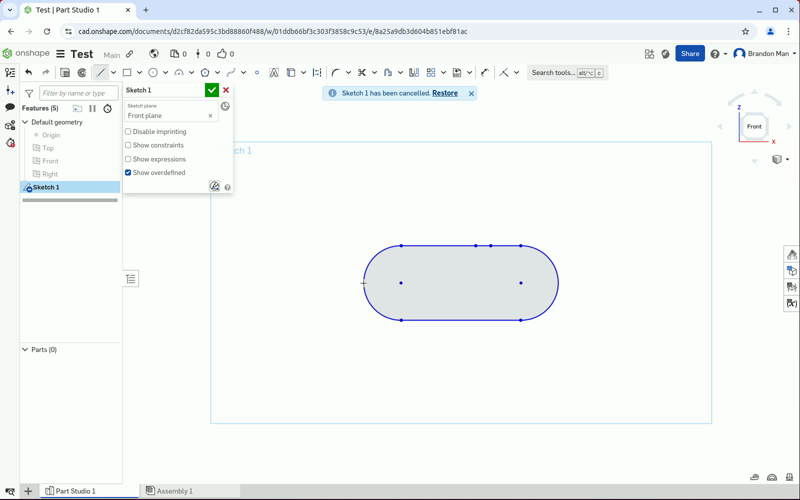
mouse_move(401, 298)
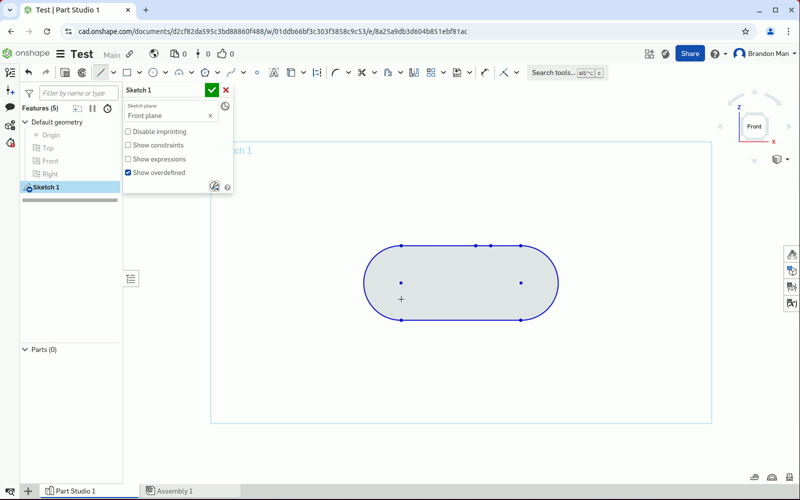
click(401, 298)
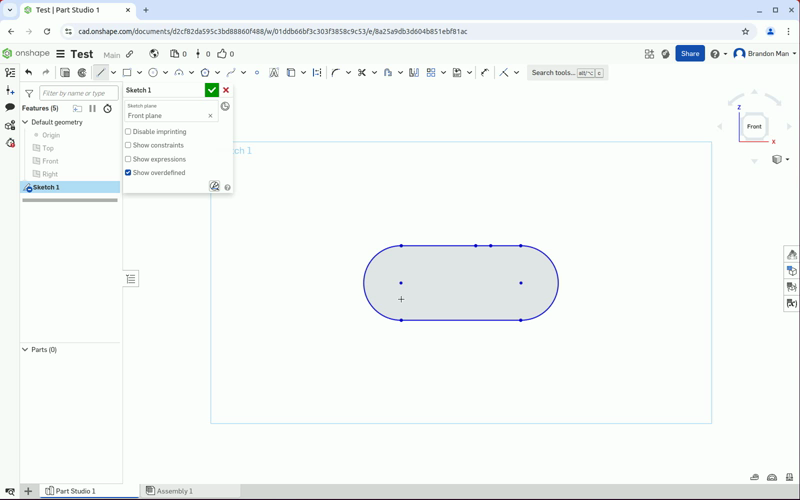
key_up(shift)
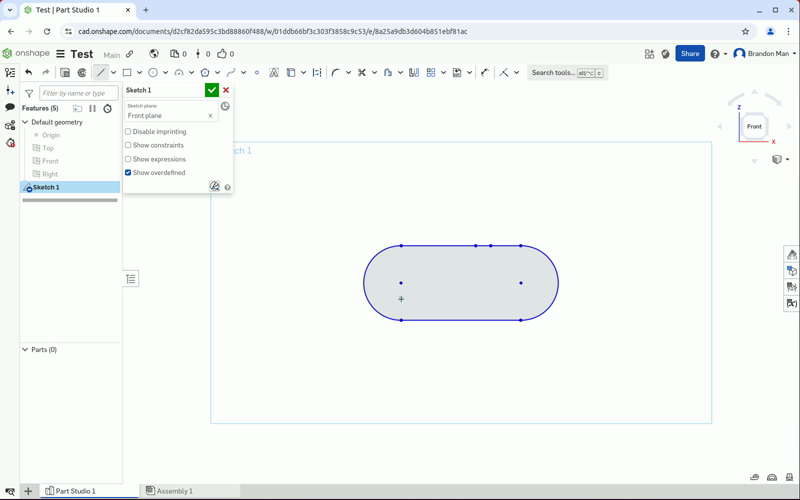
key_down(shift)
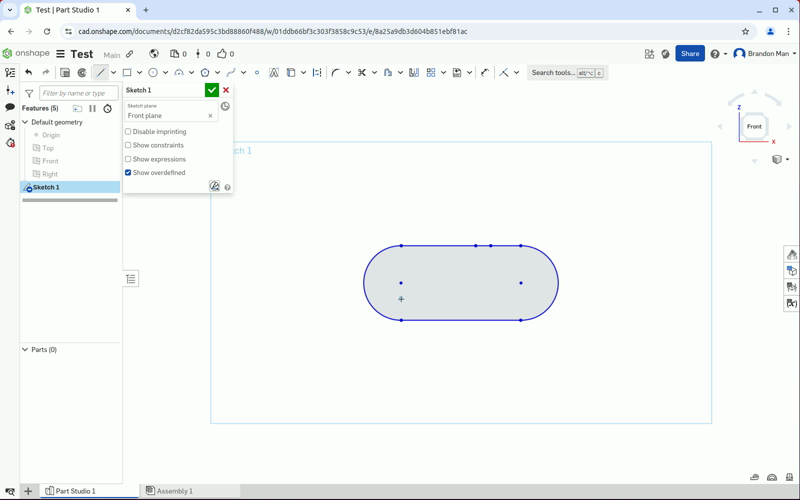
mouse_move(520, 298)
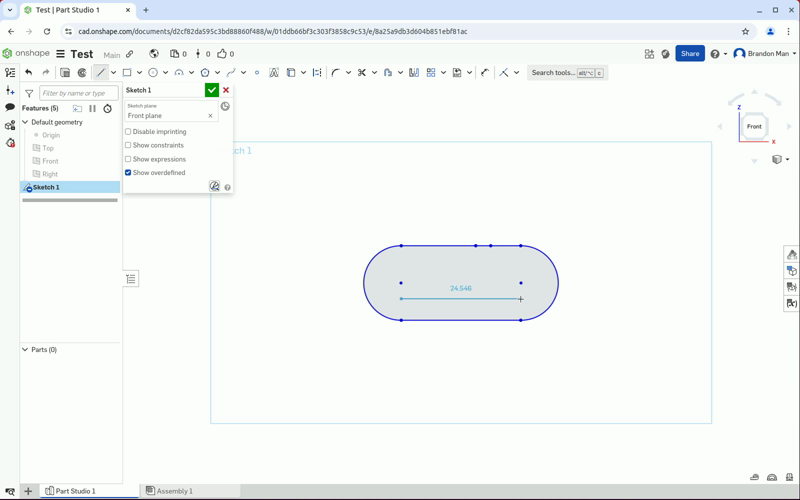
click(520, 298)
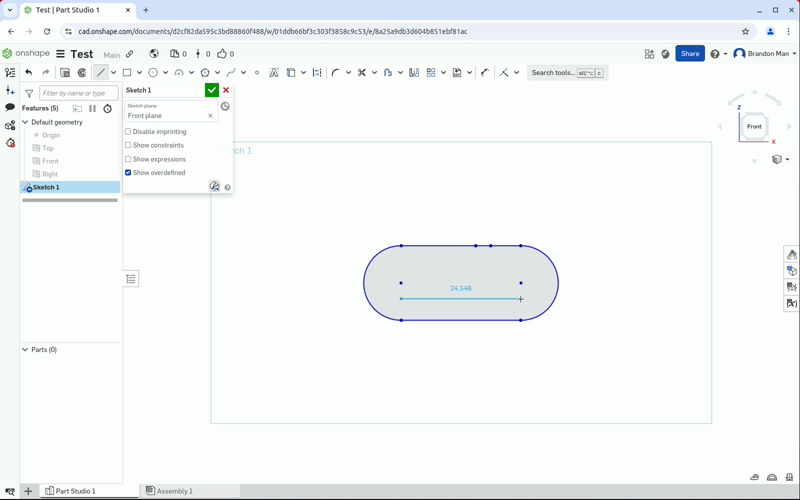
key_up(shift)
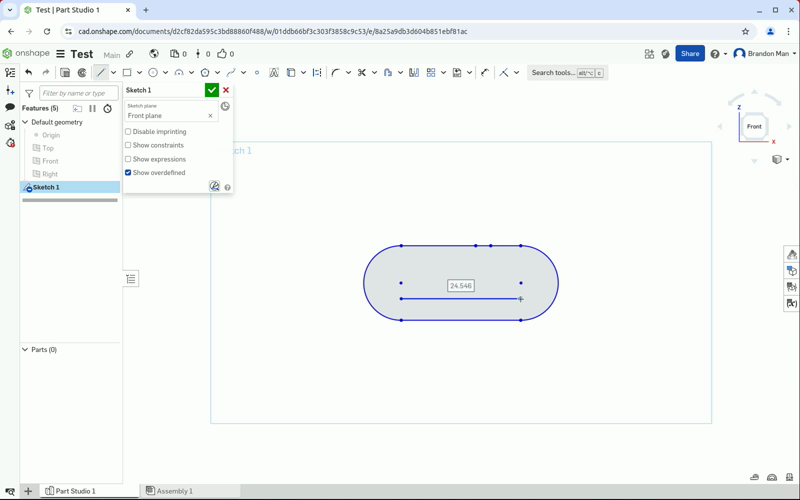
key(esc)
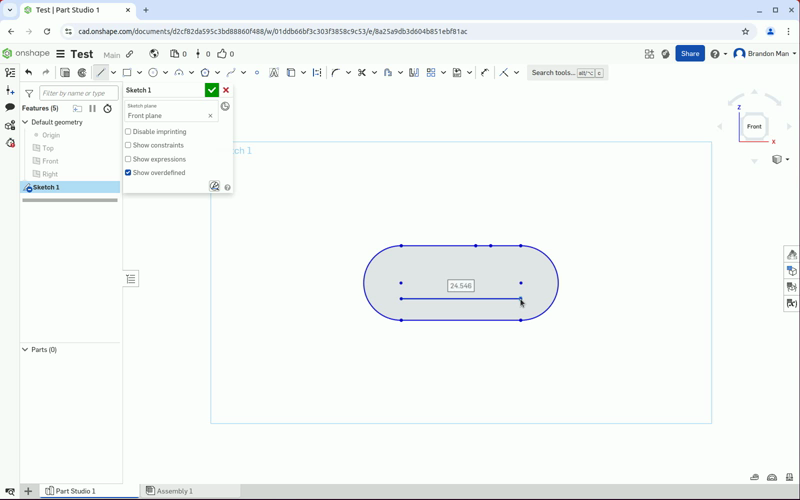
key(a)
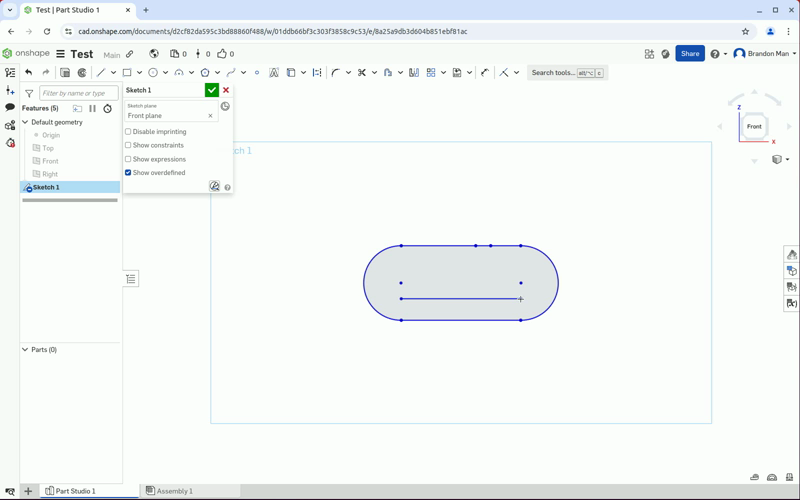
mouse_move(520, 298)
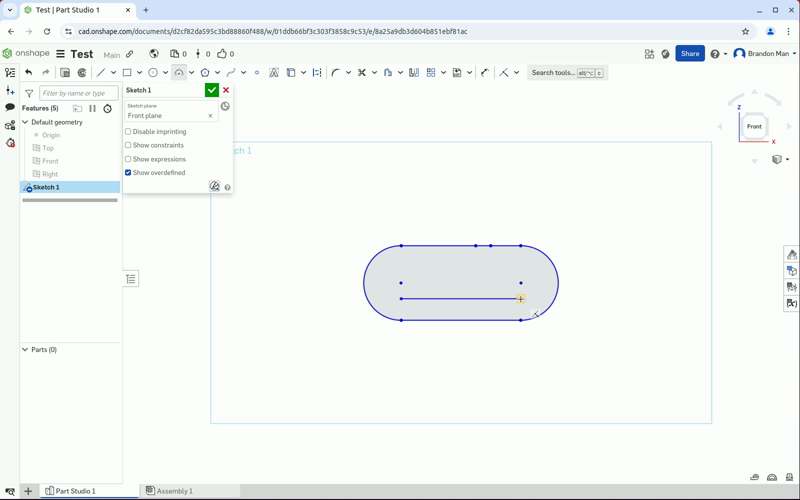
click(520, 298)
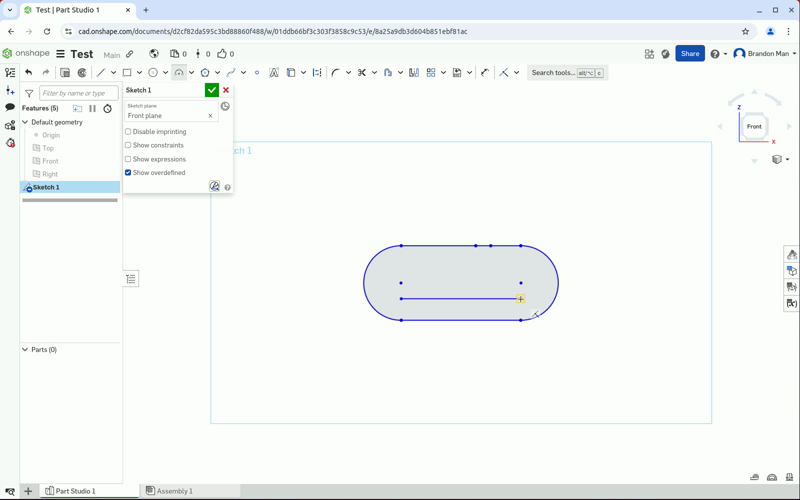
key_down(shift)
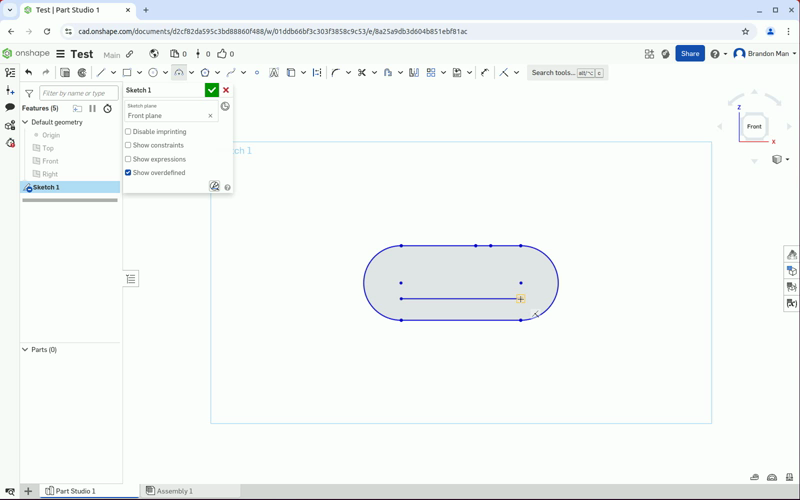
mouse_move(520, 265)
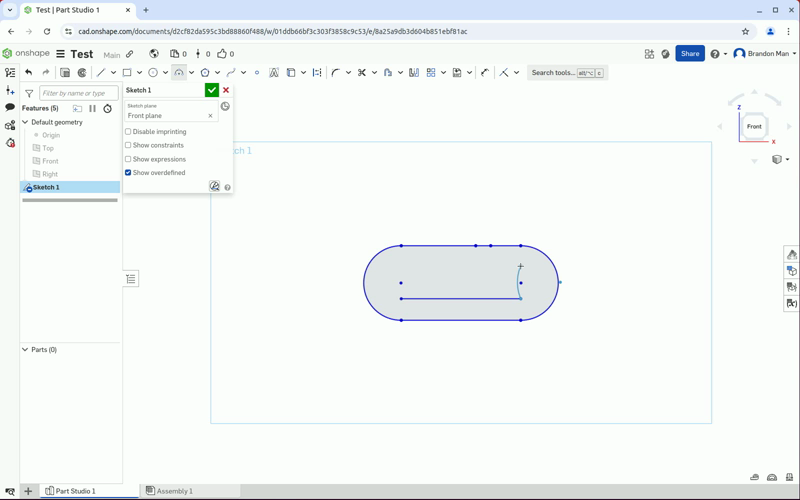
click(520, 265)
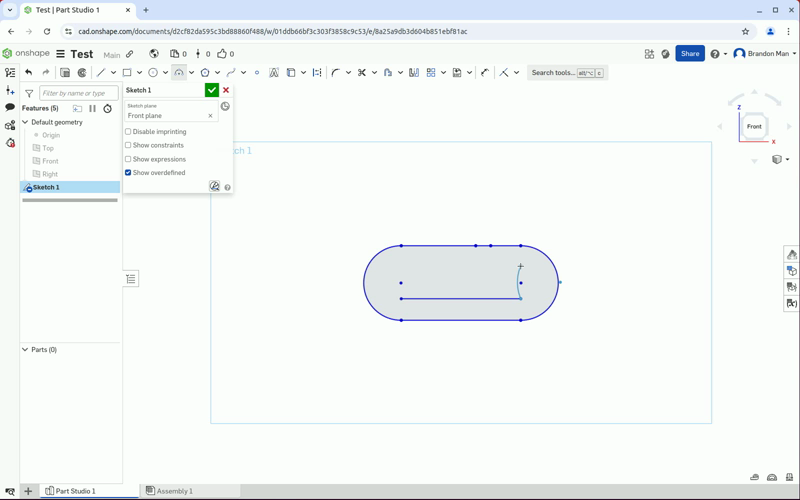
mouse_move(537, 282)
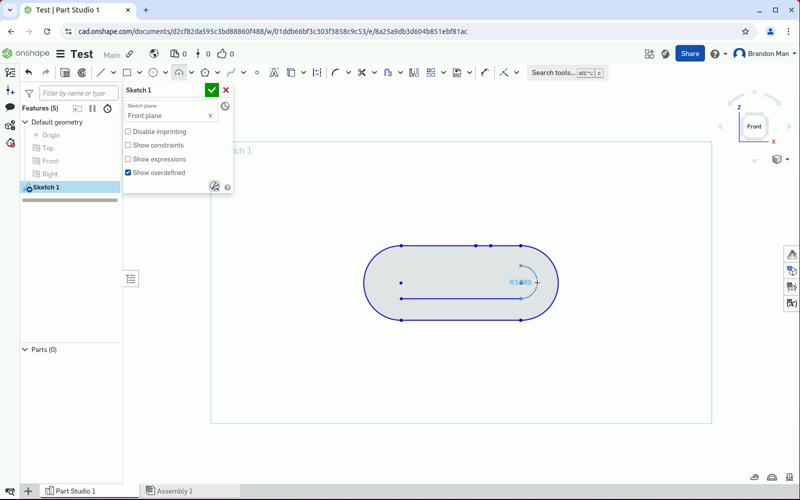
click(537, 282)
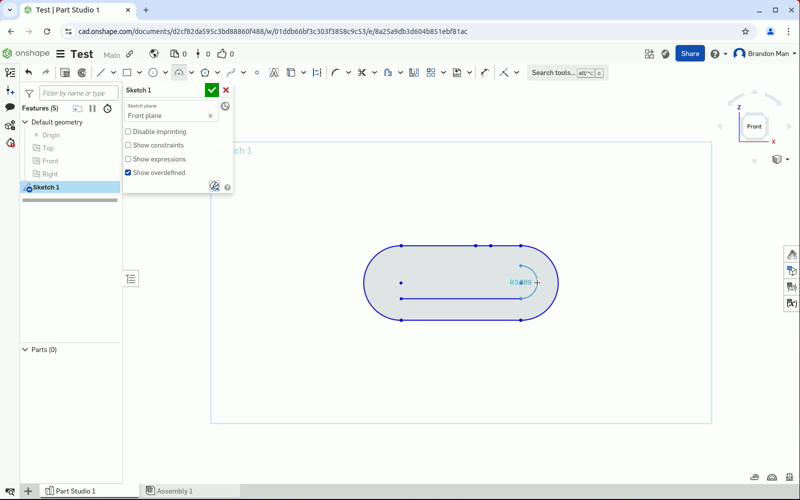
key_up(shift)
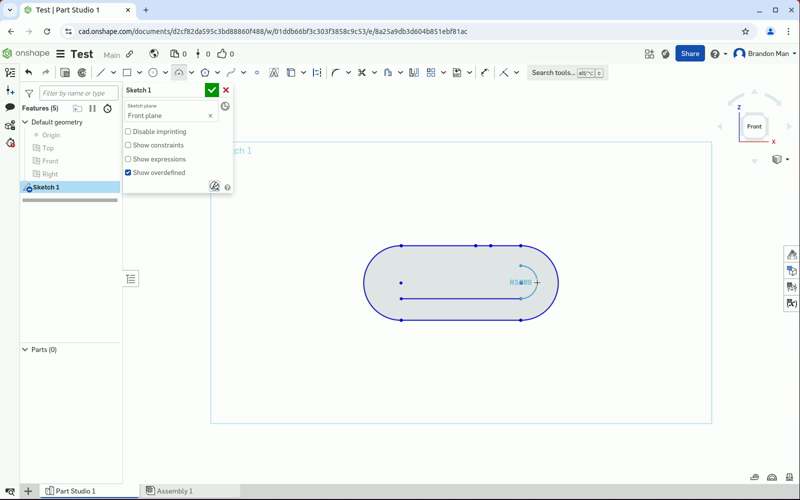
key(esc)
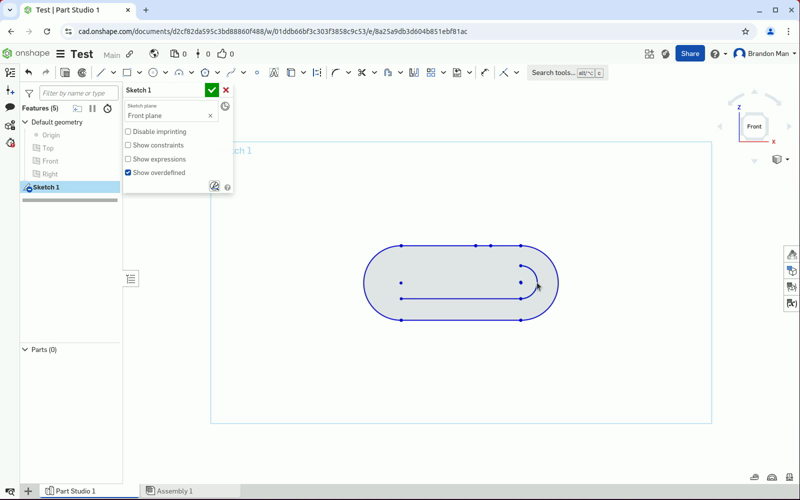
key(l)
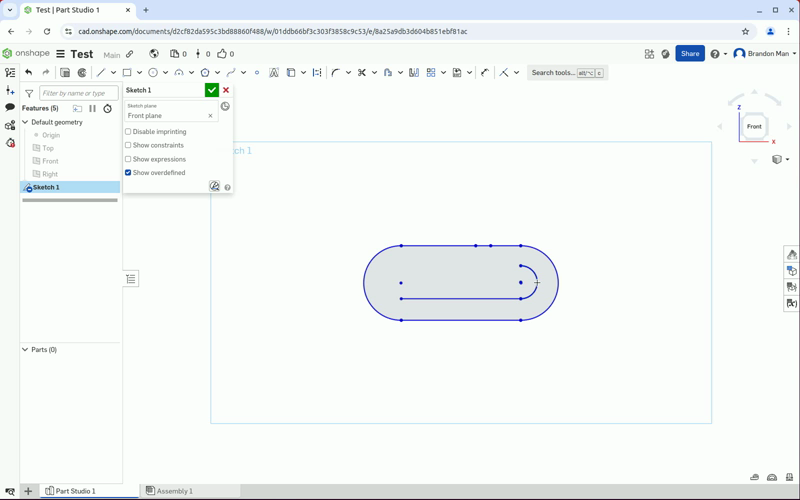
mouse_move(520, 265)
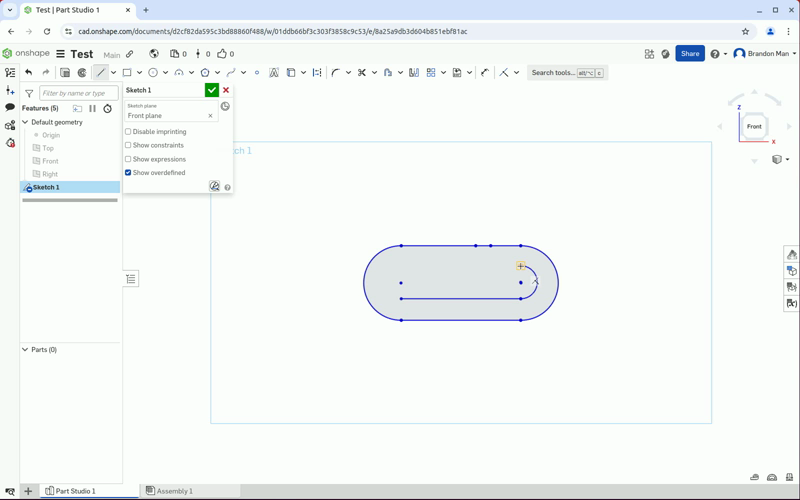
click(520, 265)
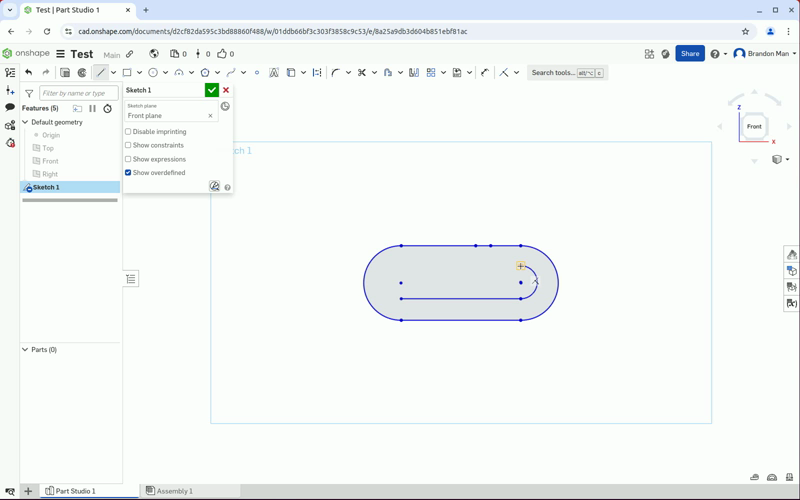
key_down(shift)
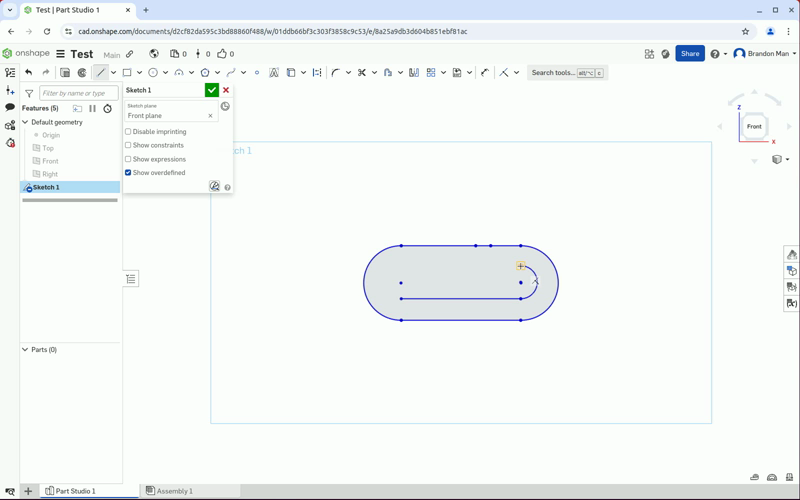
mouse_move(401, 265)
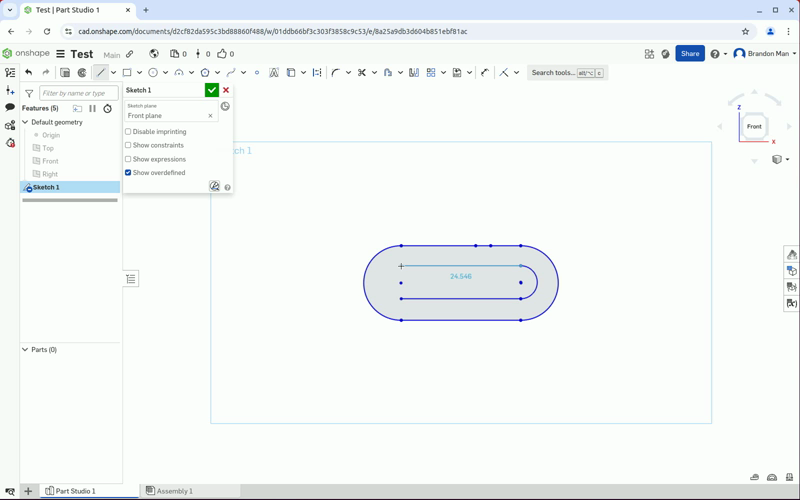
click(401, 265)
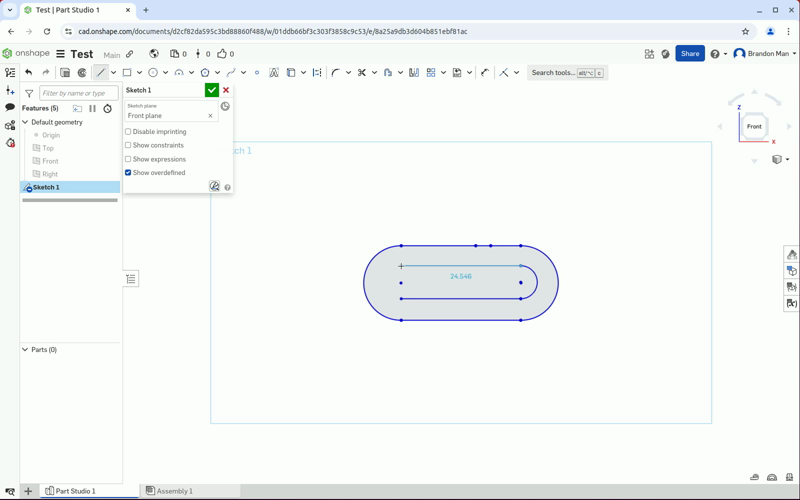
key_up(shift)
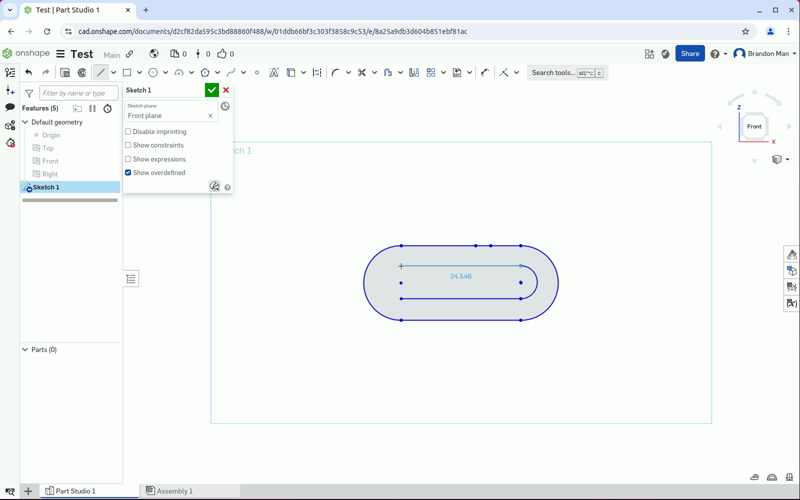
key(esc)
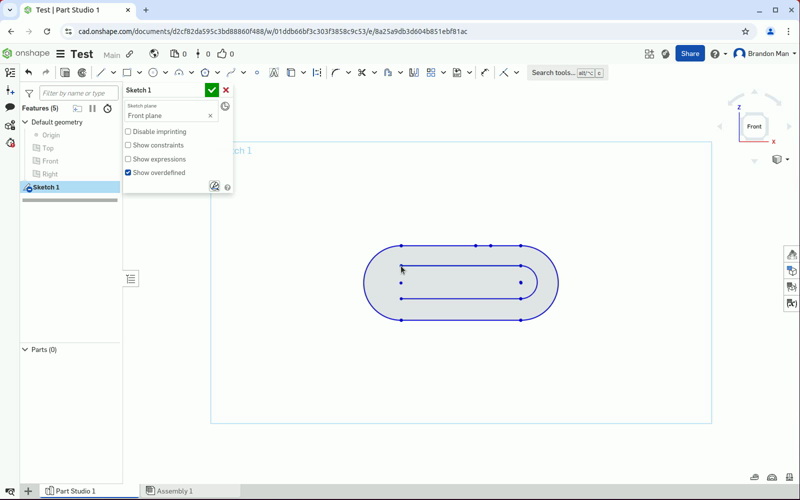
key(a)
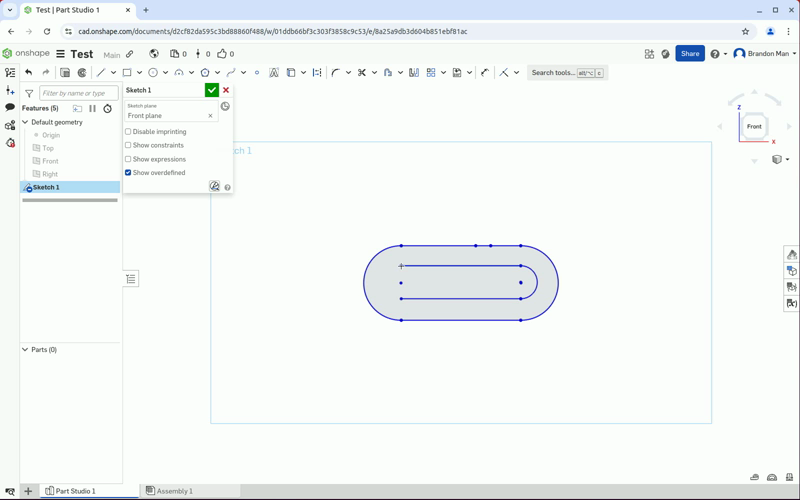
mouse_move(401, 265)
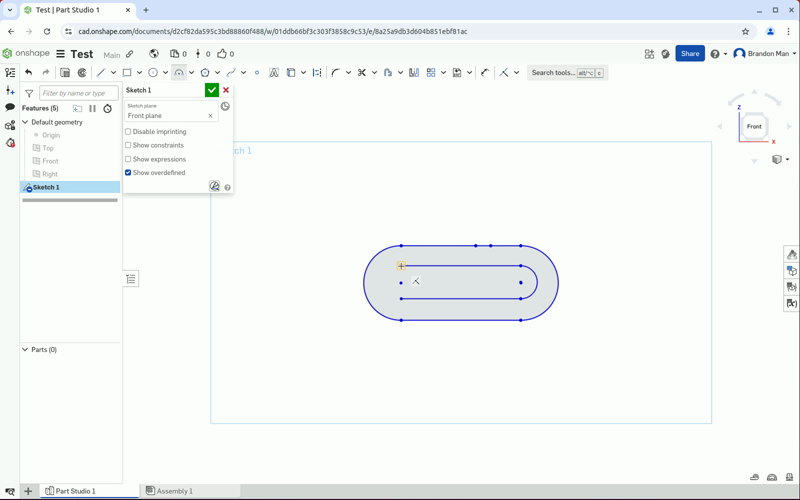
click(401, 265)
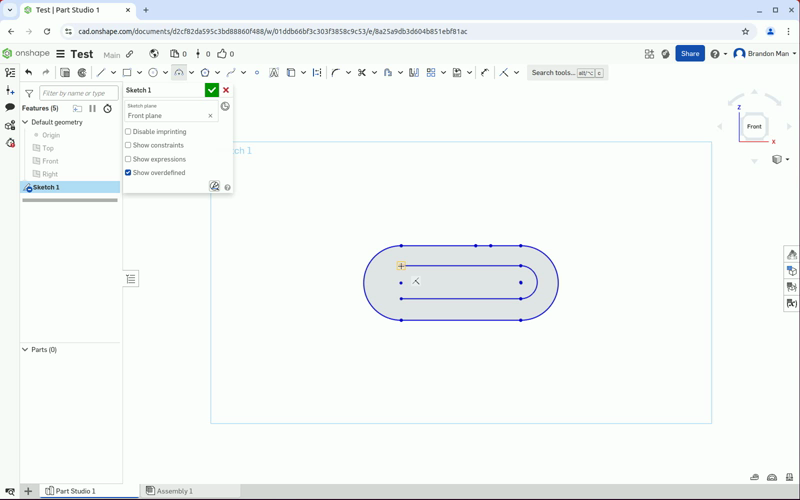
mouse_move(401, 298)
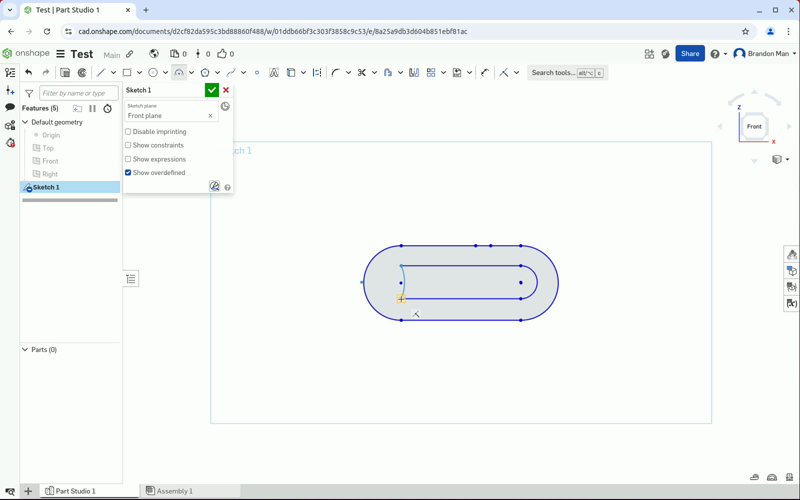
click(401, 298)
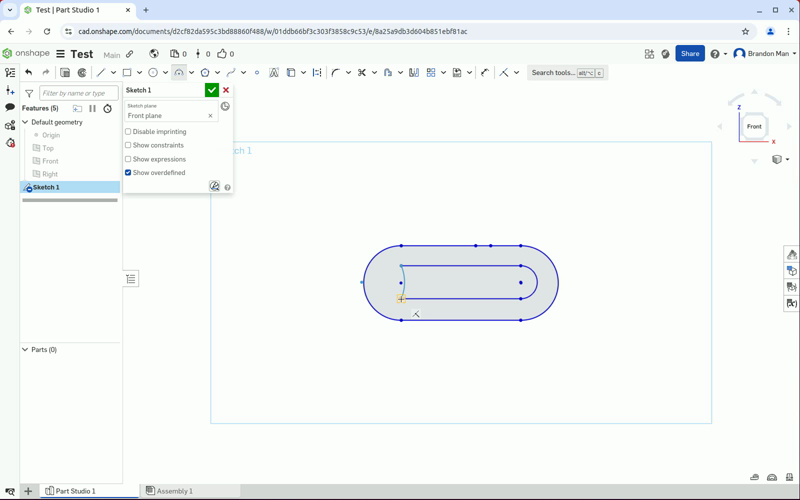
key_down(shift)
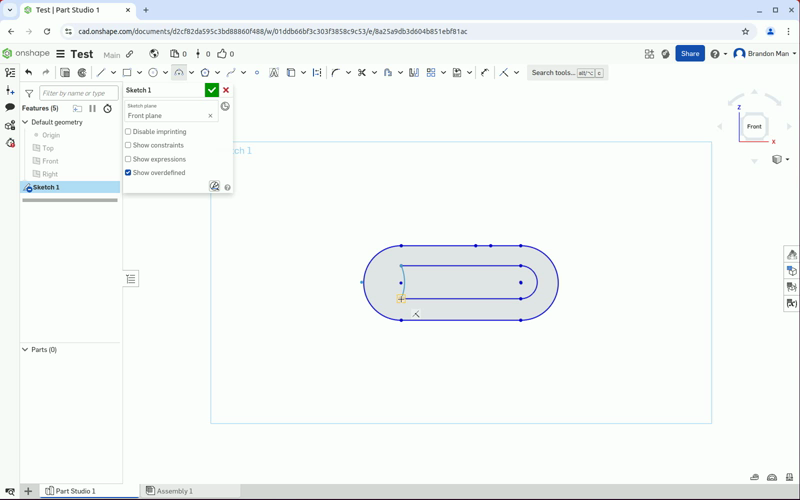
mouse_move(384, 282)
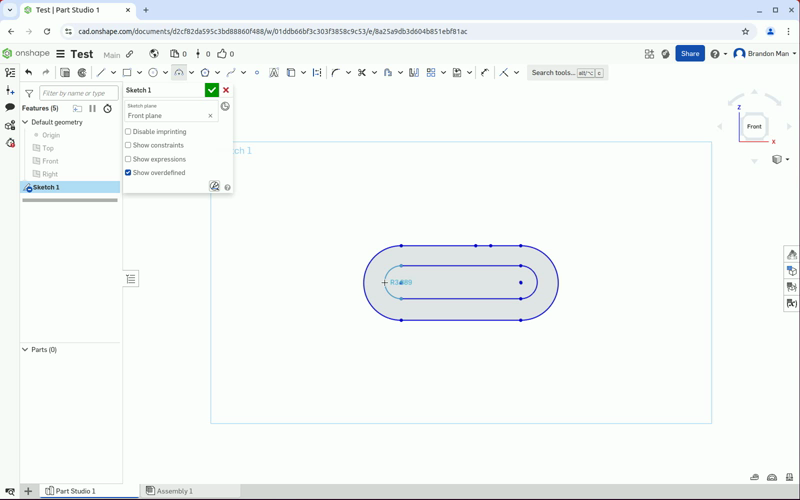
click(384, 282)
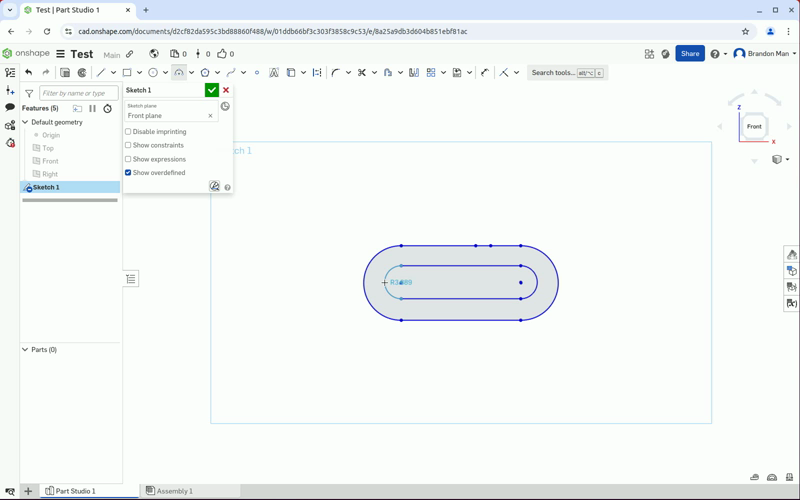
key_up(shift)
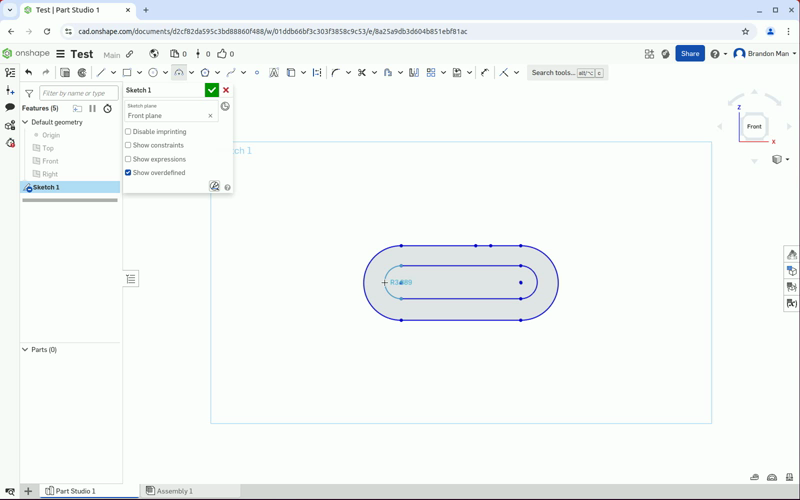
key(esc)
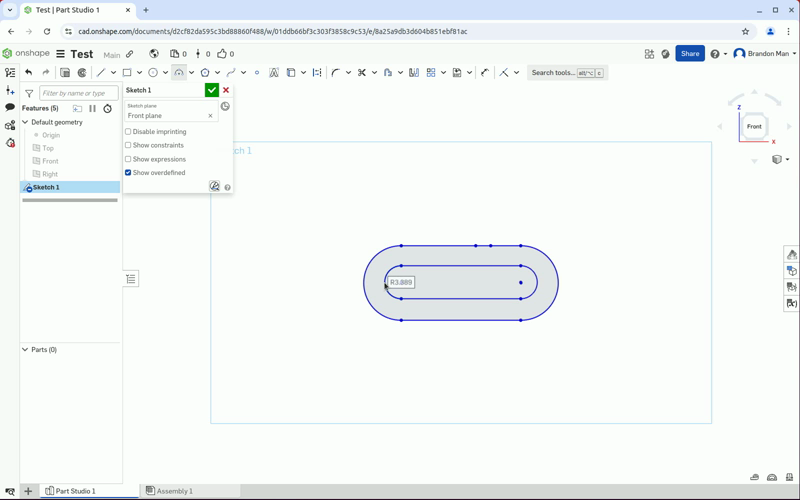
mouse_move(376, 301)
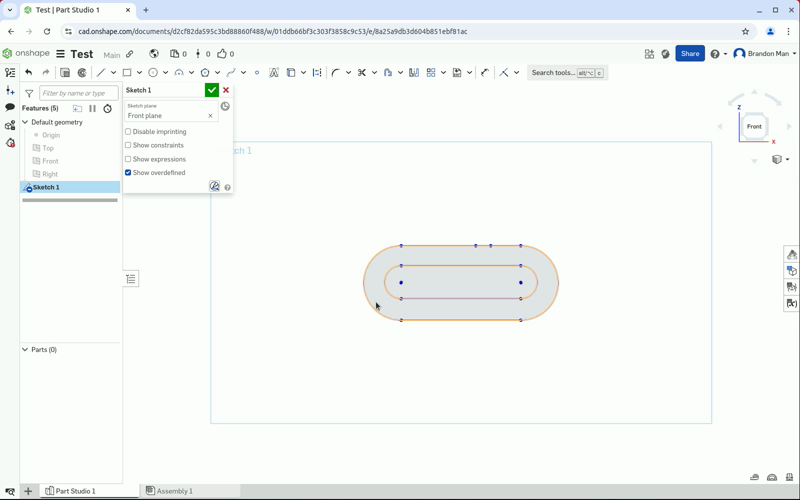
click(376, 301)
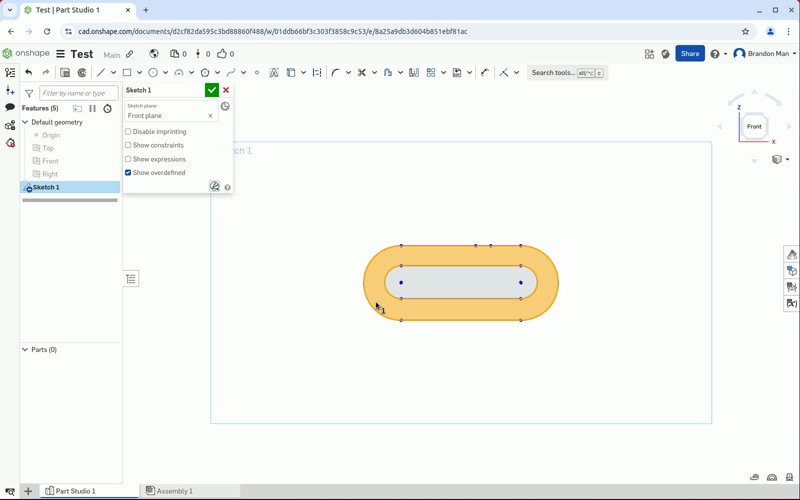
mouse_move(73, 352)
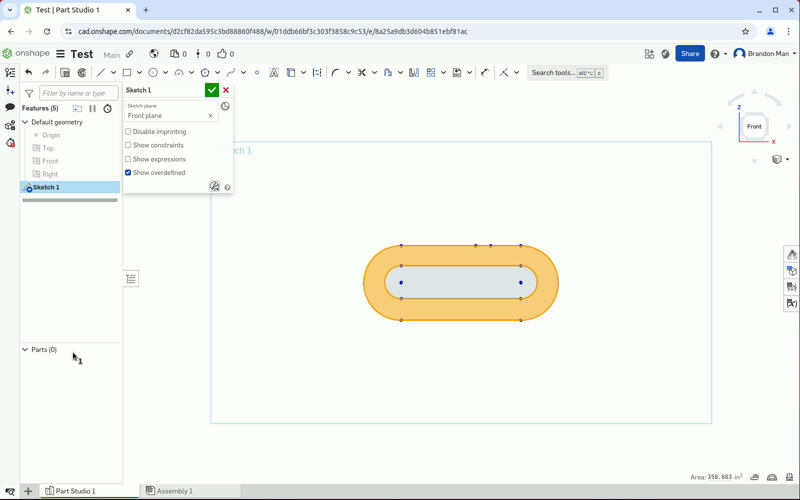
key(shift+y)
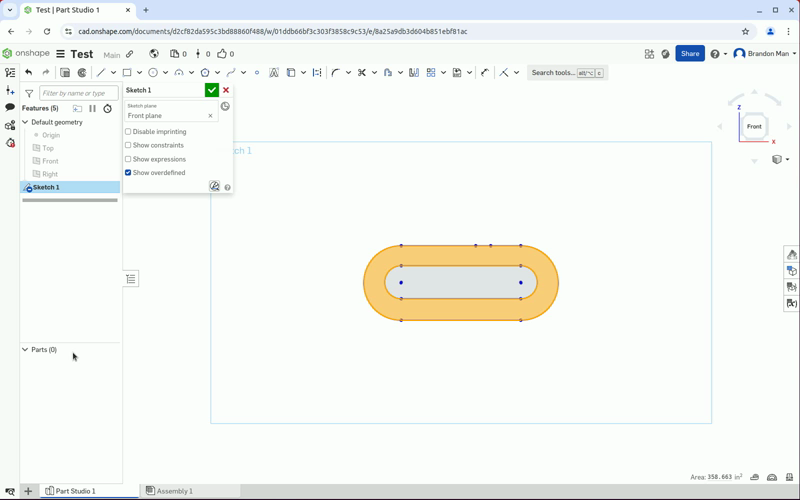
key(shift+e)
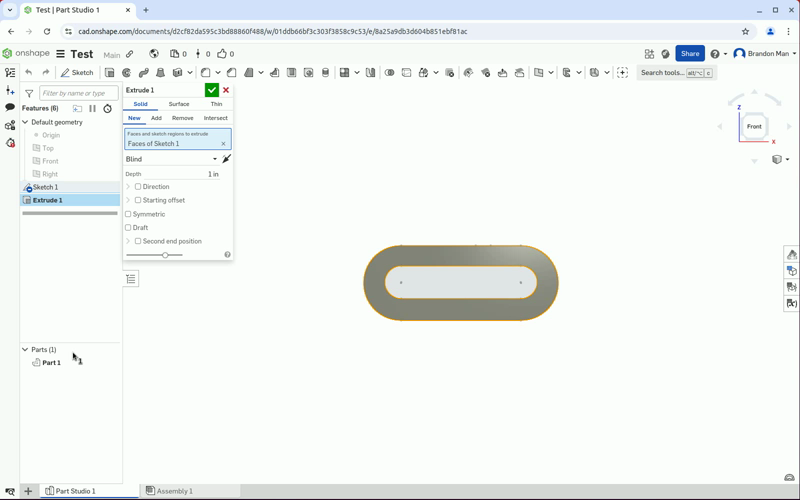
mouse_move(143, 106)
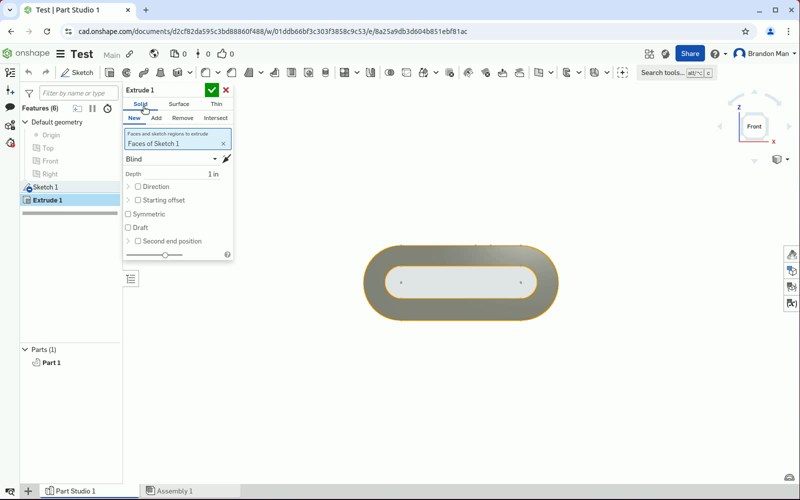
click(143, 106)
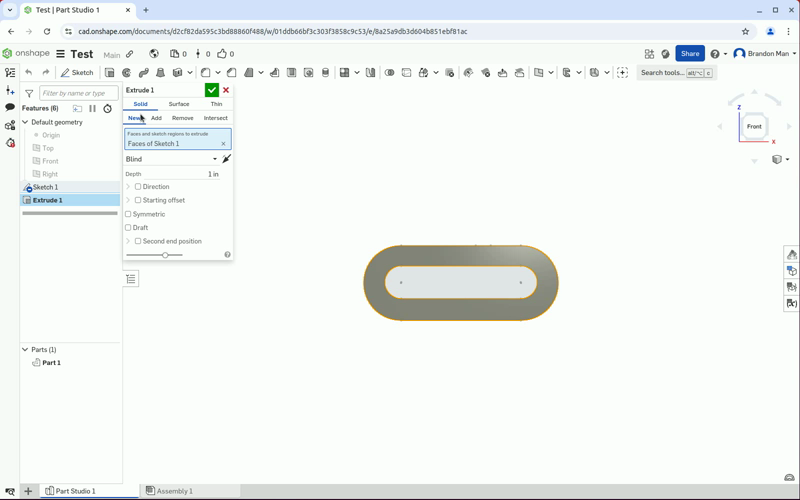
mouse_move(137, 120)
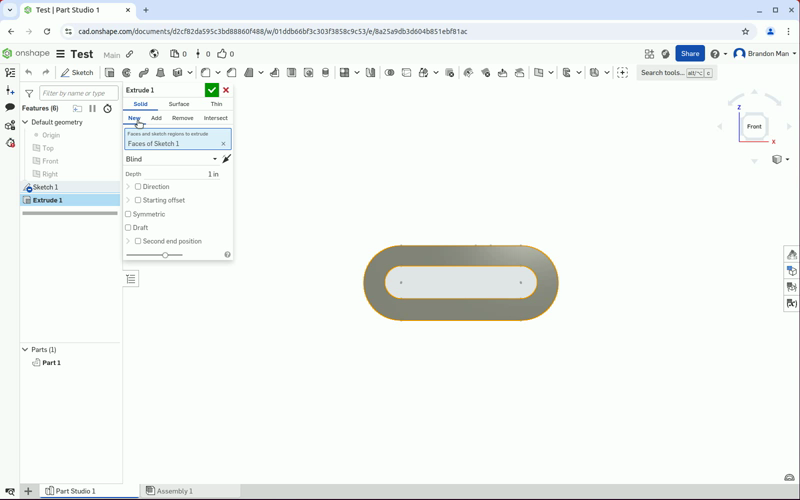
click(137, 120)
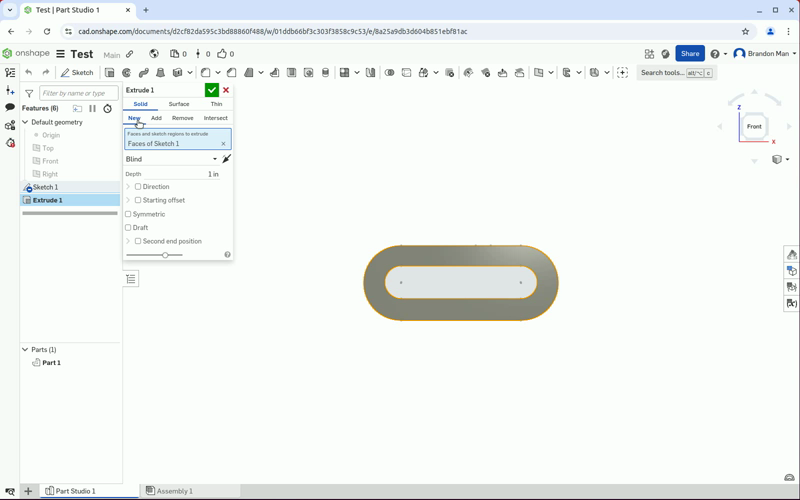
key(tab, 4)
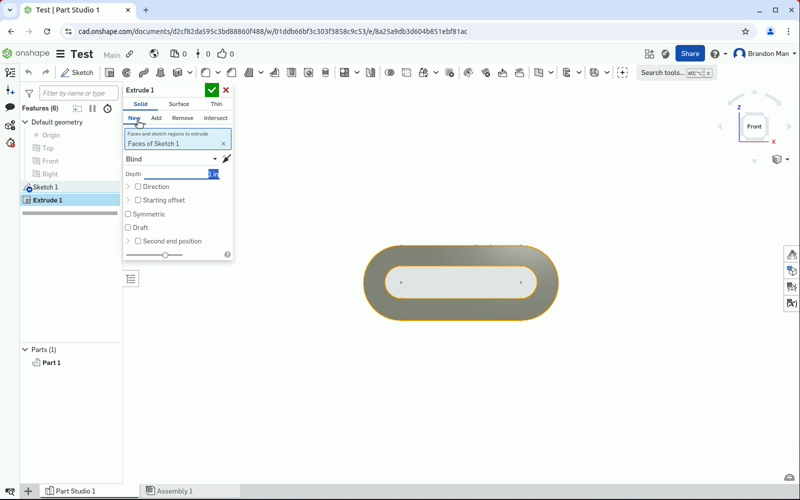
text(11.795)
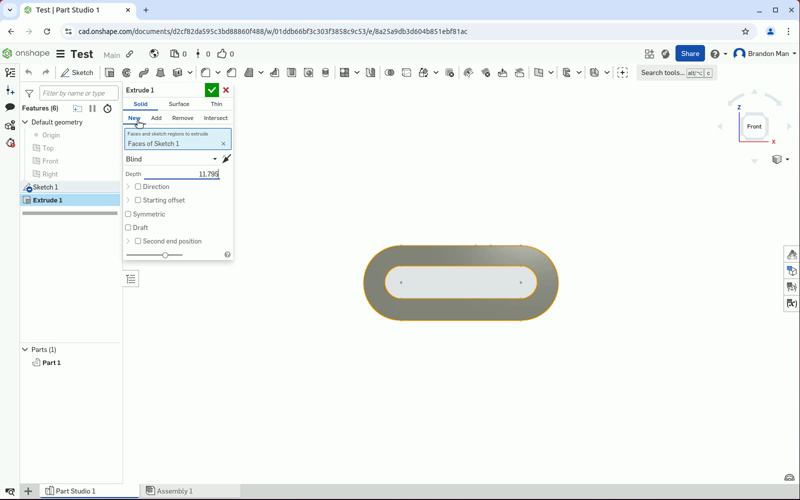
key(enter)
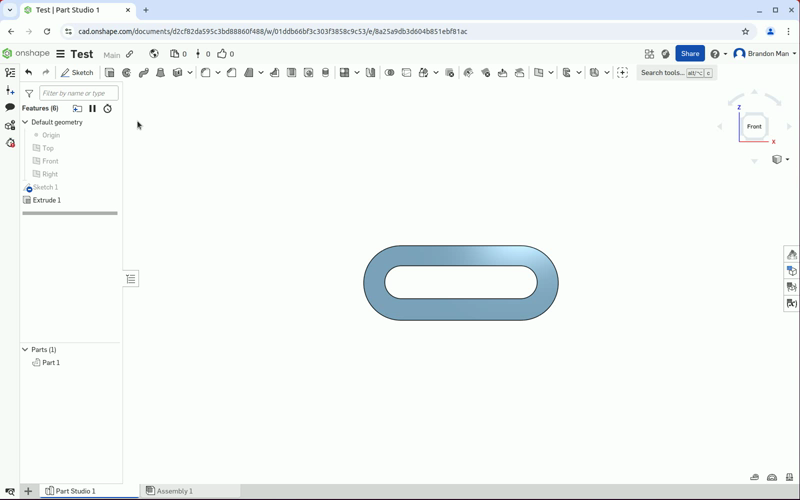
key(shift+h)
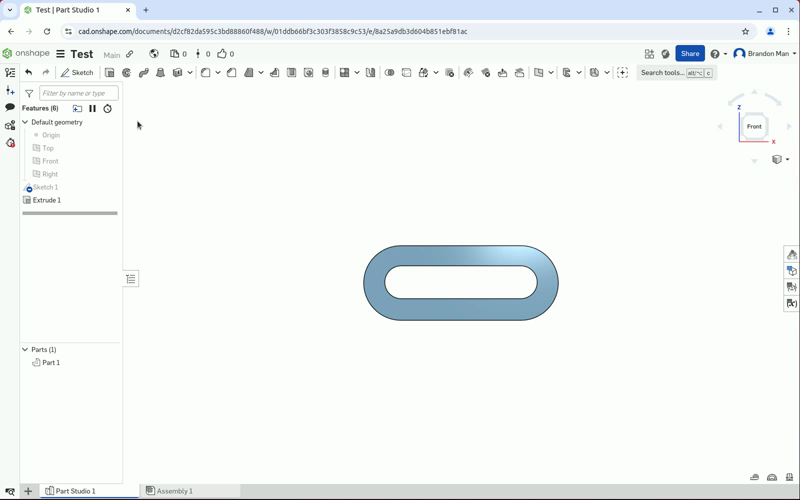
key(shift+h)
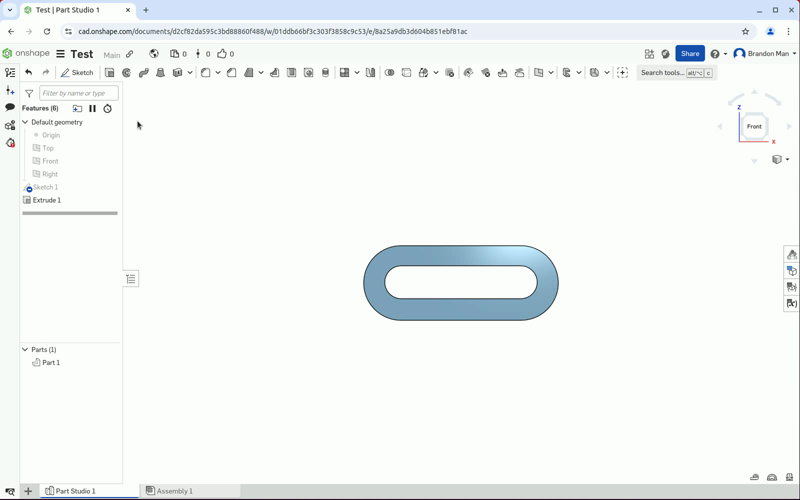
mouse_move(73, 189)
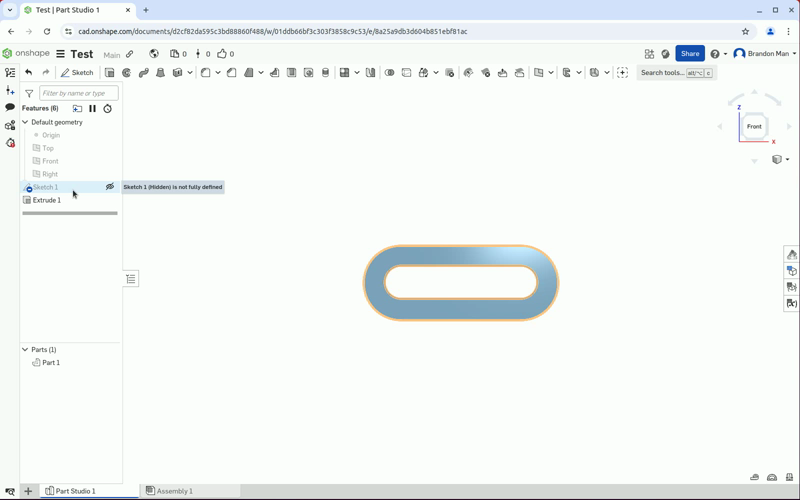
click(73, 189)
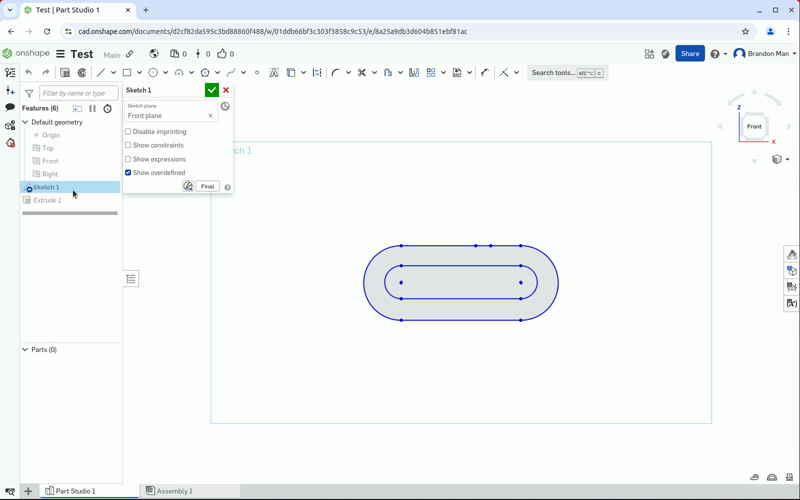
mouse_move(229, 92)
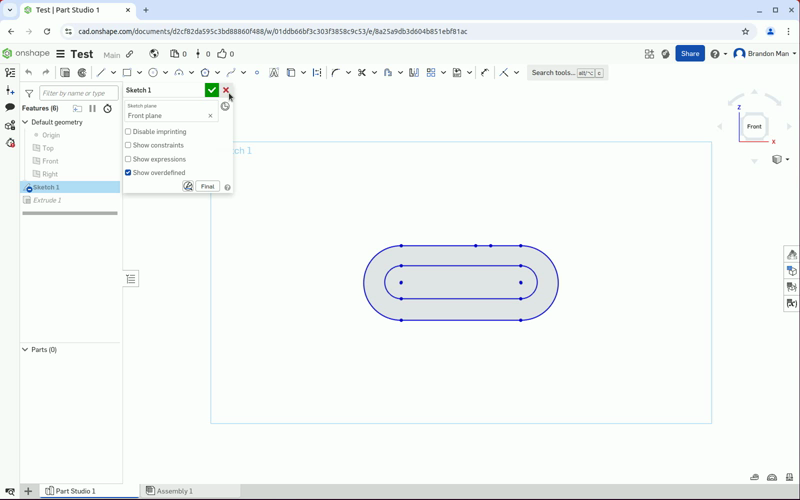
click(229, 92)
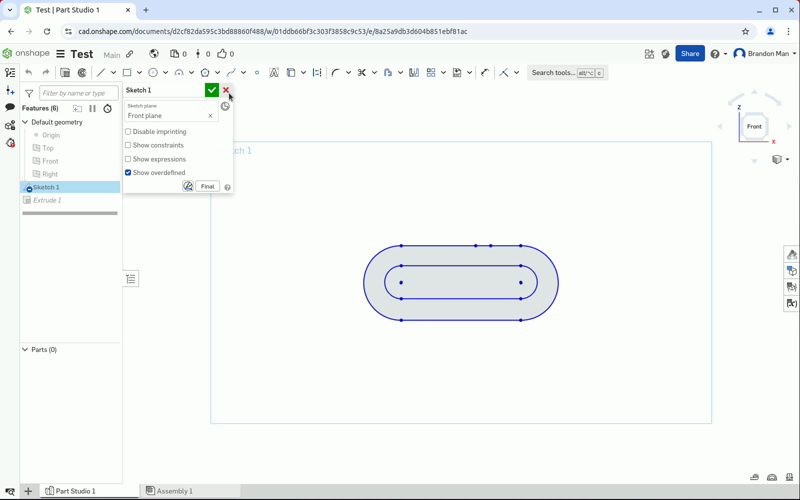
key(shift+s)
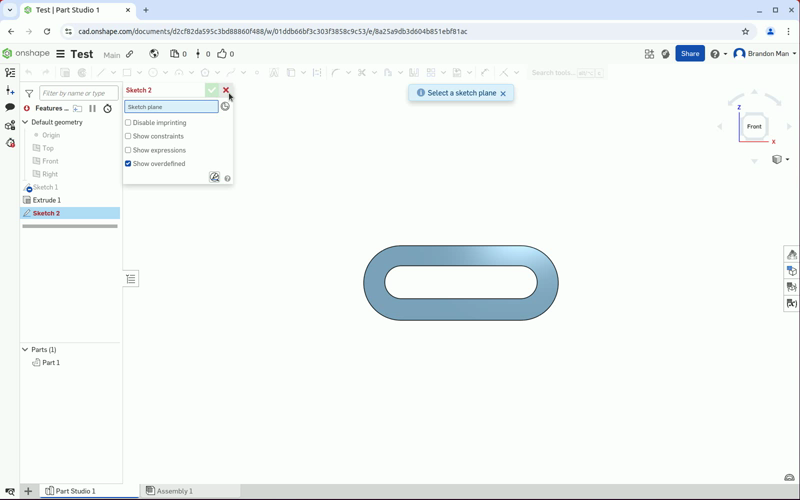
mouse_move(73, 163)
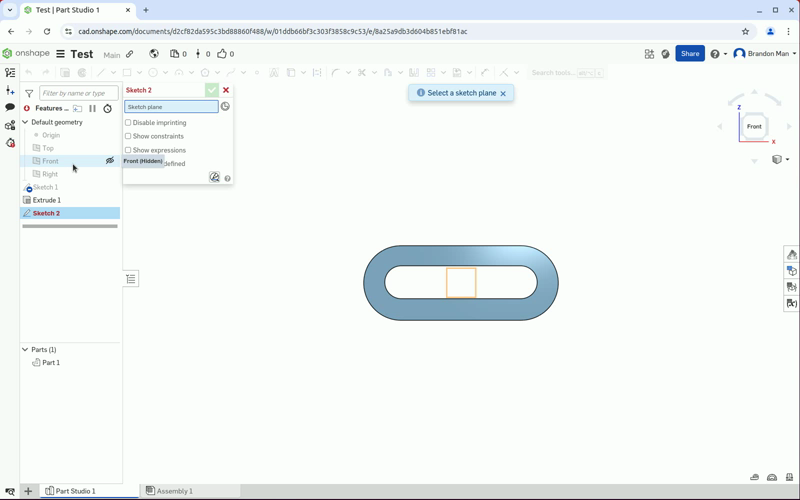
click(73, 163)
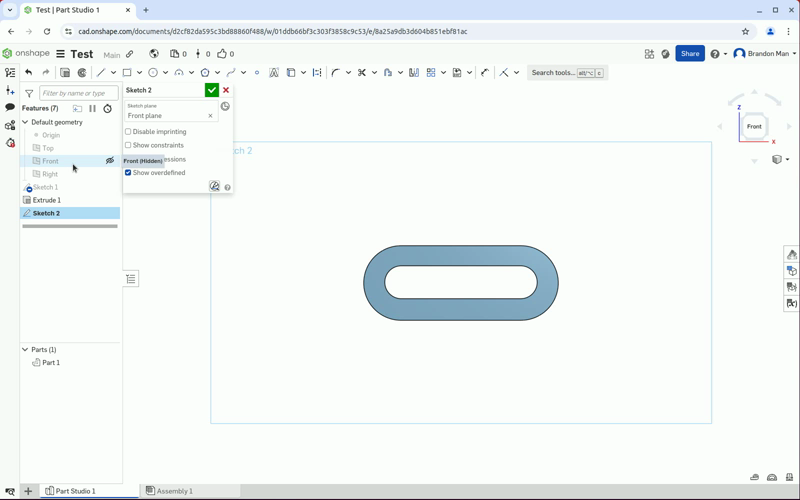
mouse_move(73, 352)
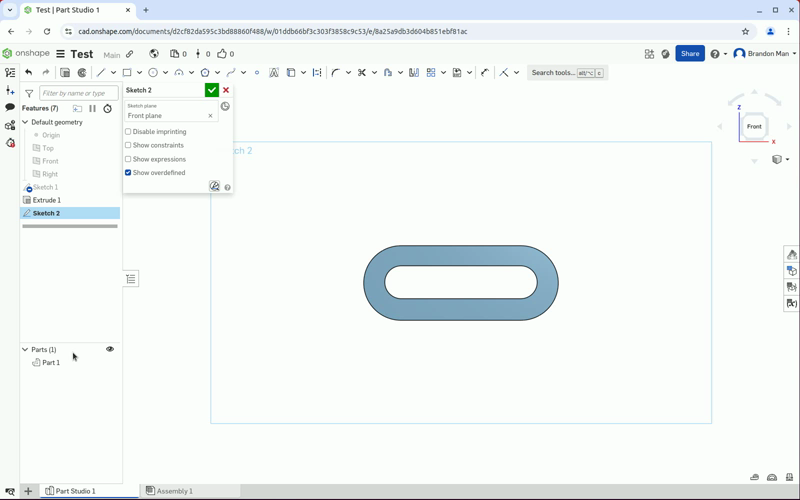
key(y)
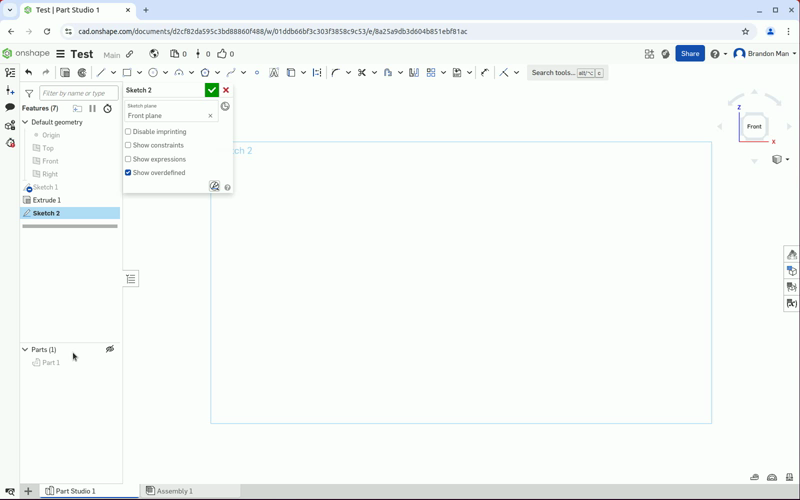
key(a)
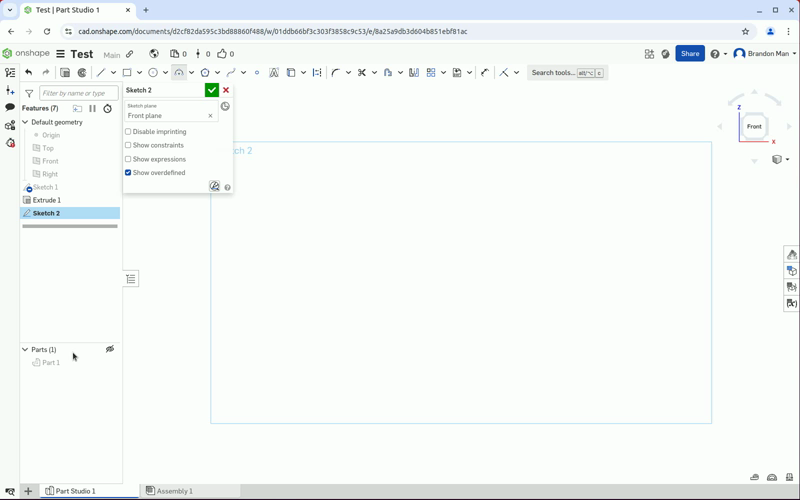
key_down(shift)
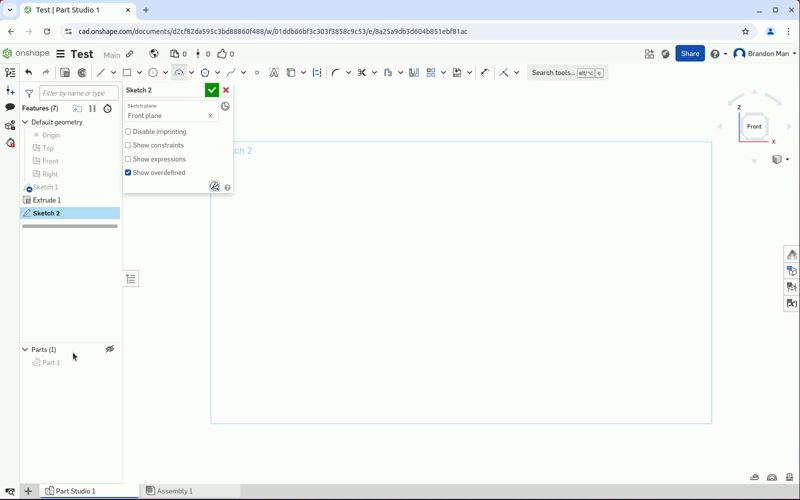
mouse_move(380, 250)
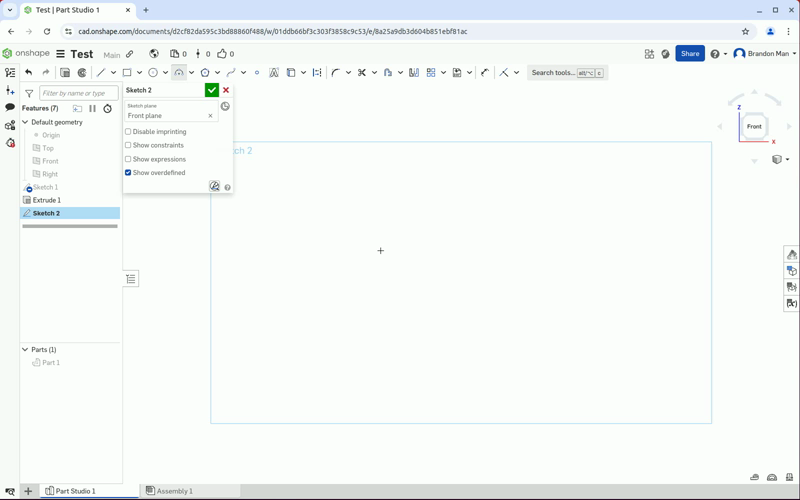
click(380, 250)
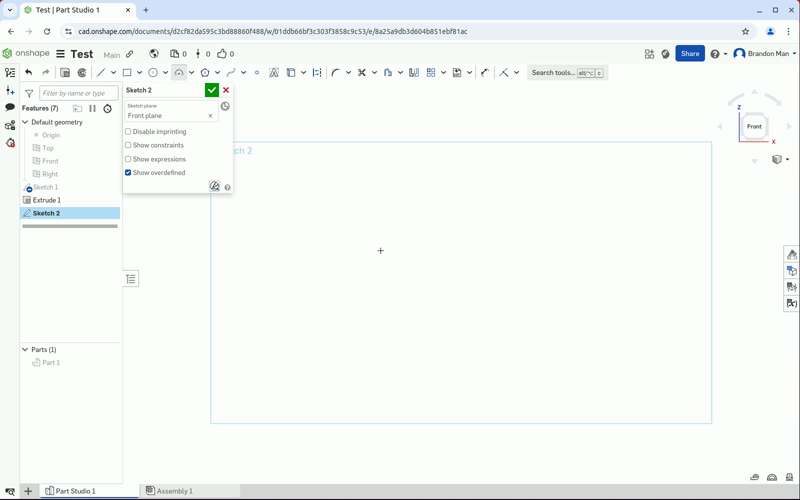
key_up(shift)
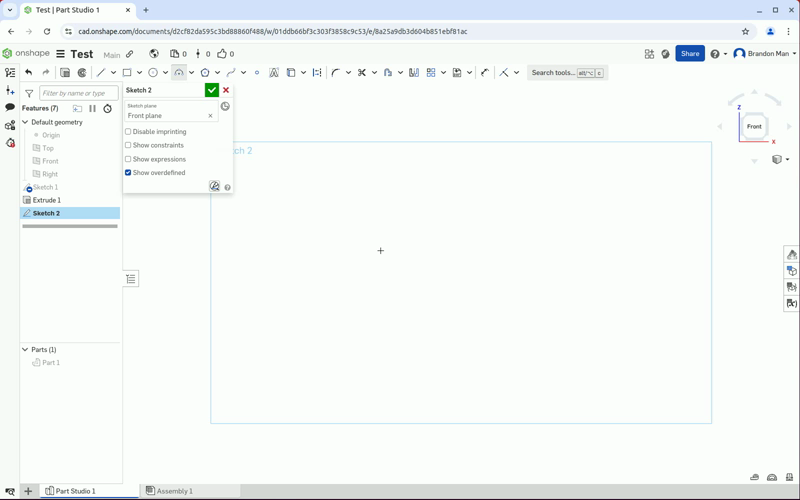
key_down(shift)
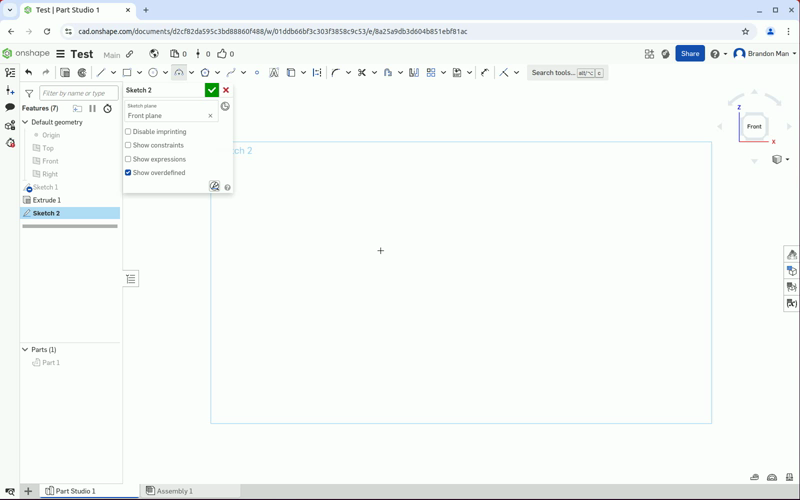
mouse_move(400, 244)
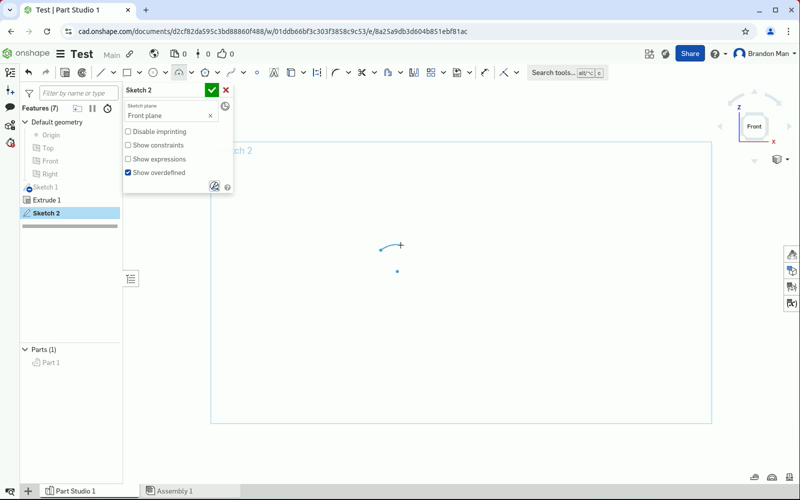
click(400, 244)
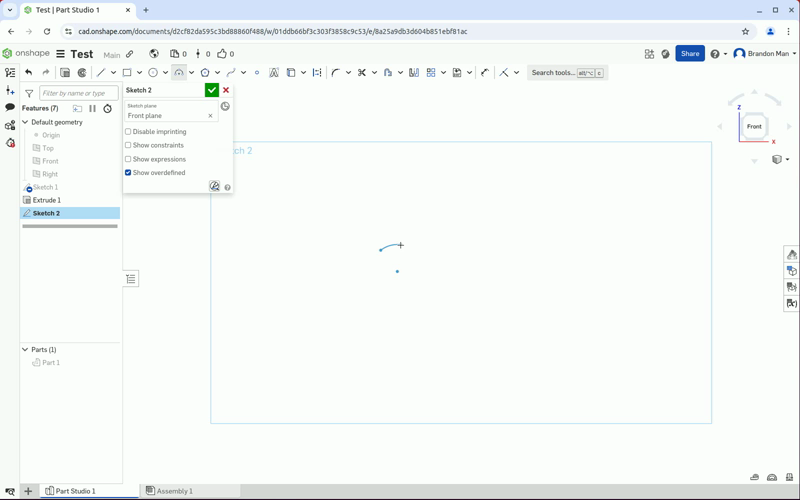
mouse_move(390, 246)
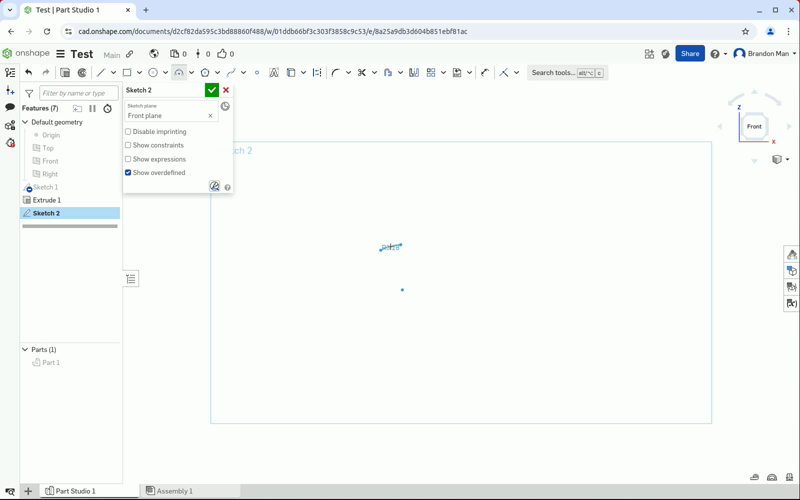
click(390, 246)
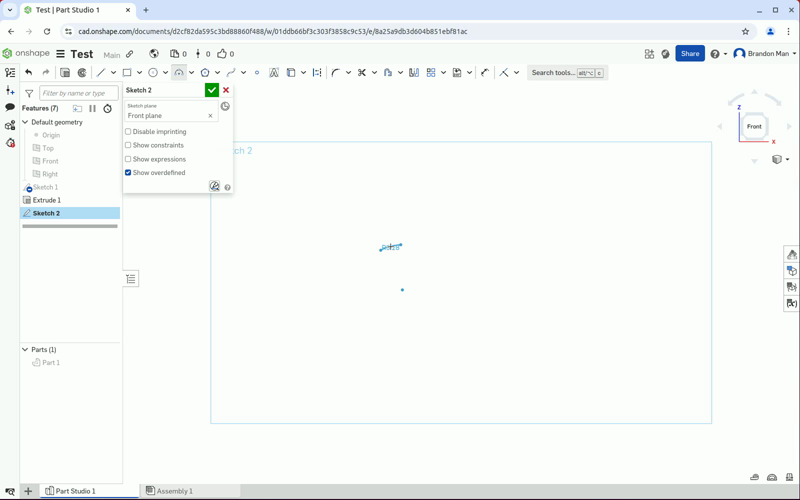
key_up(shift)
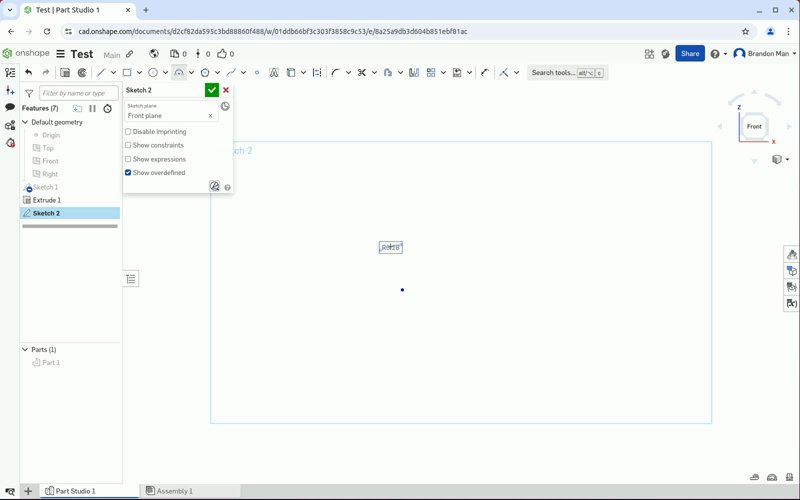
key(esc)
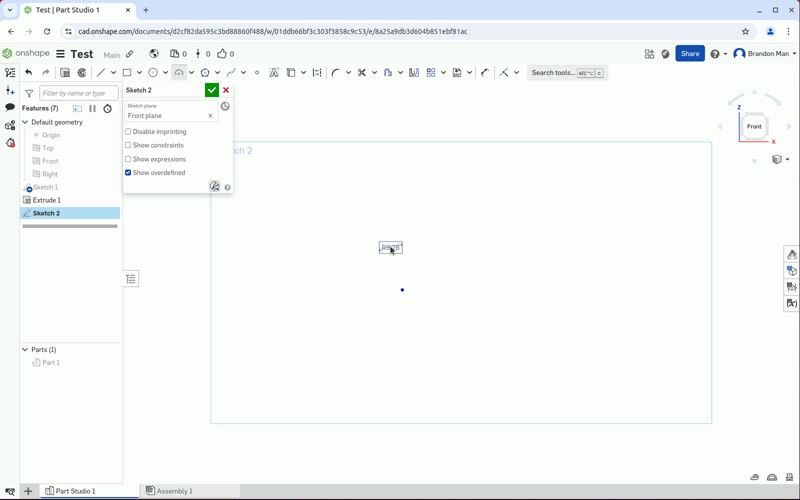
key(l)
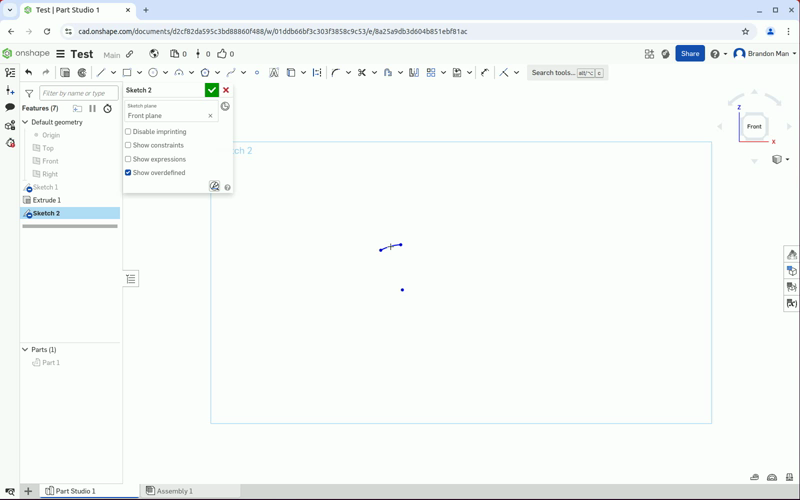
mouse_move(400, 244)
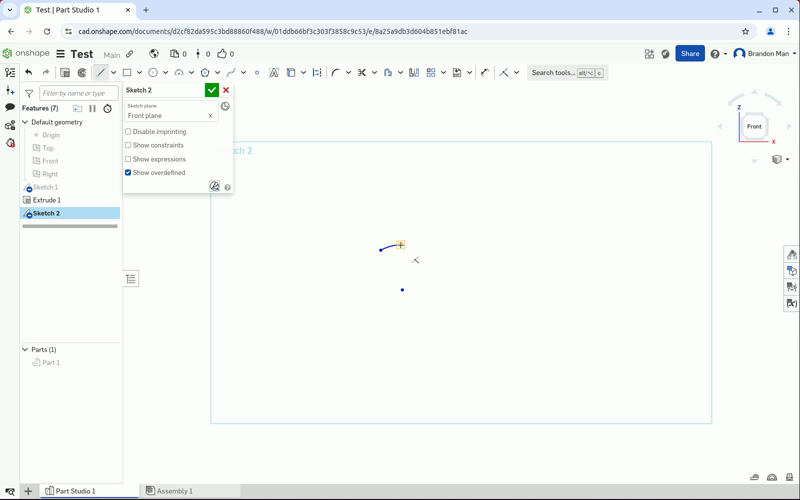
click(400, 244)
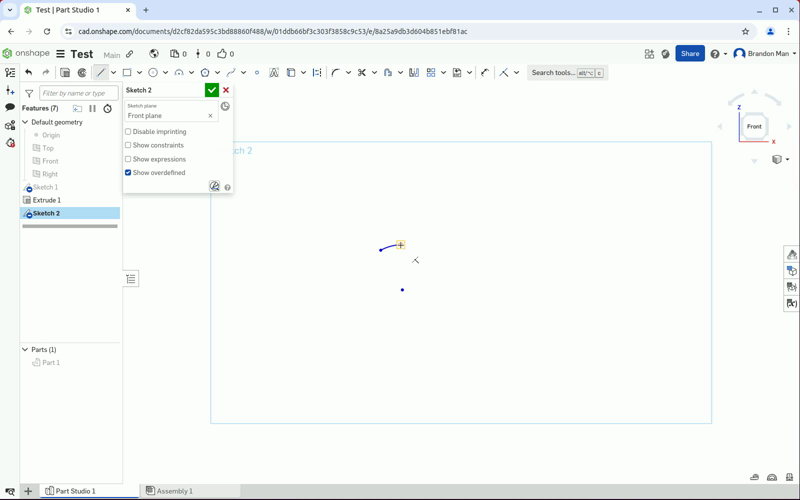
key_down(shift)
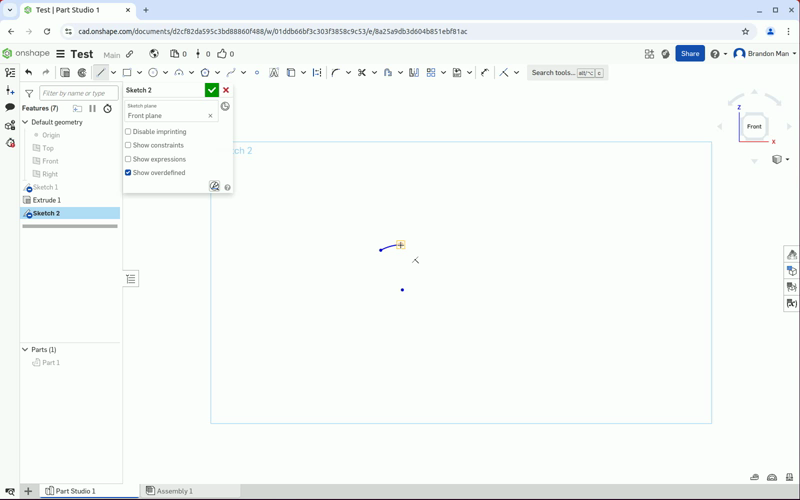
mouse_move(476, 244)
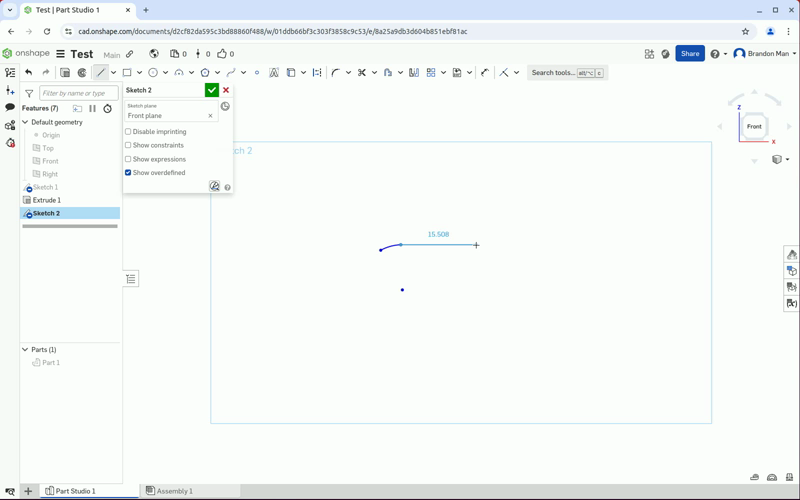
click(476, 244)
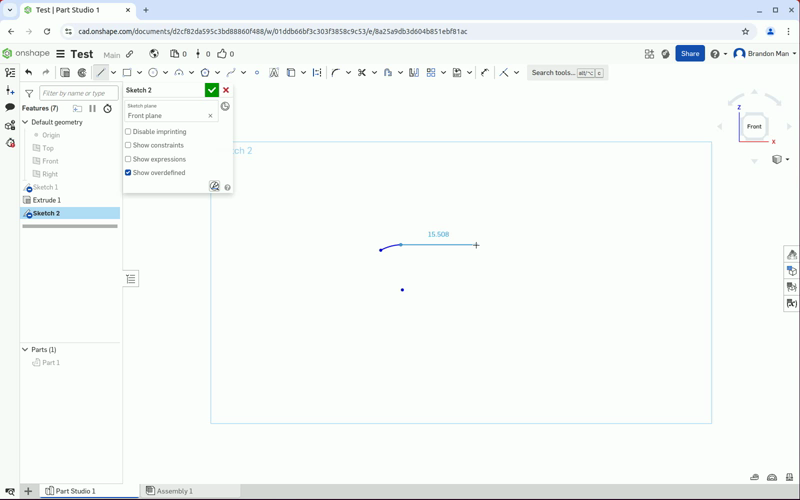
key_up(shift)
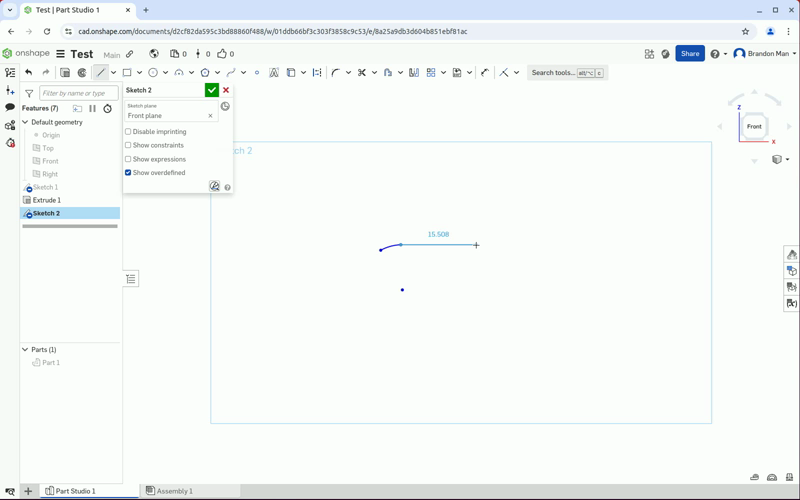
key(esc)
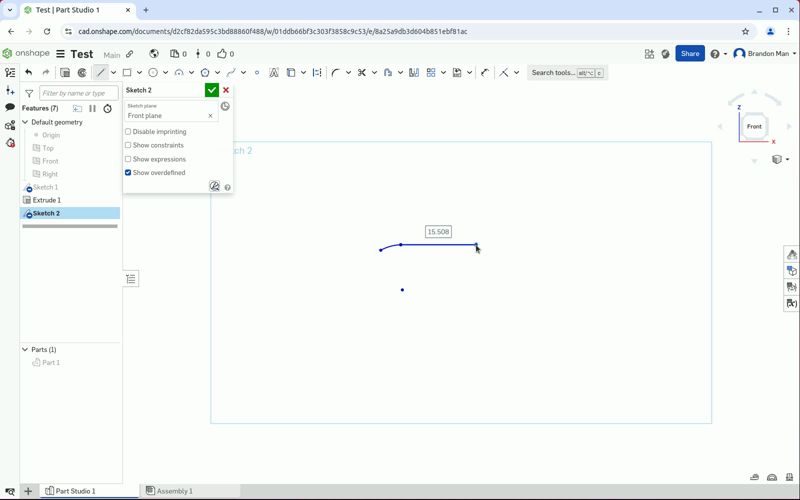
key(a)
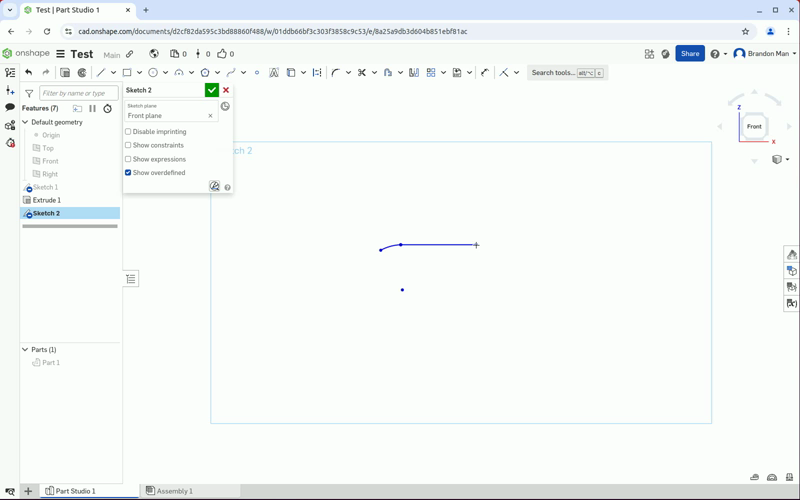
mouse_move(476, 244)
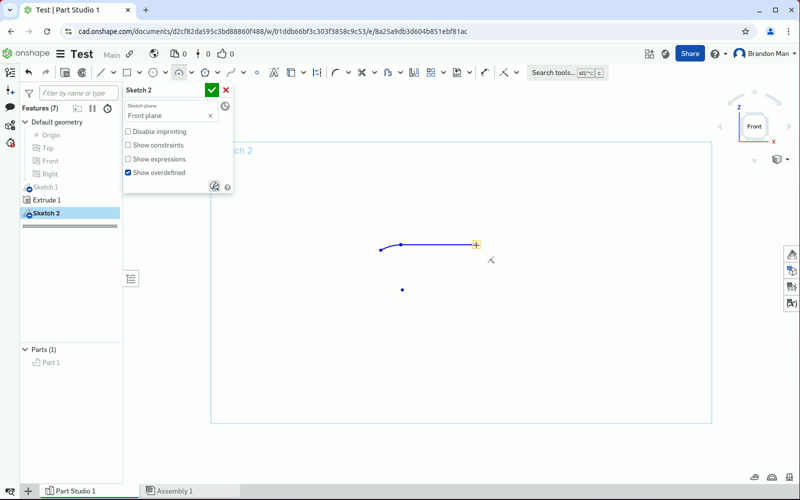
click(476, 244)
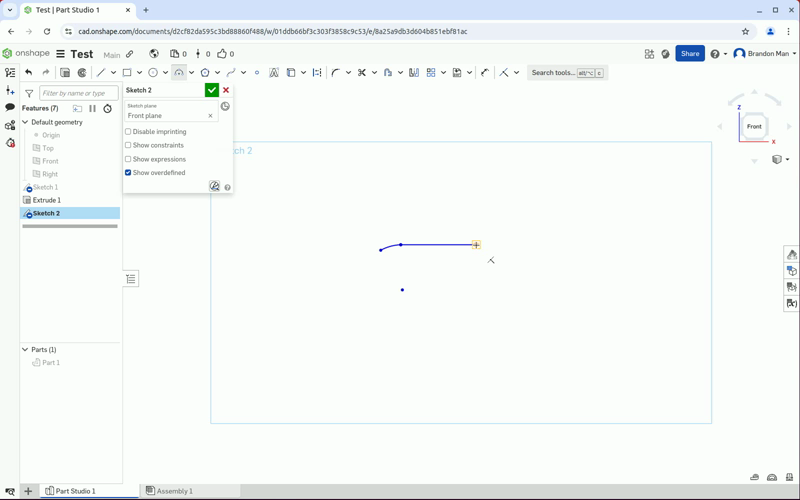
key_down(shift)
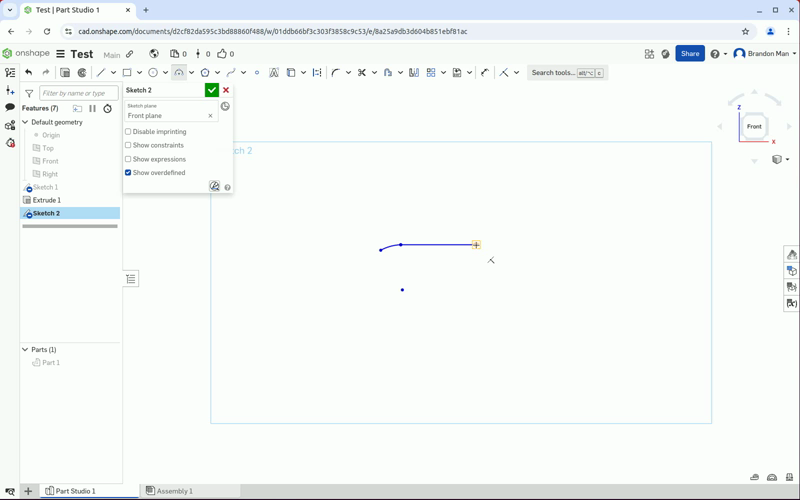
mouse_move(493, 227)
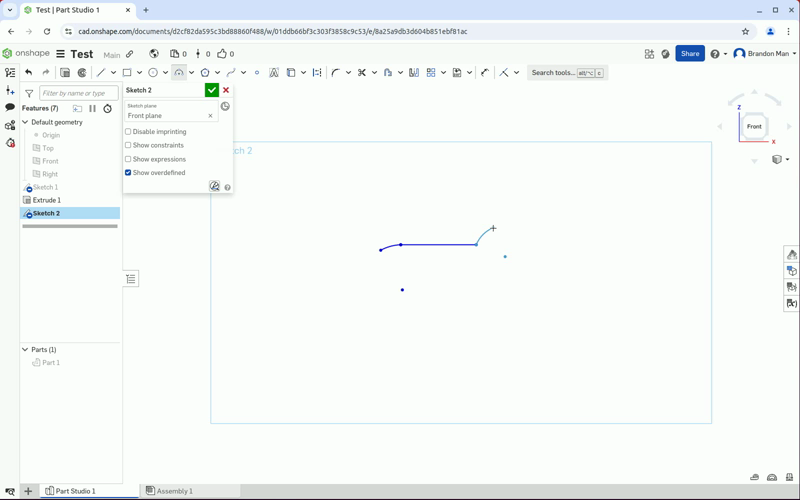
click(493, 227)
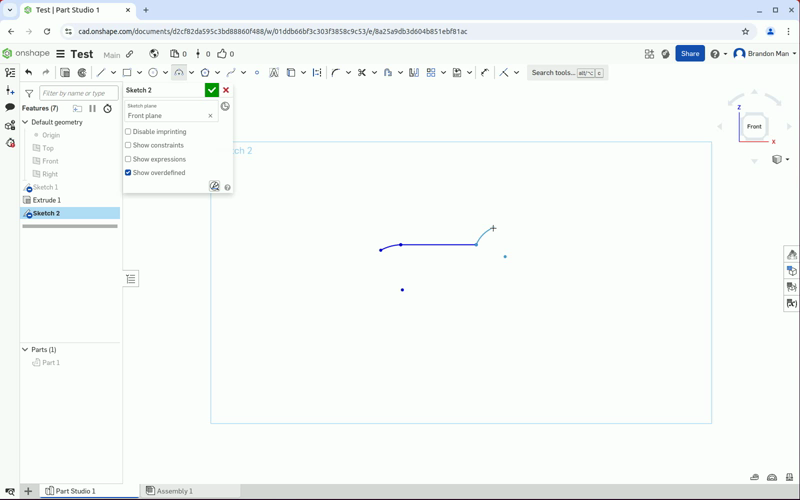
mouse_move(488, 239)
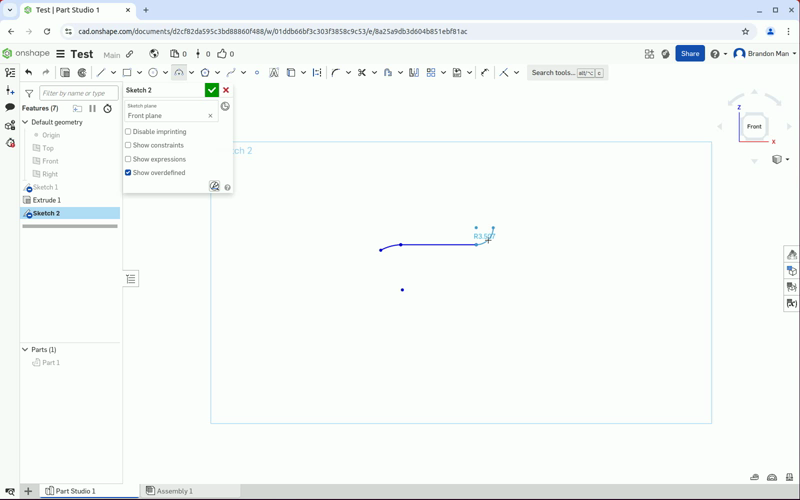
click(488, 239)
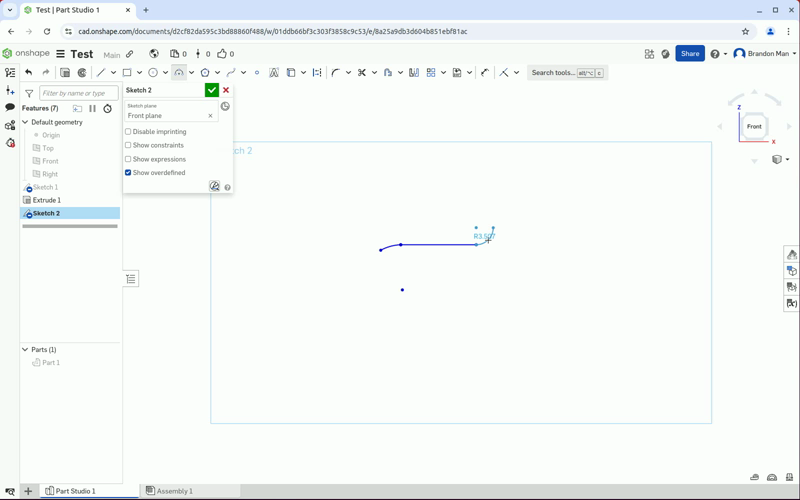
key_up(shift)
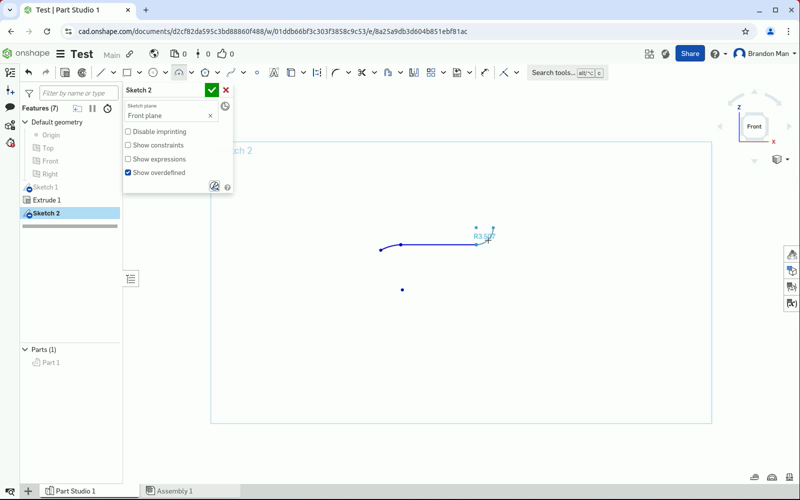
key(esc)
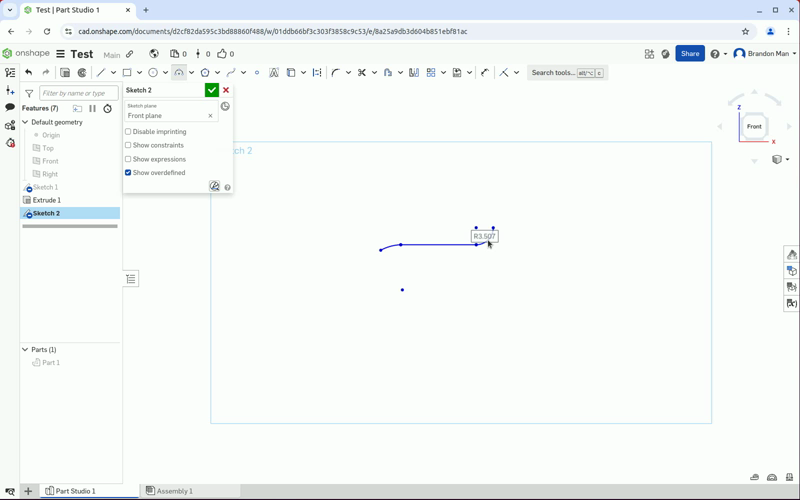
key(l)
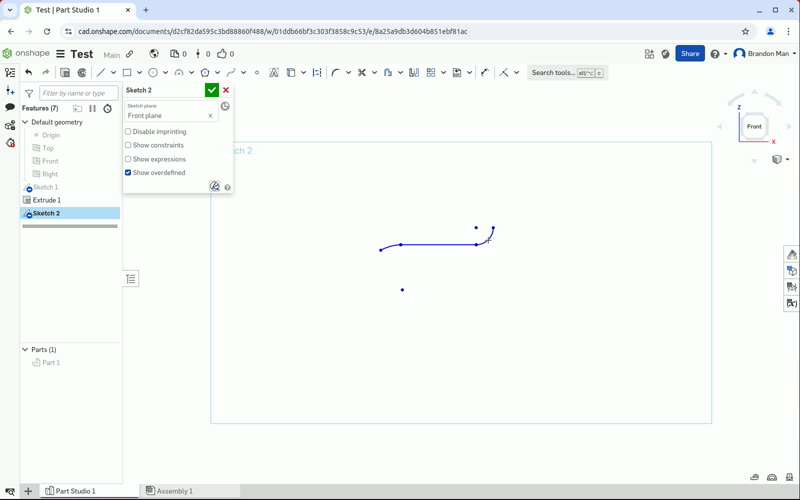
mouse_move(493, 227)
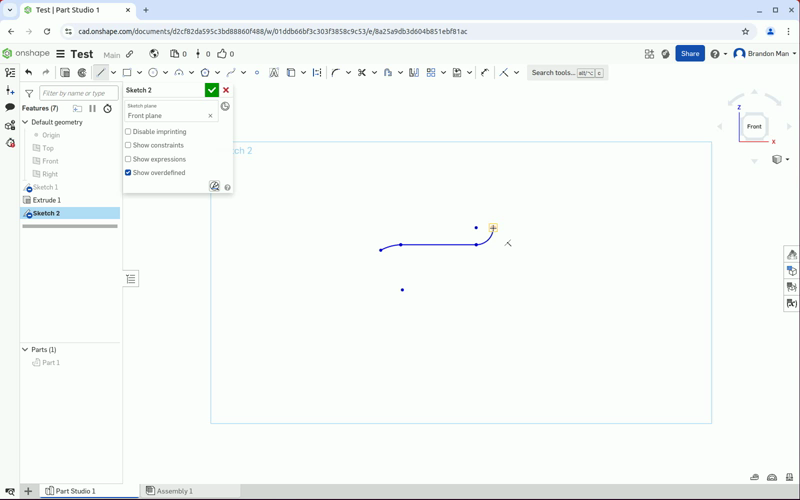
click(493, 227)
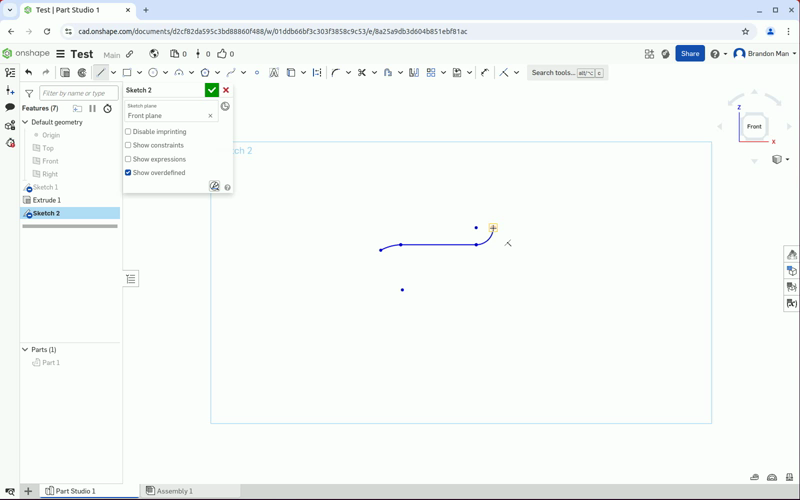
key_down(shift)
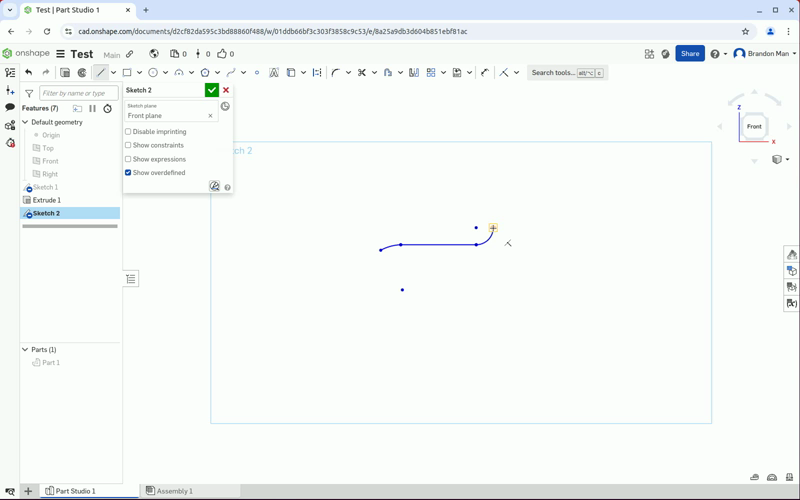
mouse_move(523, 227)
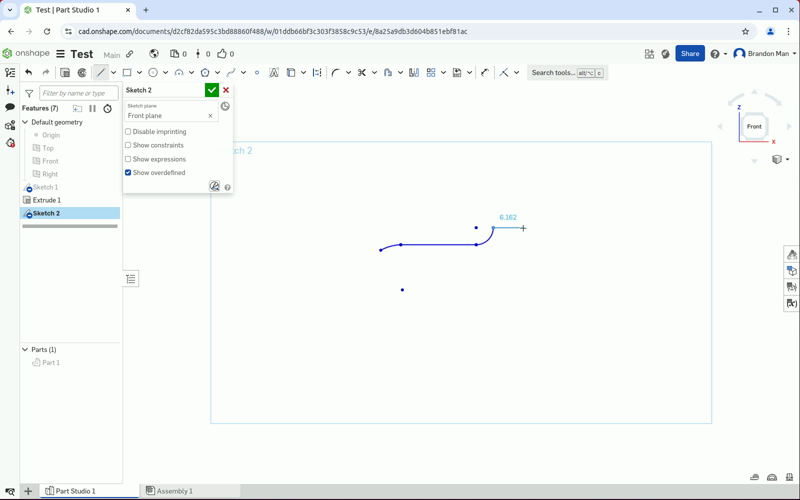
mouse_move(493, 197)
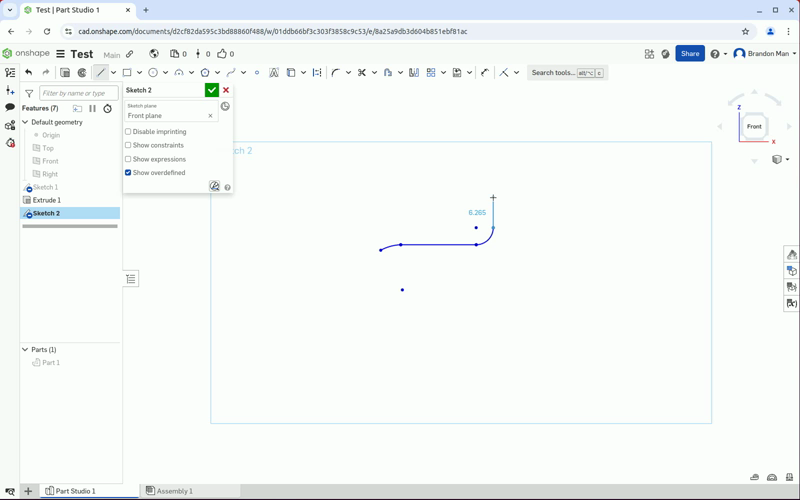
click(493, 197)
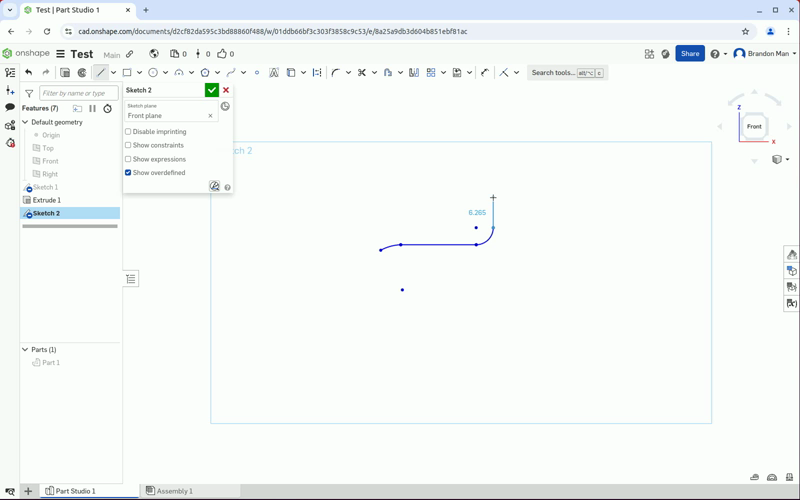
key_up(shift)
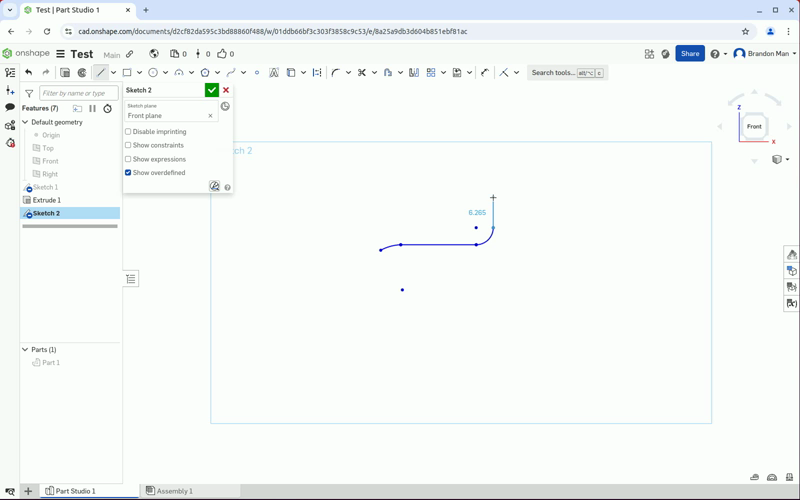
key(esc)
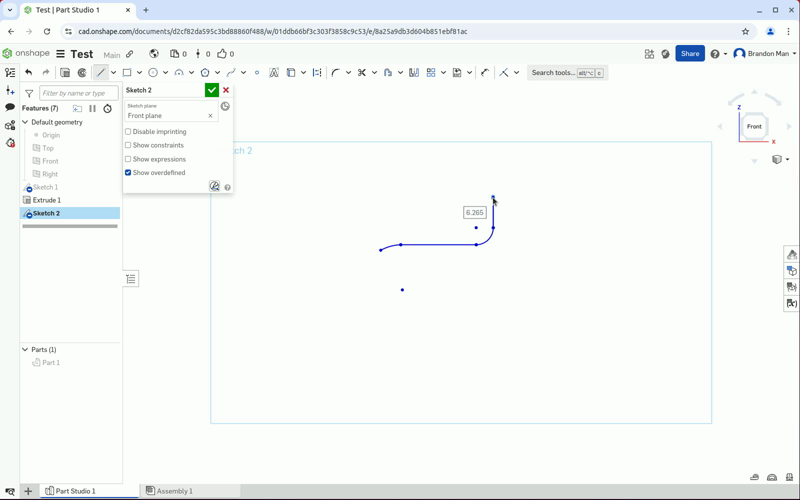
key(a)
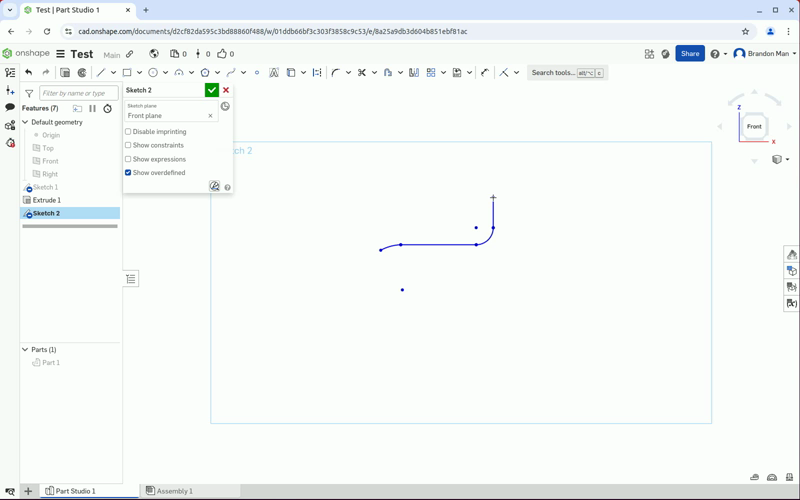
mouse_move(493, 197)
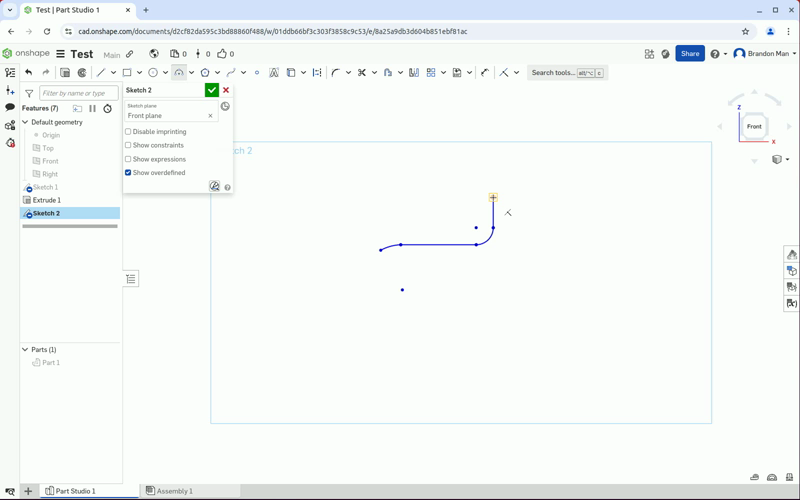
click(493, 197)
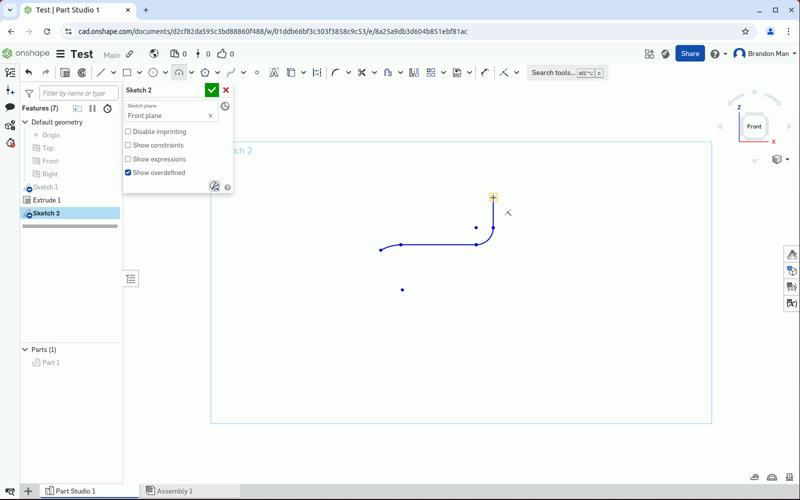
key_down(shift)
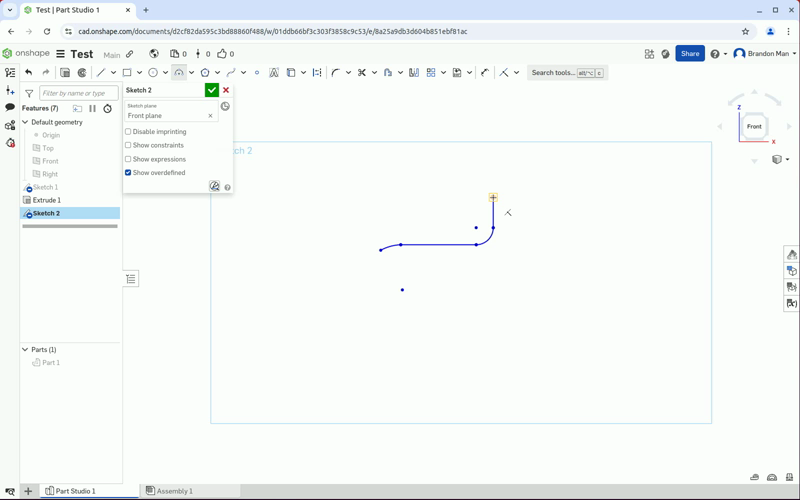
mouse_move(506, 173)
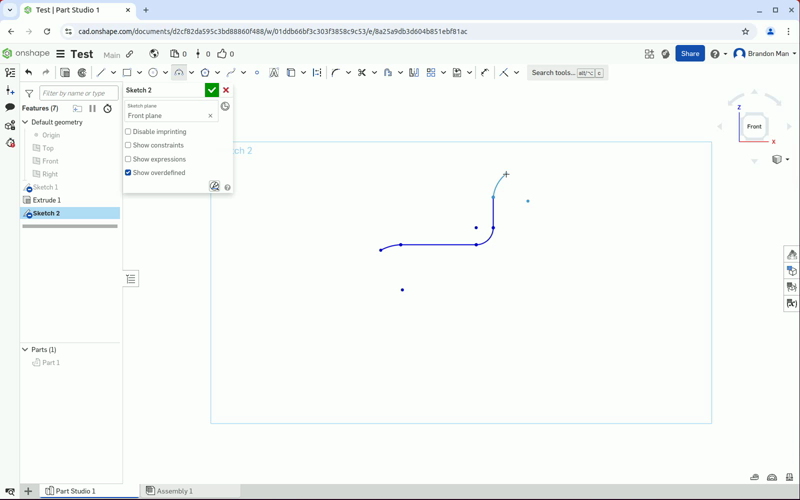
click(506, 173)
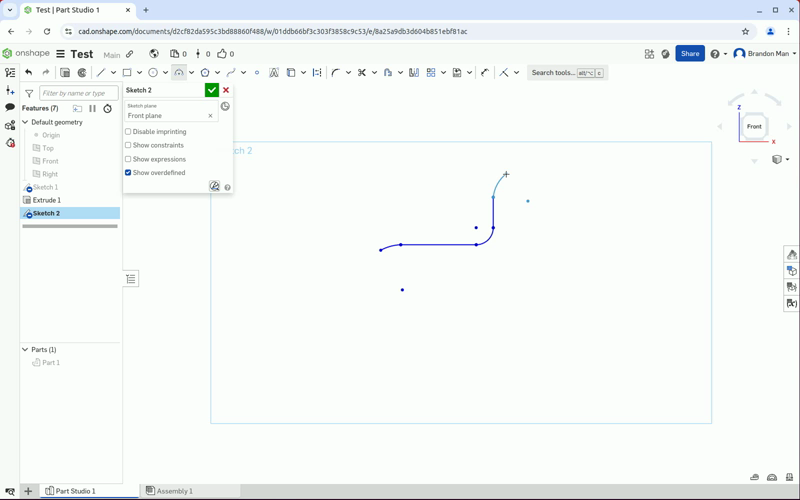
mouse_move(496, 183)
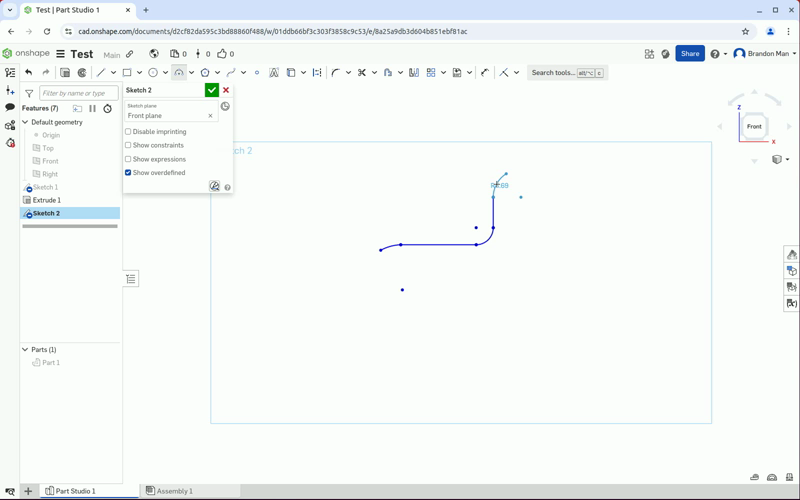
click(496, 183)
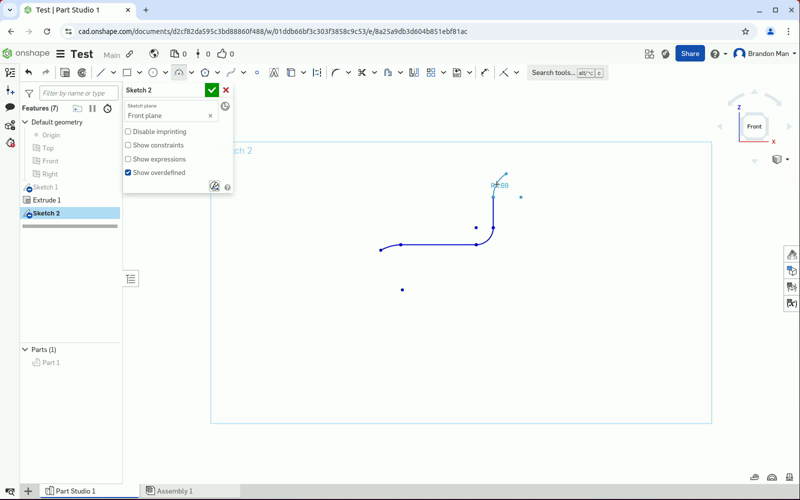
key_up(shift)
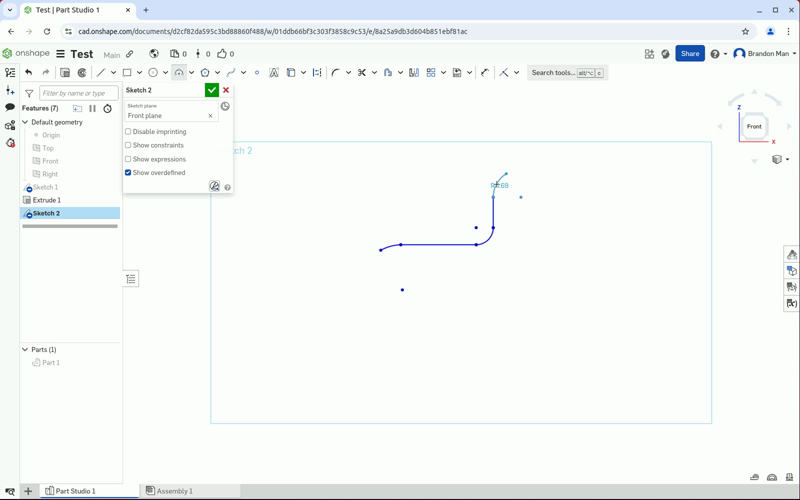
key(esc)
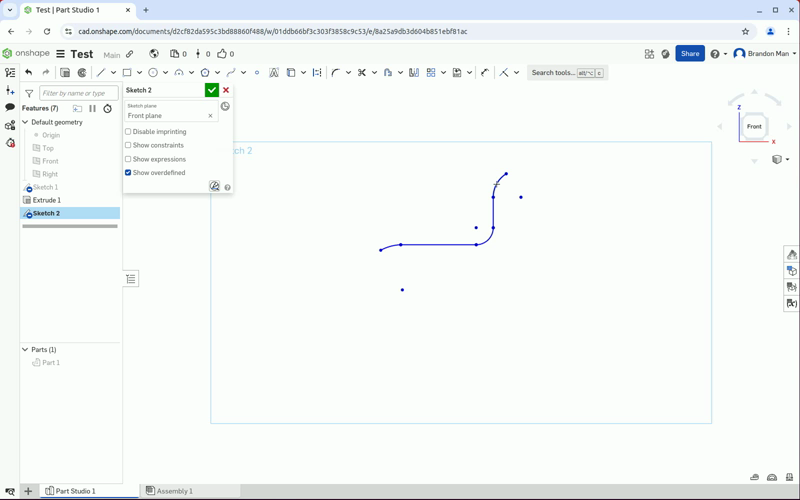
key(l)
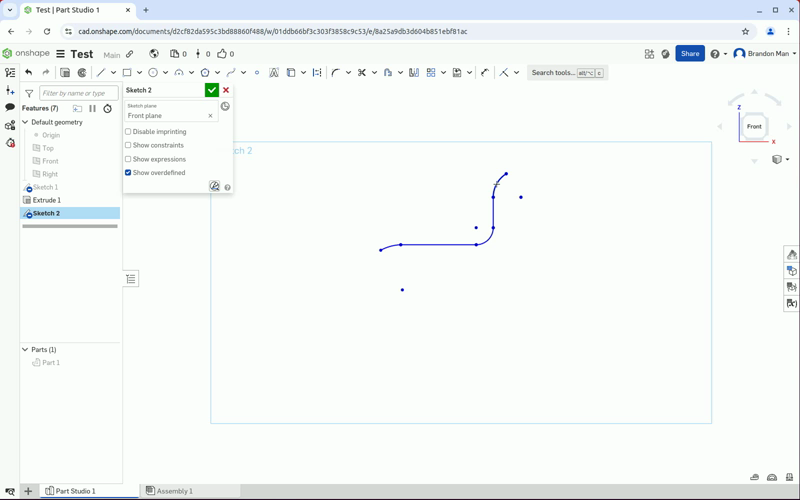
mouse_move(506, 173)
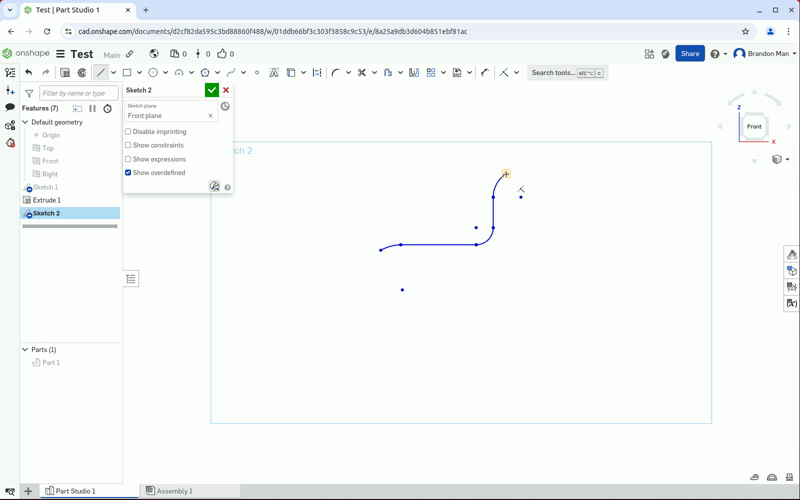
click(506, 173)
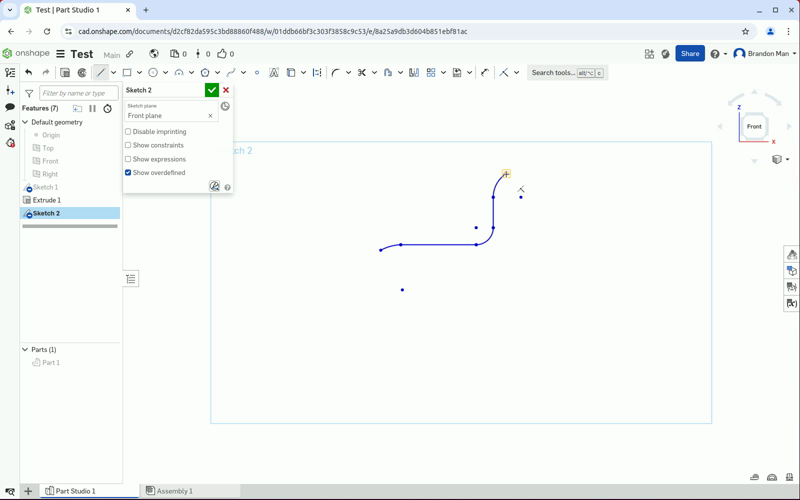
key_down(shift)
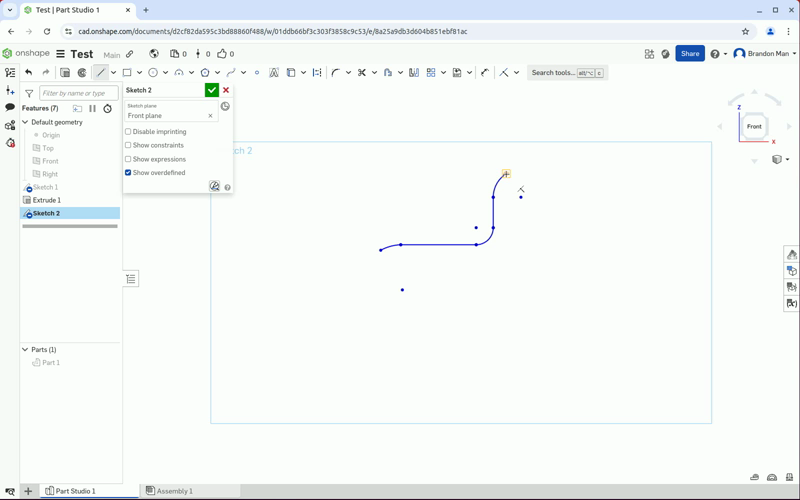
mouse_move(380, 250)
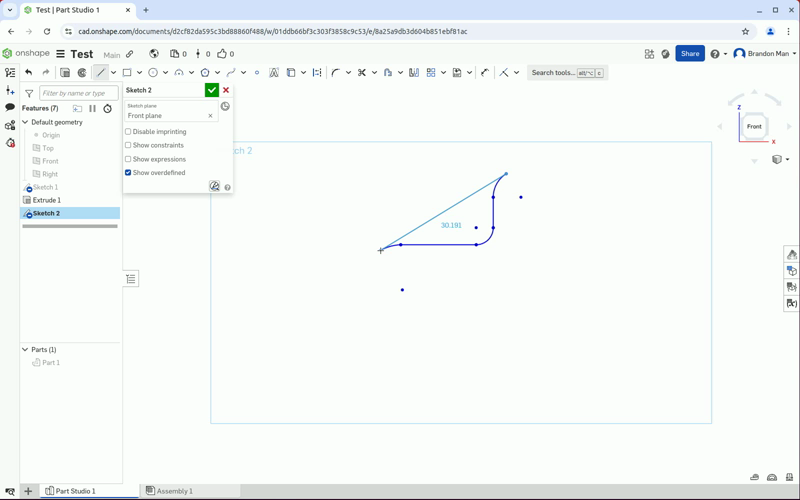
key_up(shift)
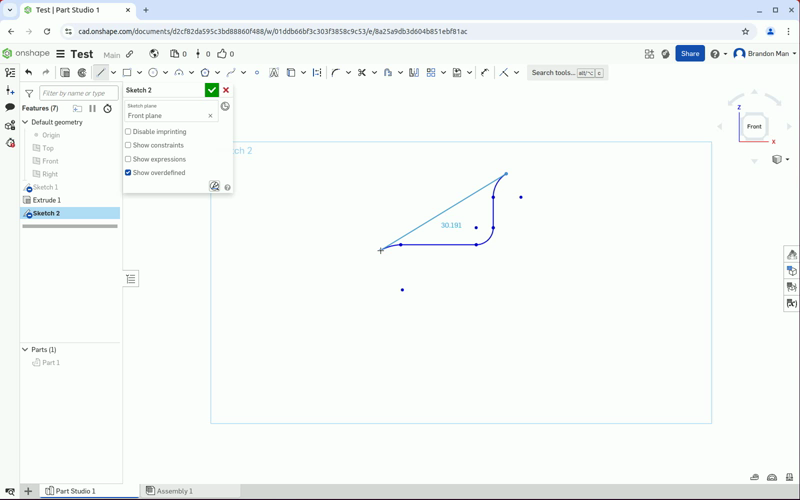
click(380, 250)
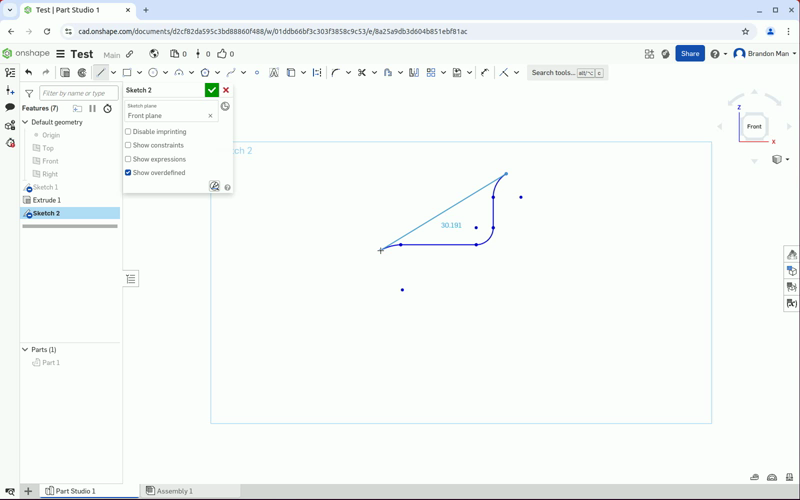
key(esc)
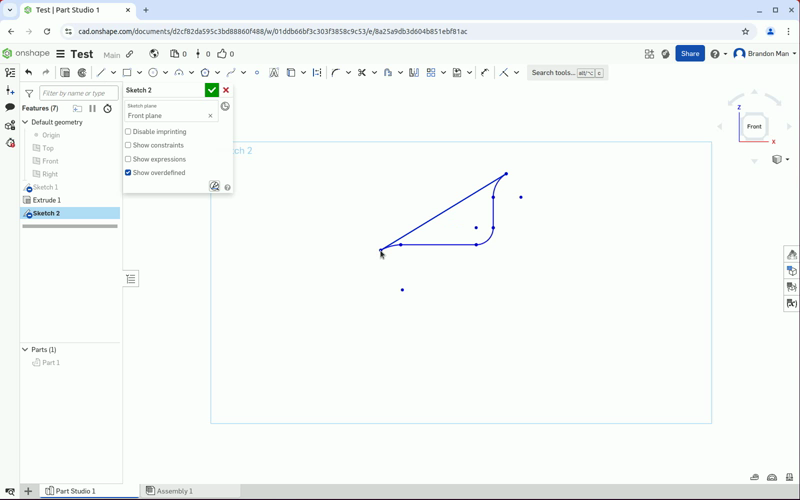
mouse_move(437, 235)
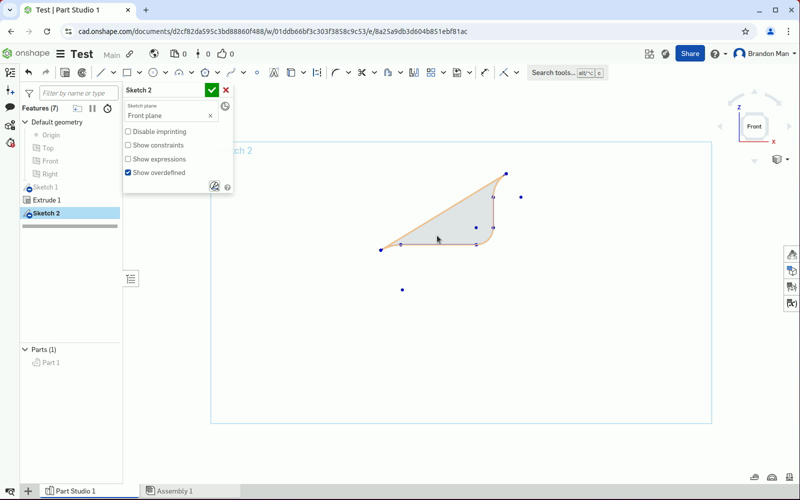
click(437, 235)
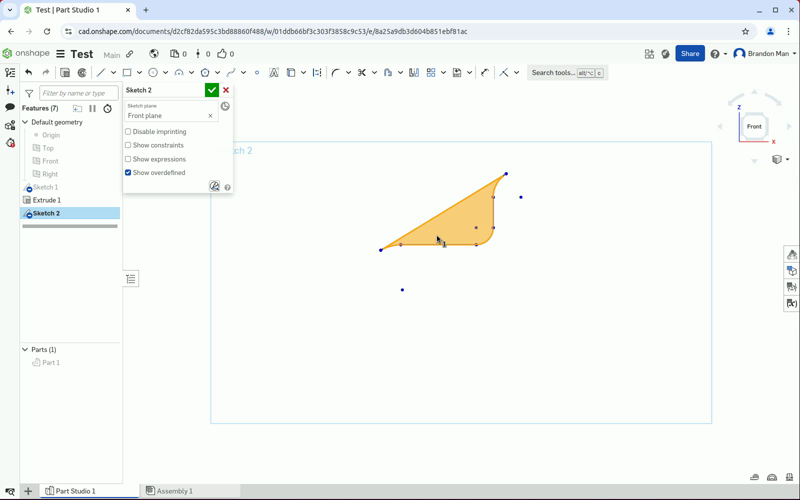
mouse_move(73, 352)
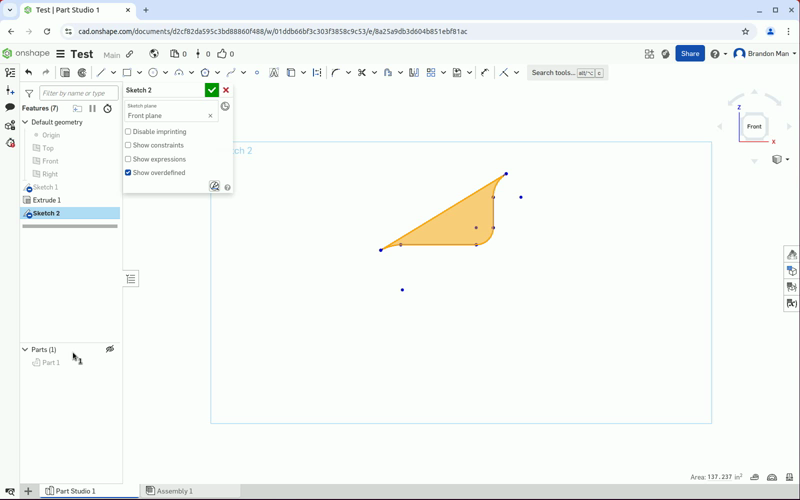
key(shift+y)
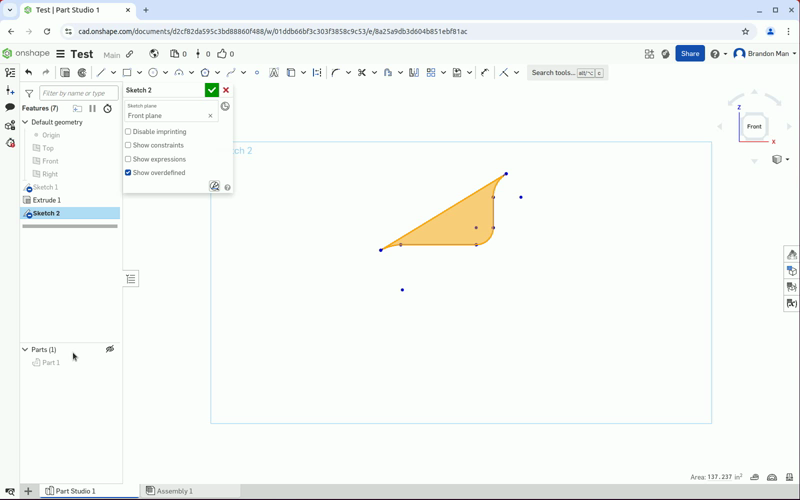
key(shift+e)
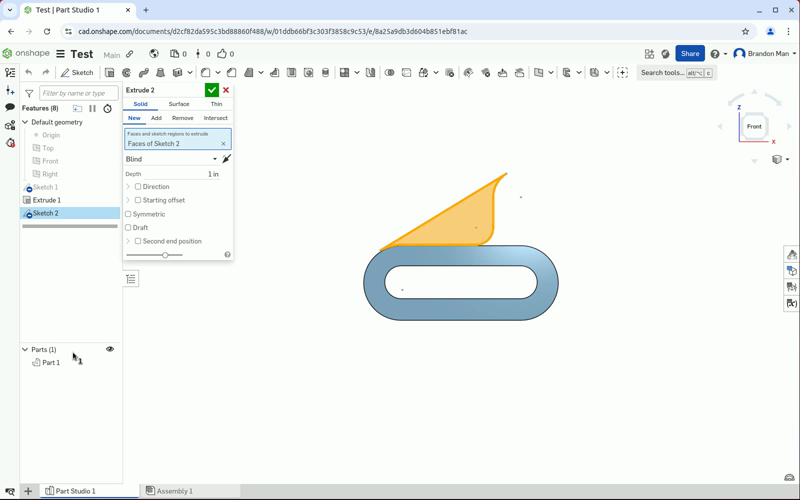
mouse_move(143, 106)
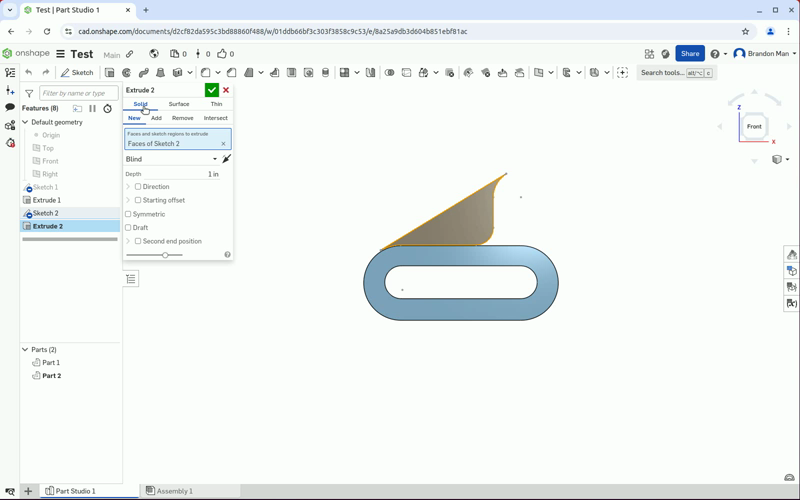
click(143, 106)
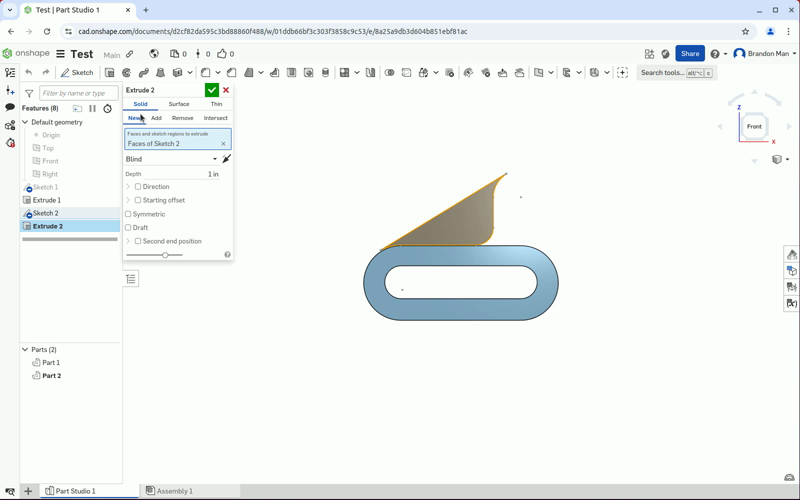
mouse_move(137, 120)
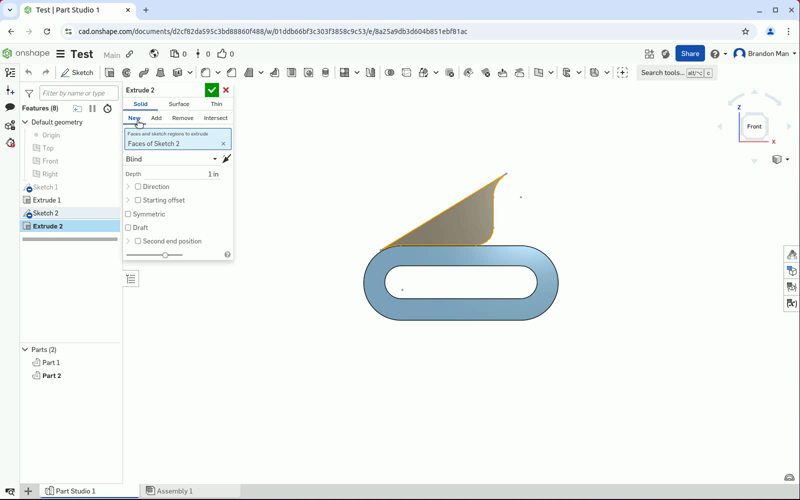
click(137, 120)
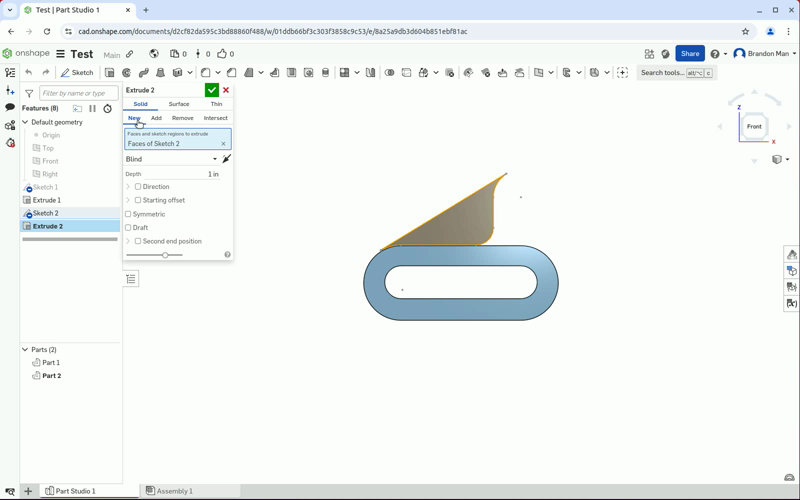
key(tab, 4)
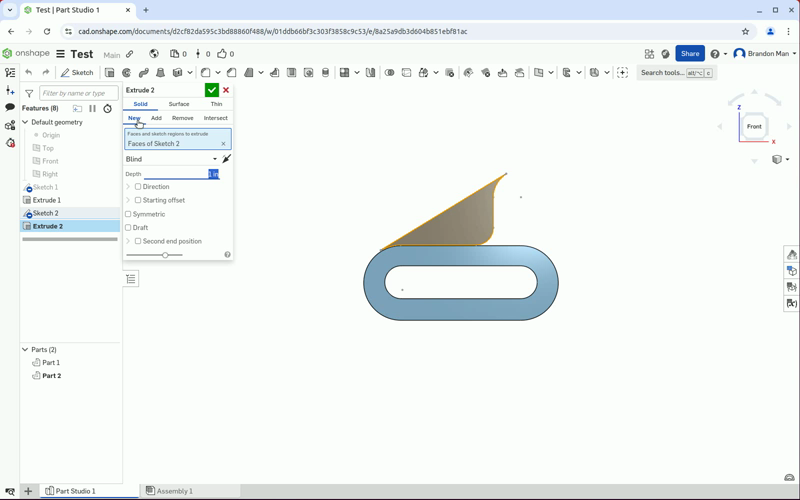
text(5.055)
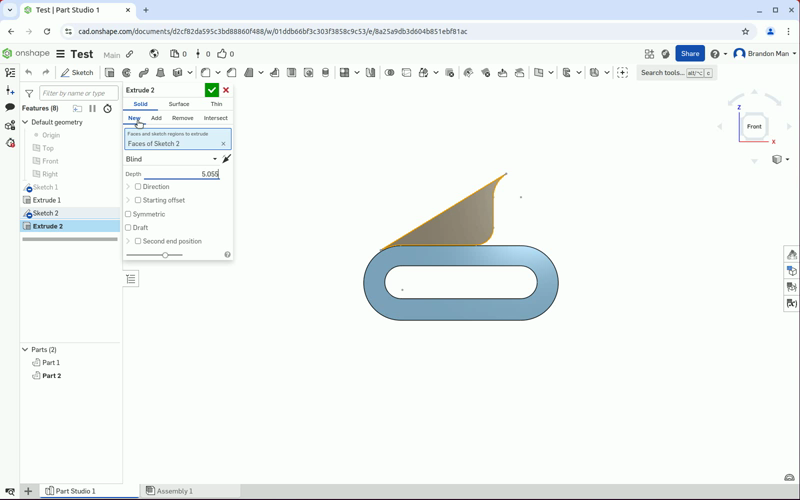
key(enter)
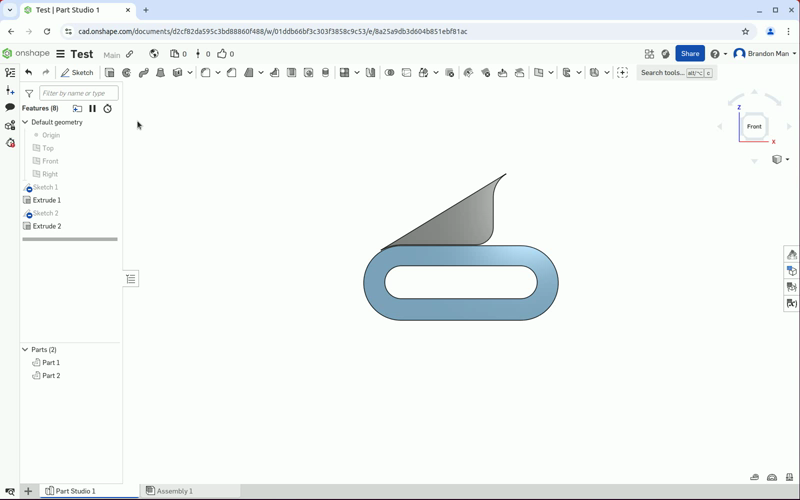
key(shift+h)
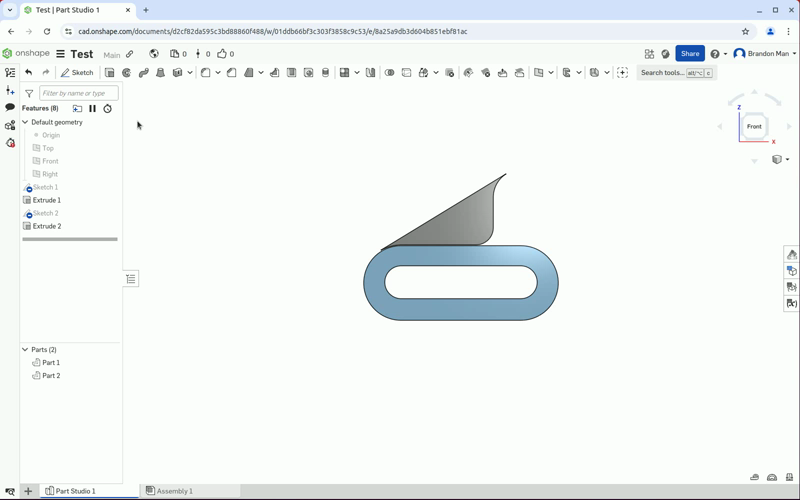
key(shift+h)
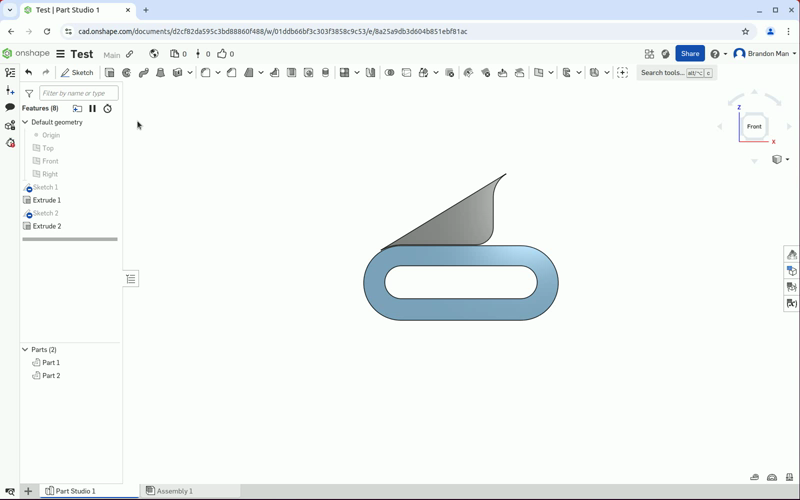
mouse_move(73, 189)
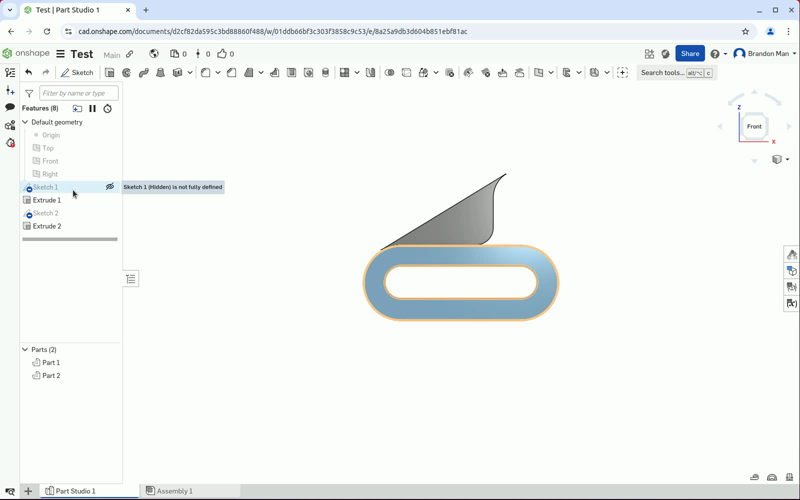
click(73, 189)
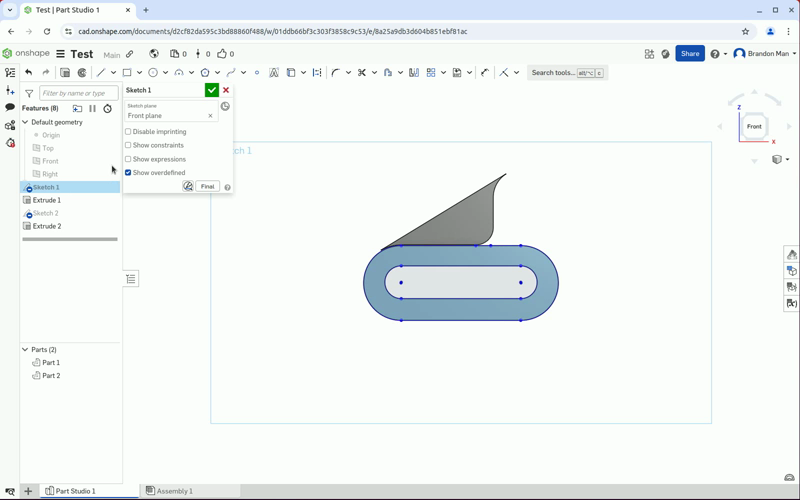
mouse_move(229, 92)
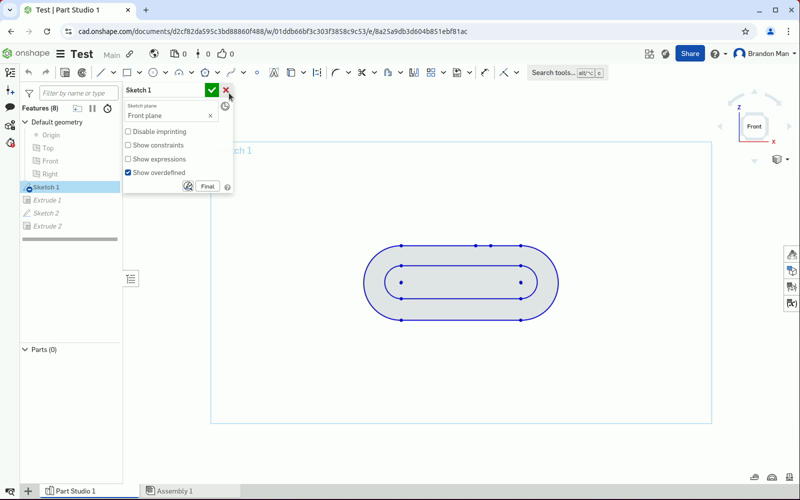
click(229, 92)
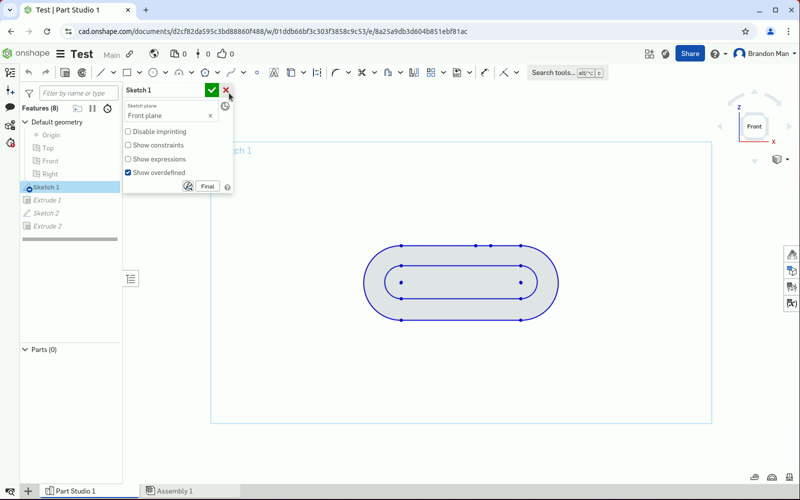
key(shift+s)
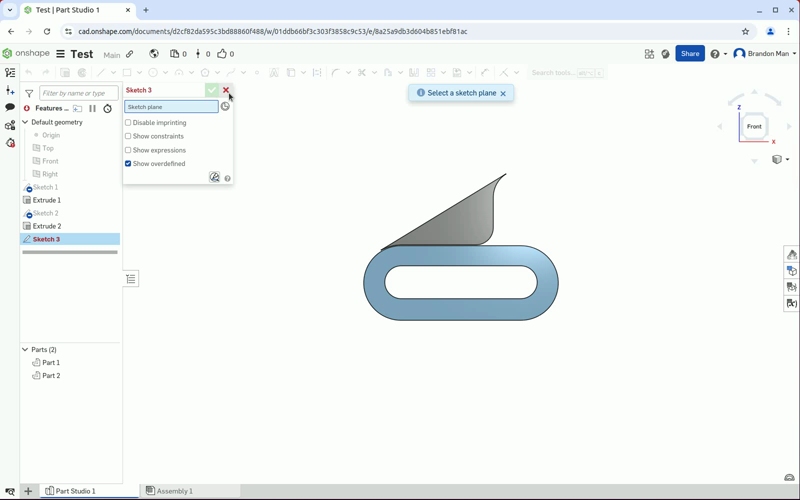
mouse_move(73, 163)
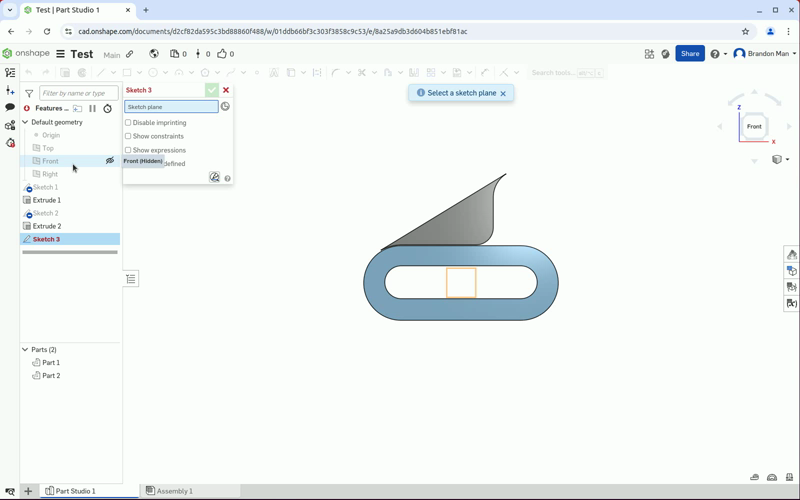
click(73, 163)
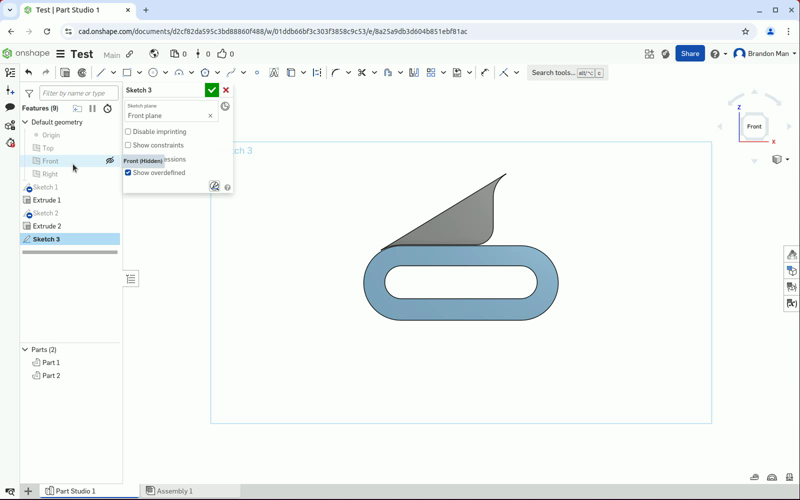
mouse_move(73, 352)
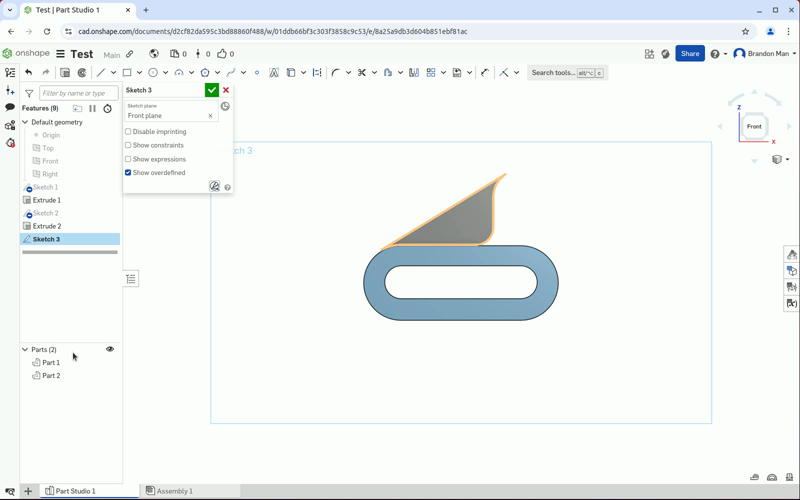
key(y)
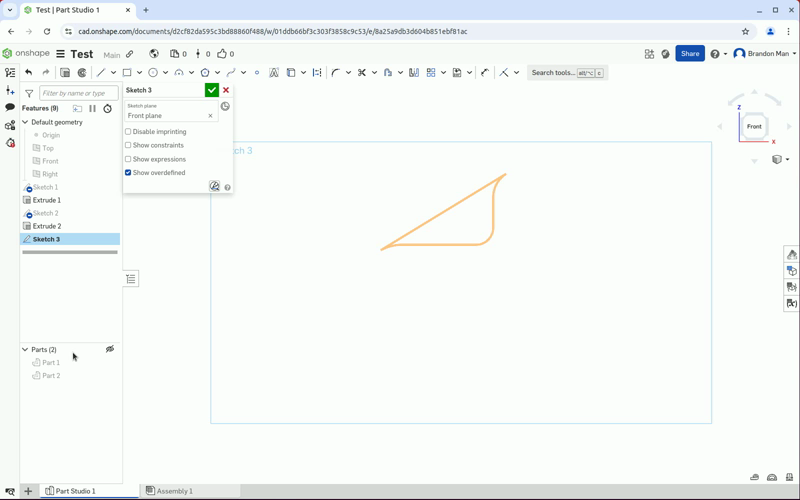
key(l)
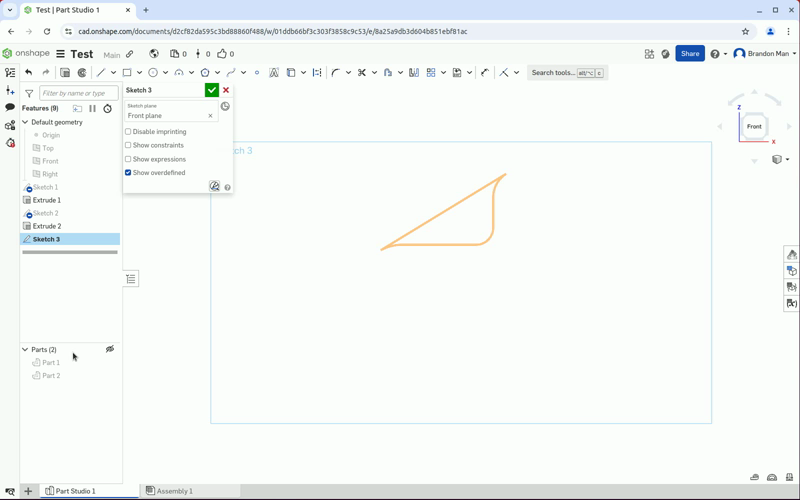
key_down(shift)
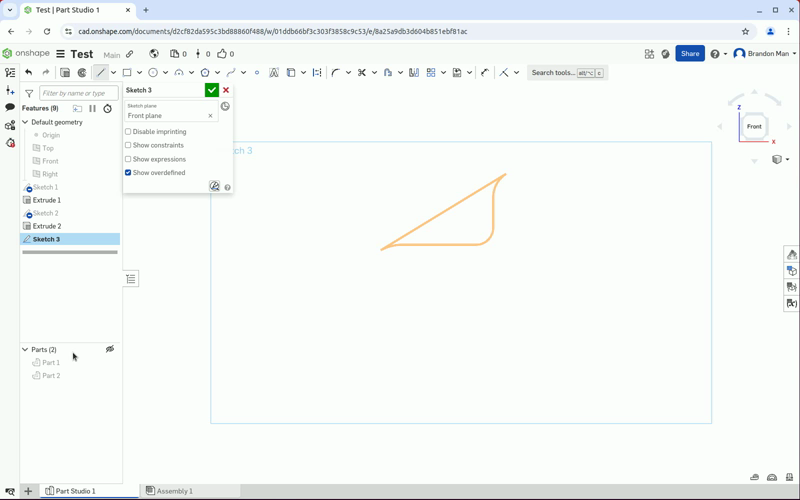
mouse_move(476, 245)
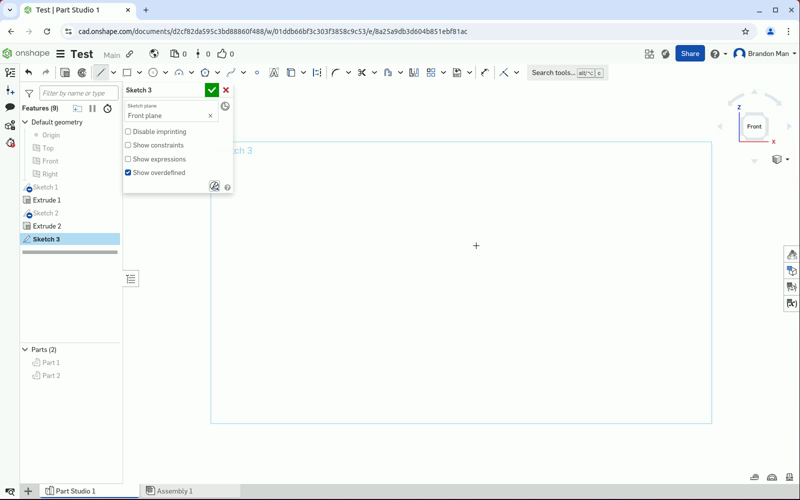
click(476, 245)
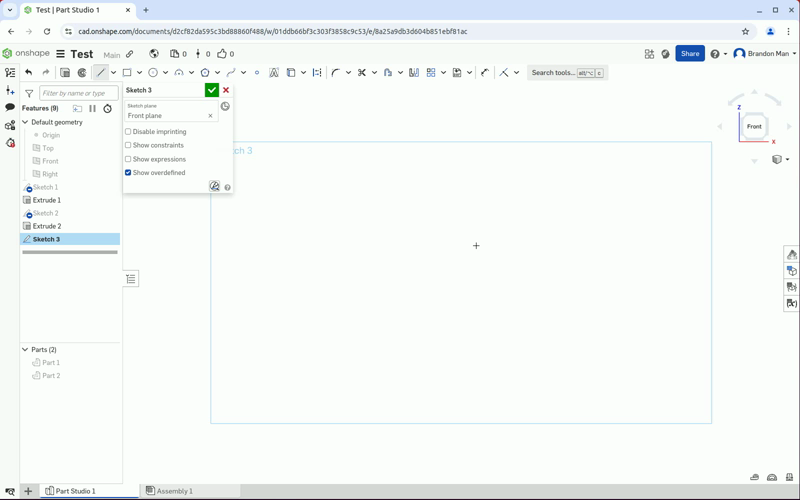
key_up(shift)
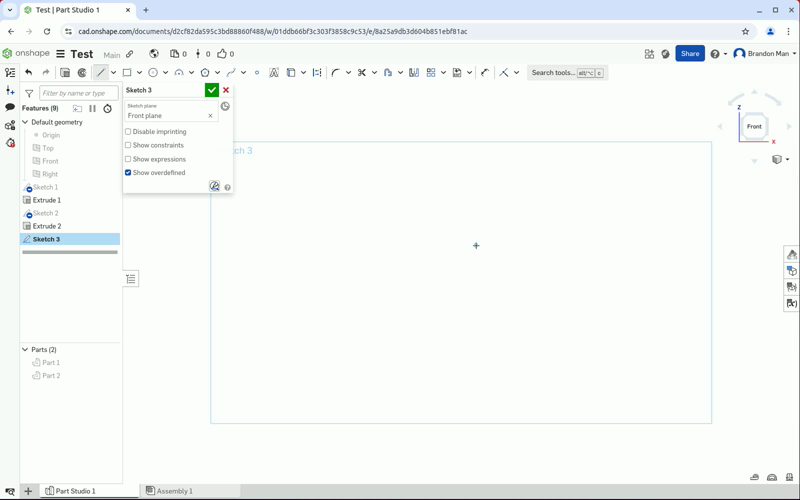
key_down(shift)
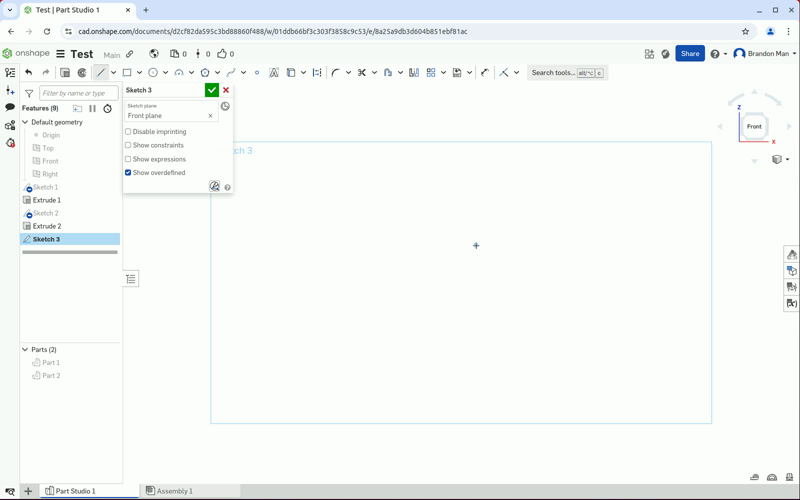
mouse_move(506, 245)
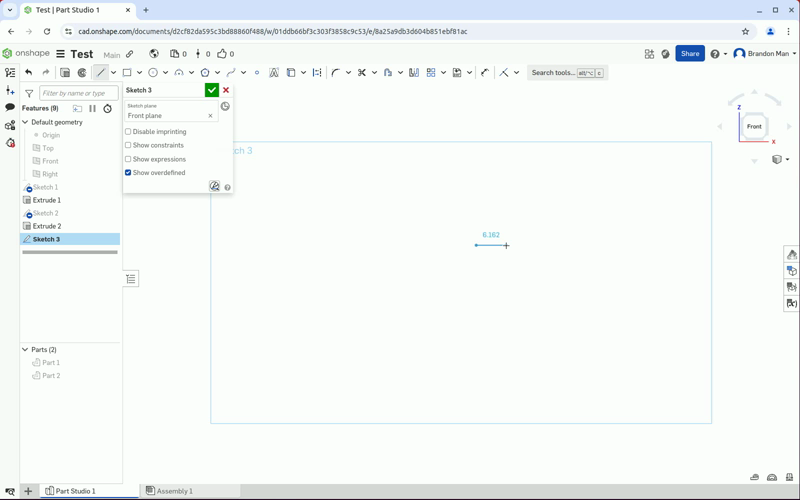
mouse_move(490, 245)
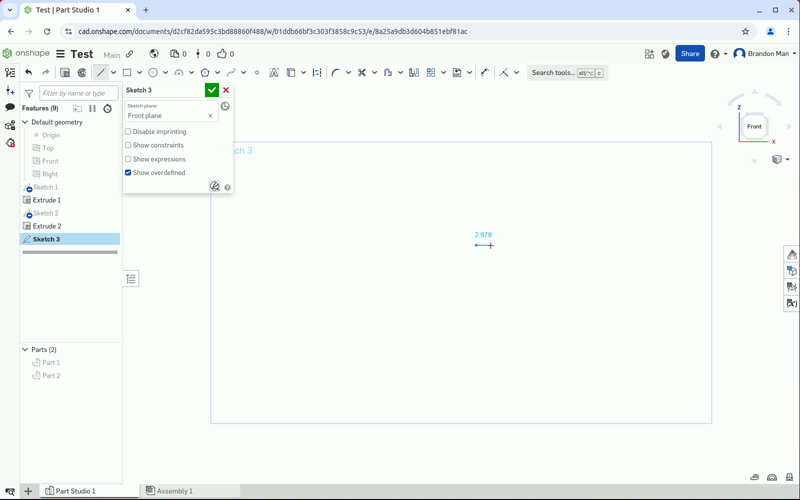
click(490, 245)
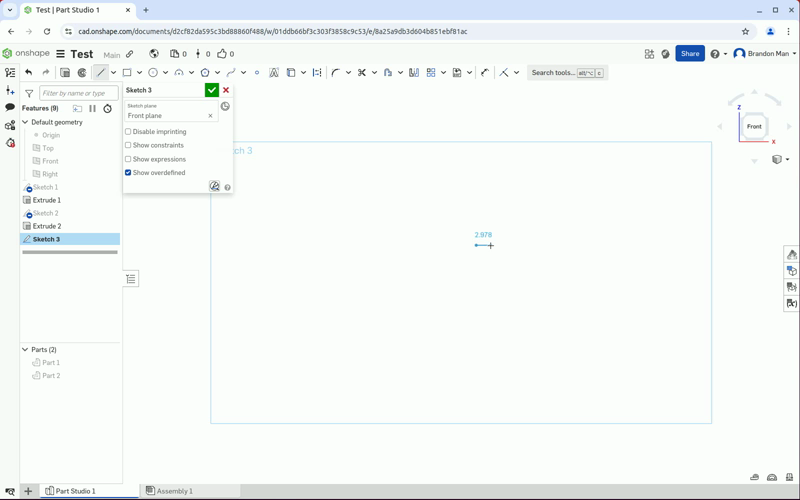
key_up(shift)
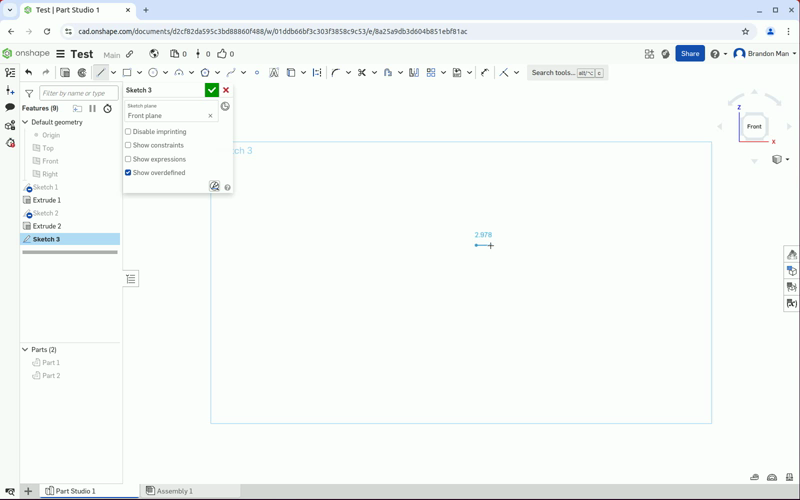
key_down(shift)
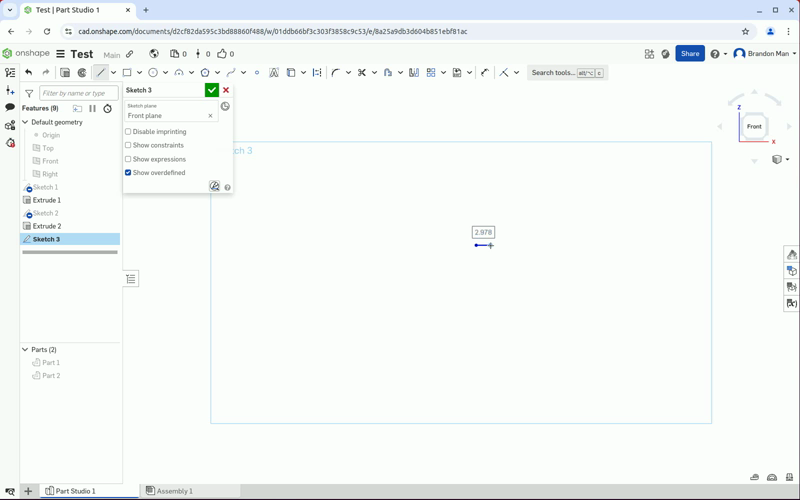
mouse_move(520, 245)
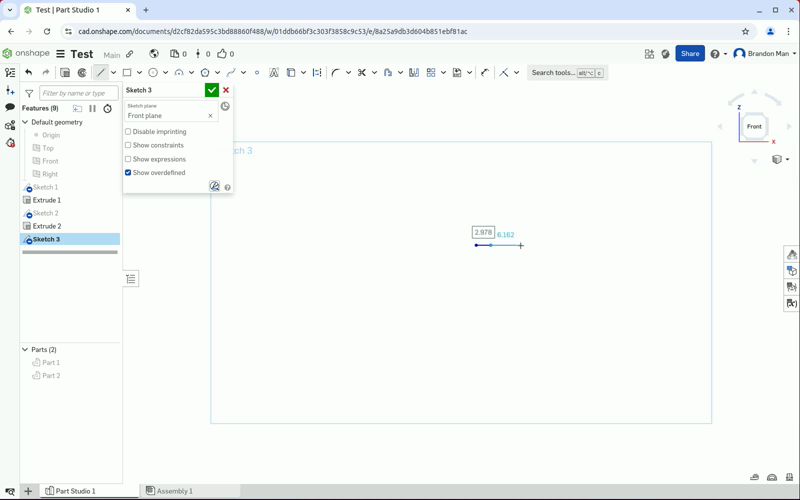
mouse_move(520, 245)
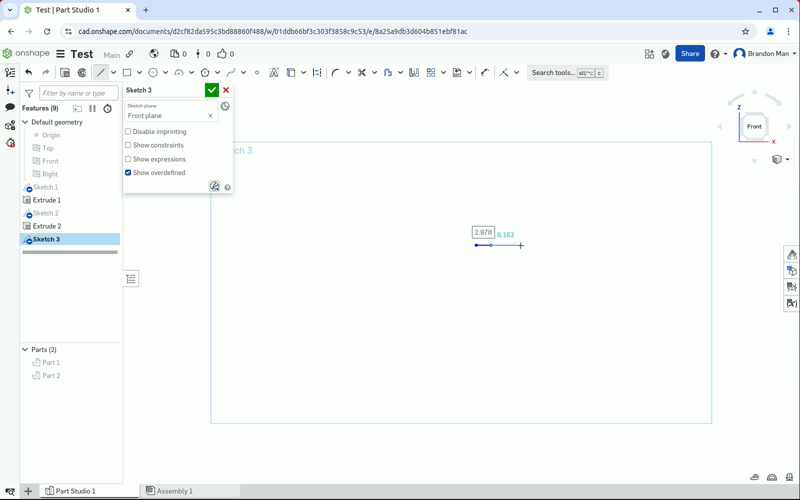
click(520, 245)
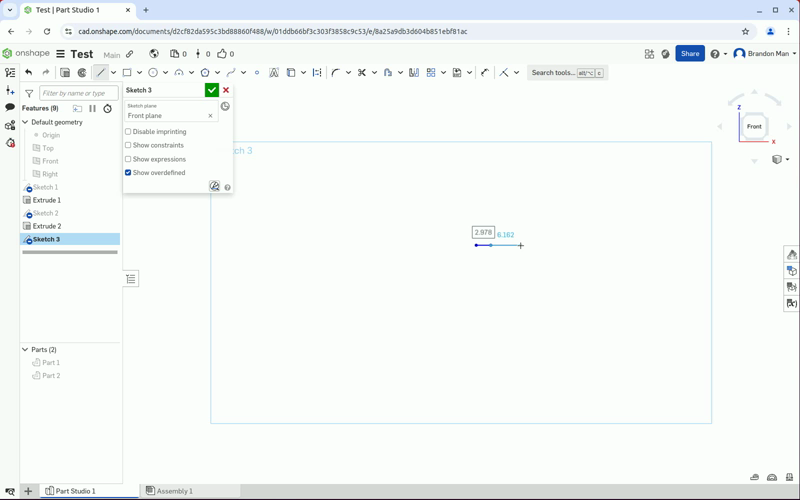
key_up(shift)
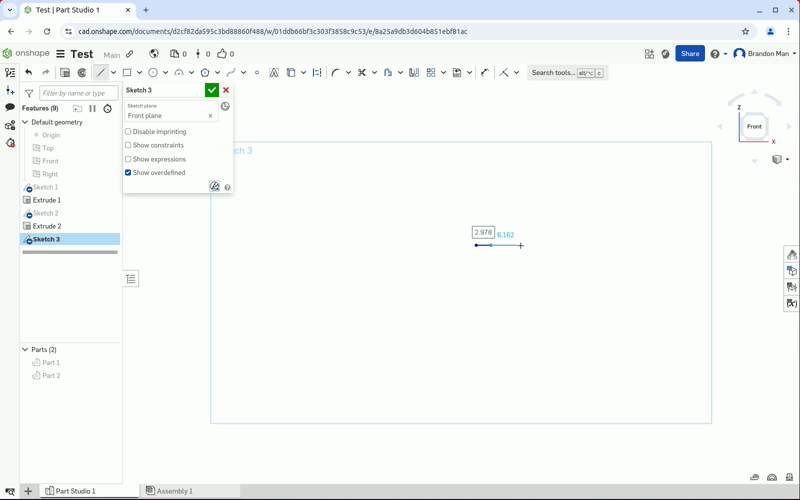
key(esc)
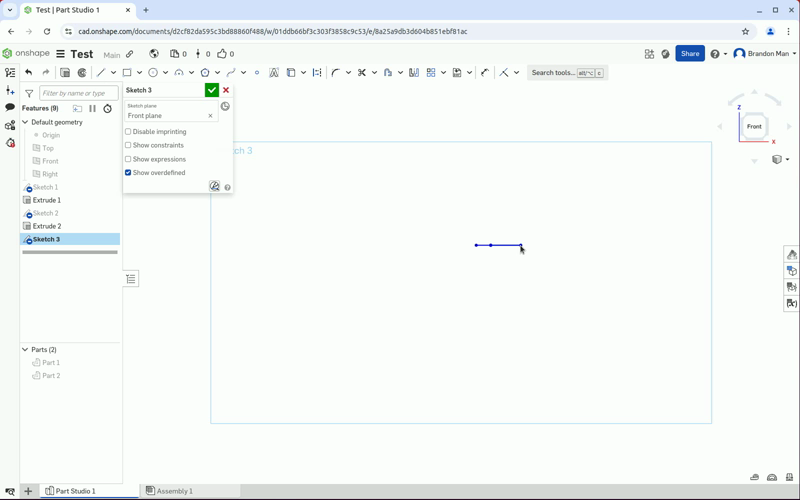
key(a)
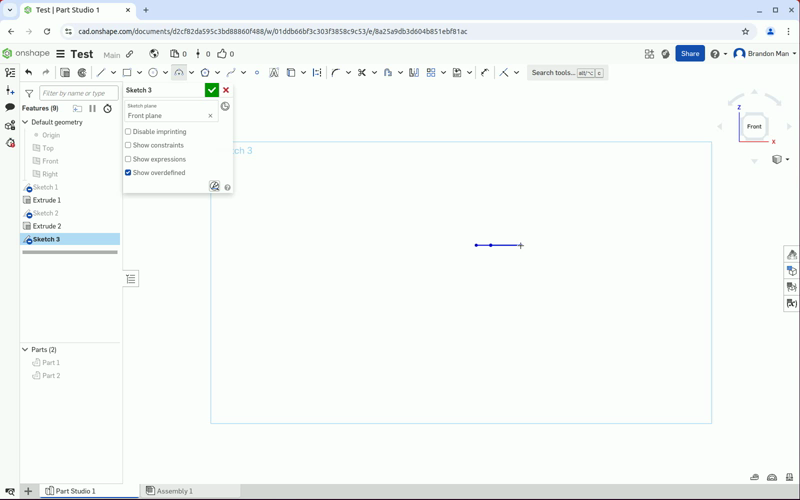
mouse_move(520, 245)
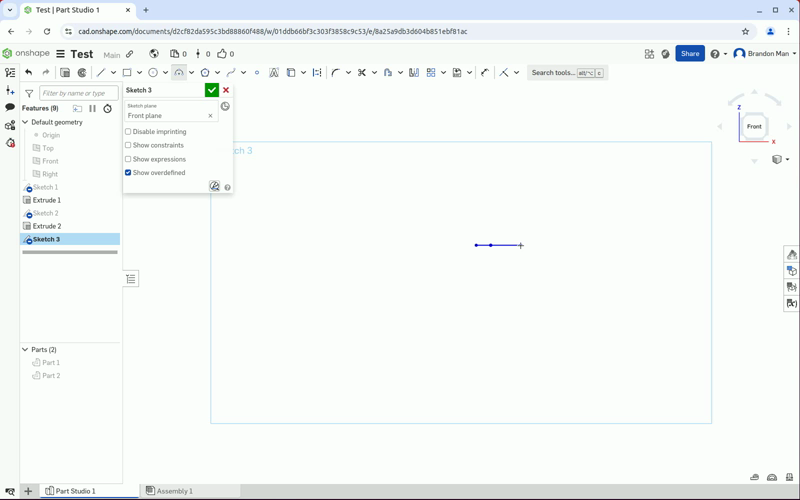
click(520, 245)
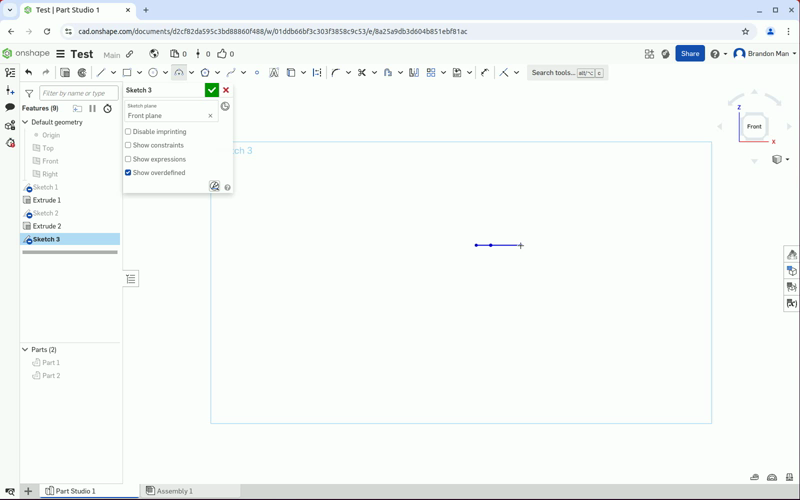
key_down(shift)
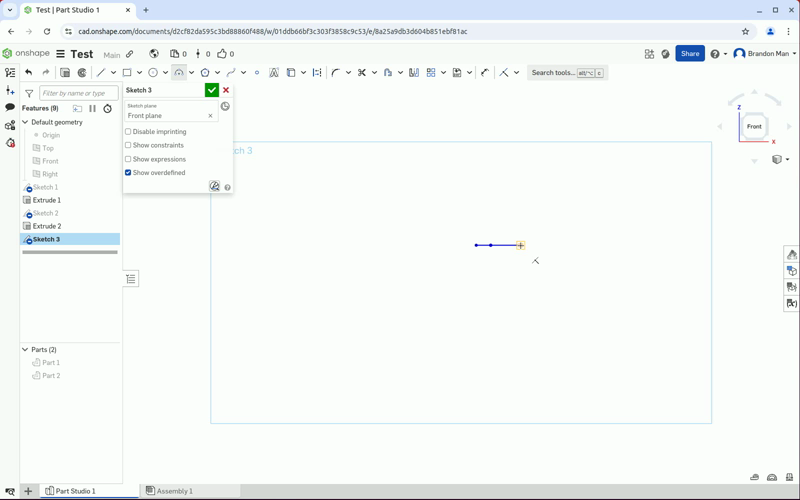
mouse_move(549, 257)
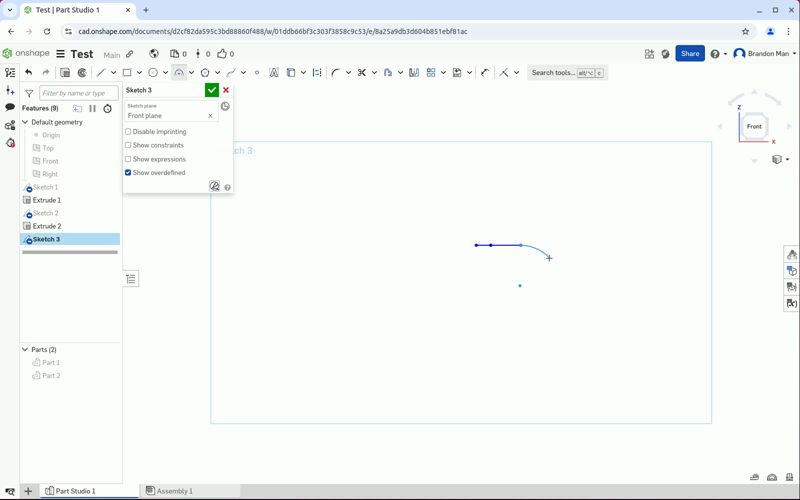
click(549, 257)
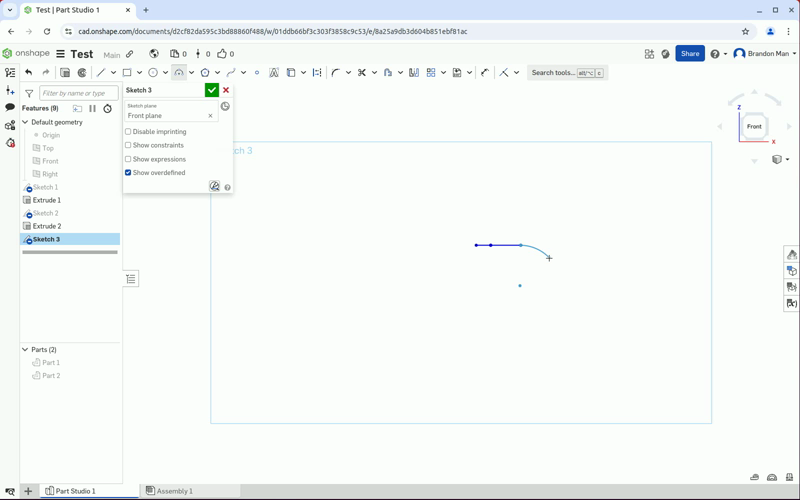
mouse_move(536, 248)
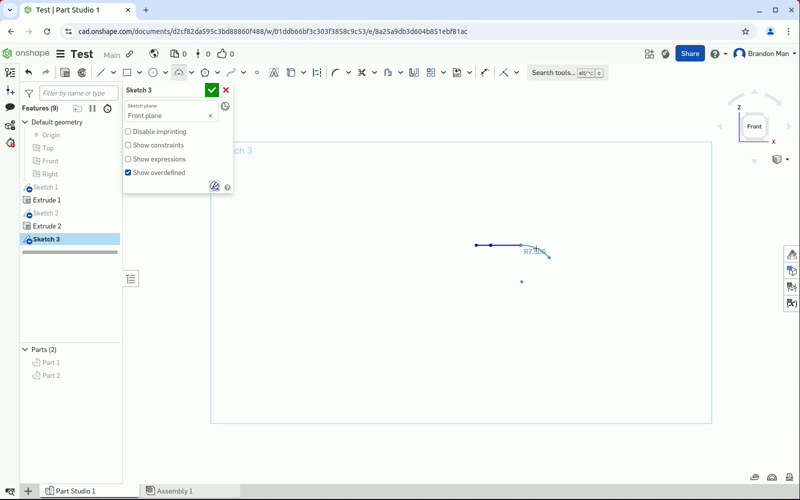
click(536, 248)
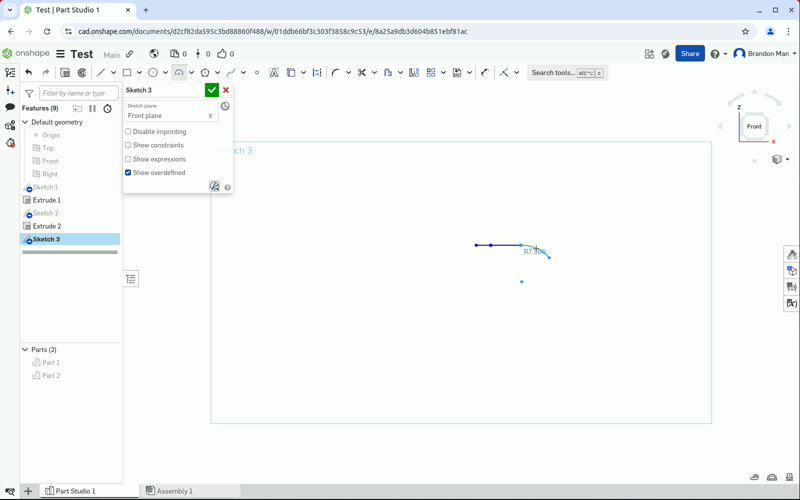
key_up(shift)
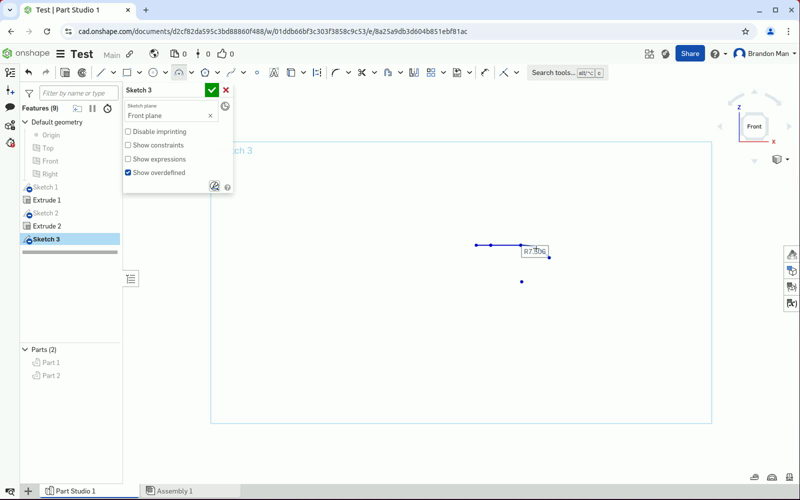
key(esc)
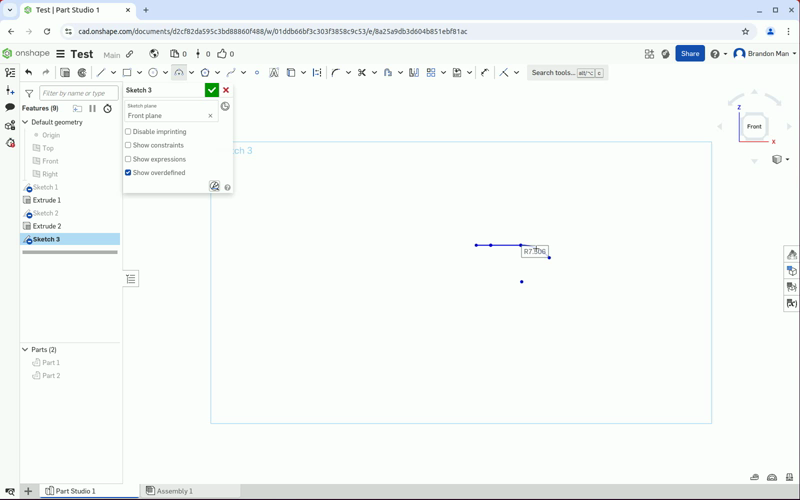
key(l)
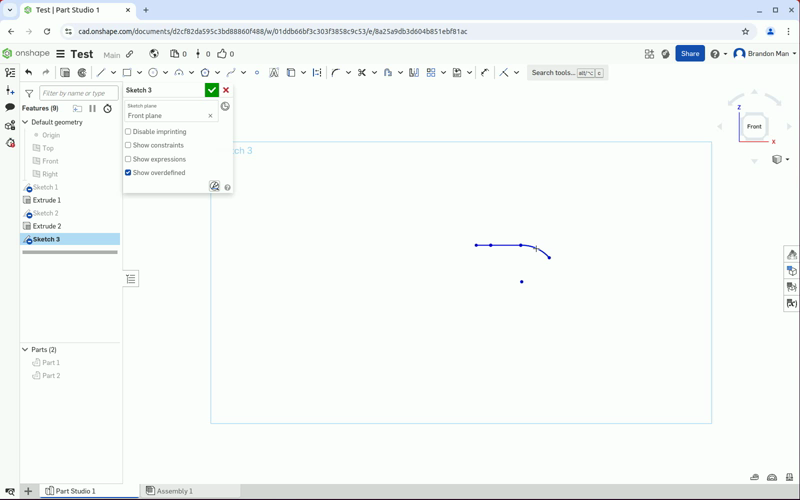
mouse_move(549, 257)
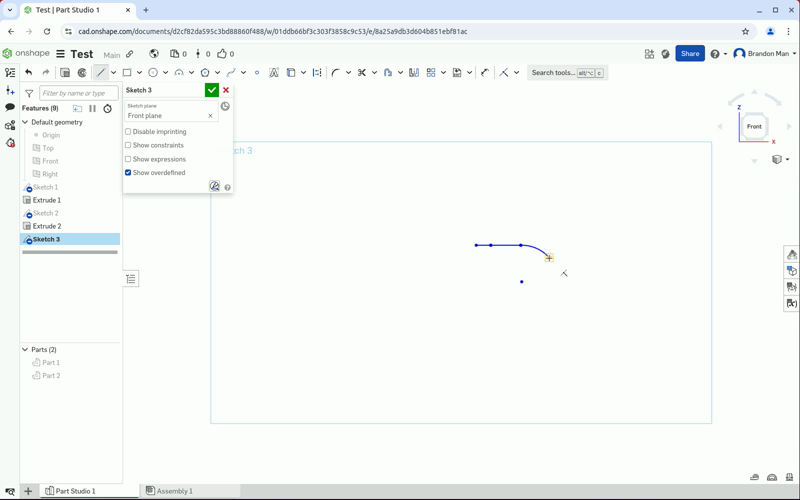
click(549, 257)
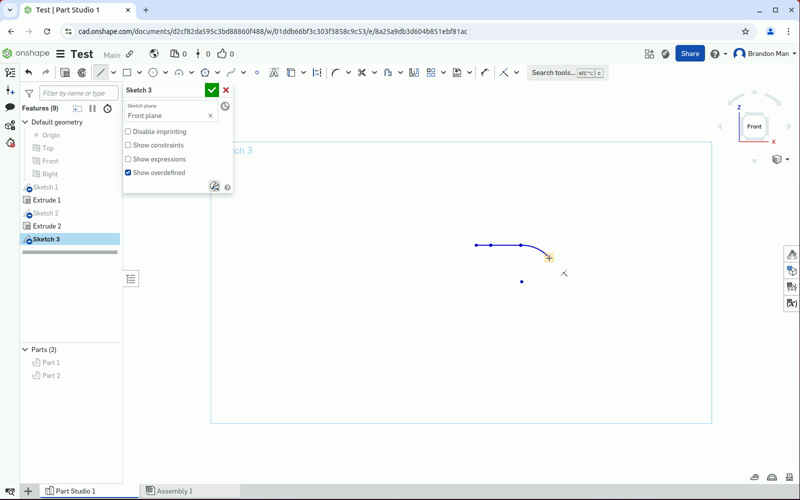
key_down(shift)
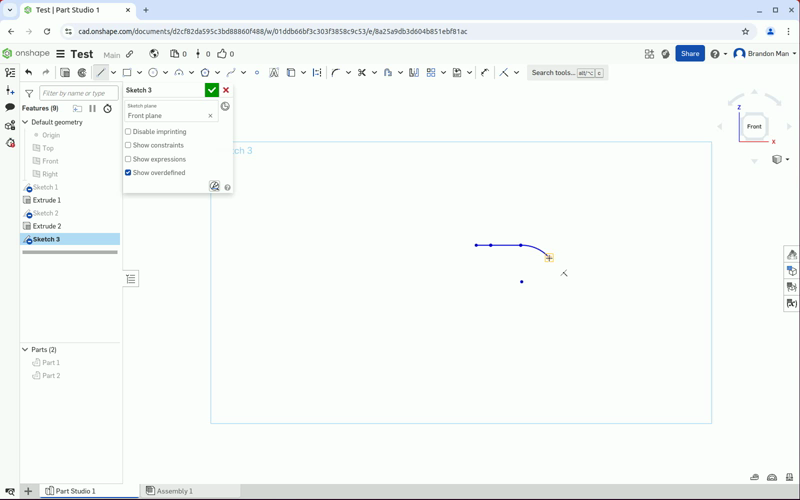
mouse_move(579, 257)
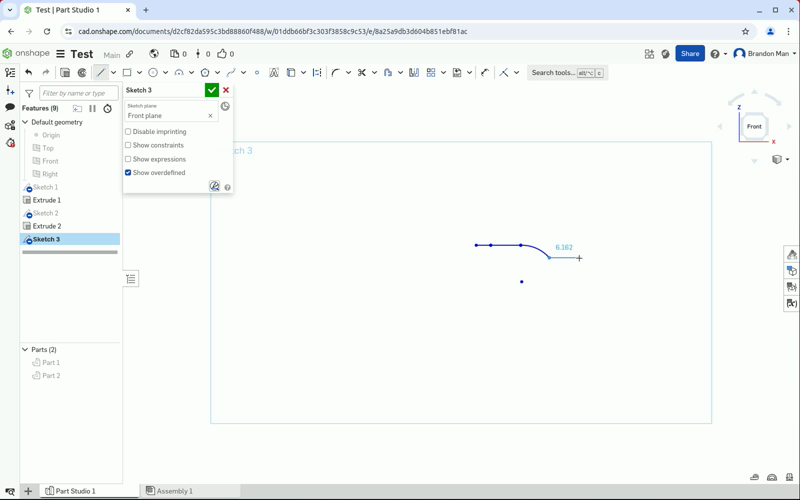
mouse_move(549, 198)
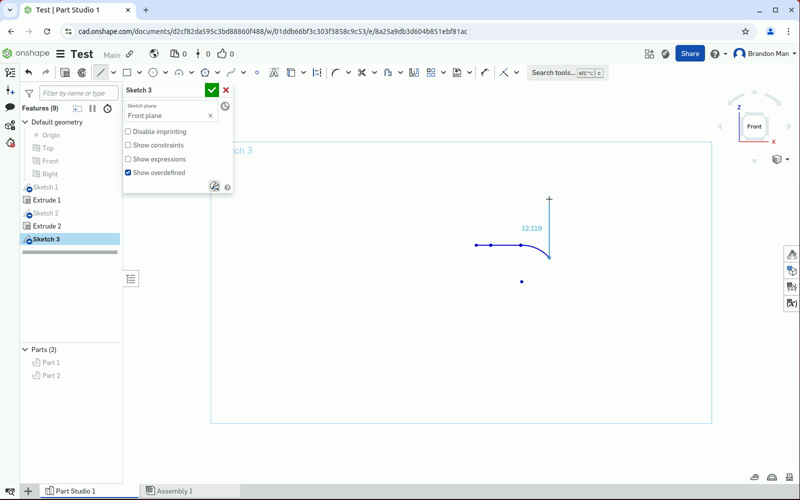
click(549, 198)
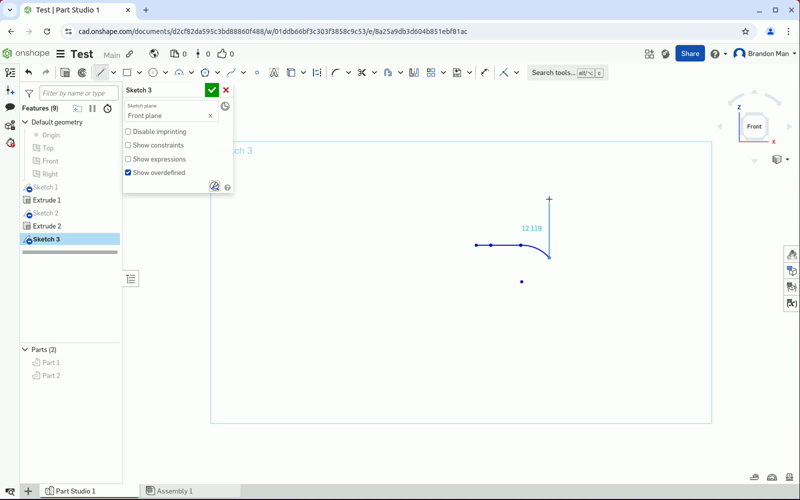
key_up(shift)
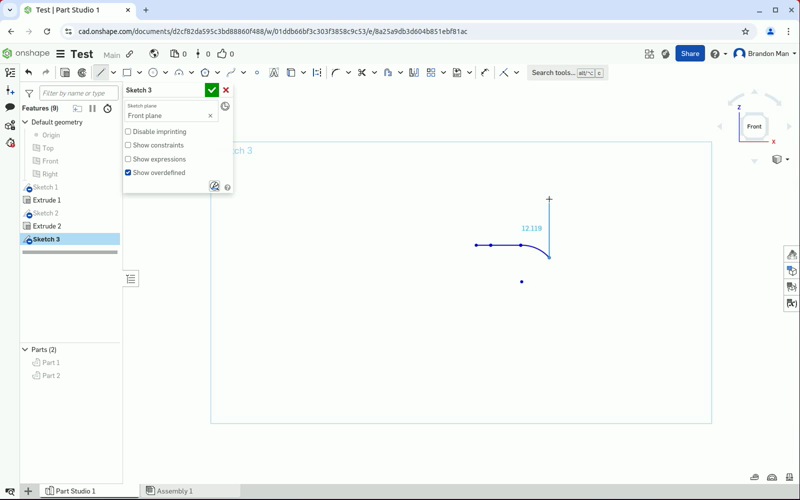
key(esc)
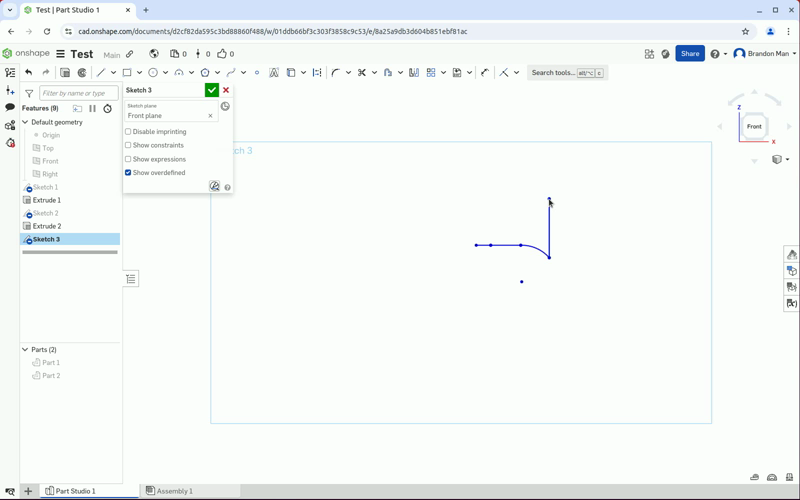
key(a)
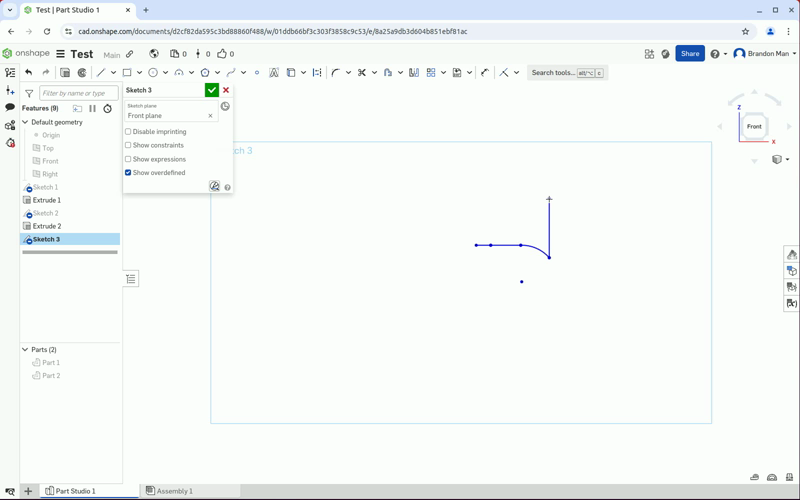
mouse_move(549, 198)
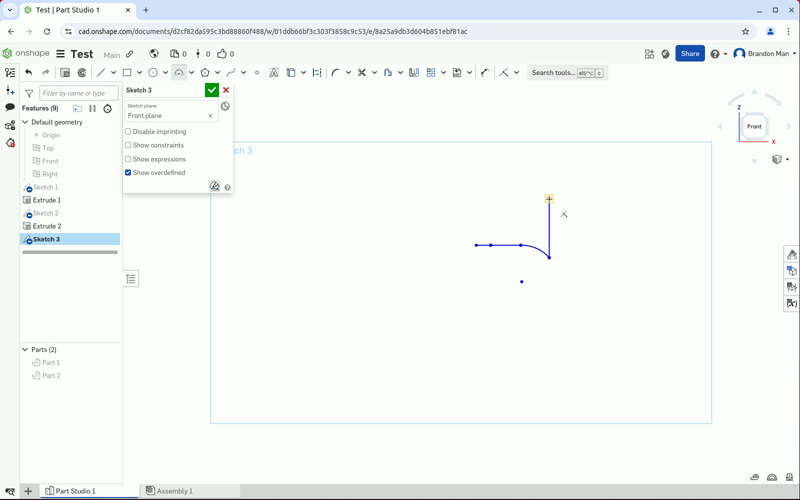
click(549, 198)
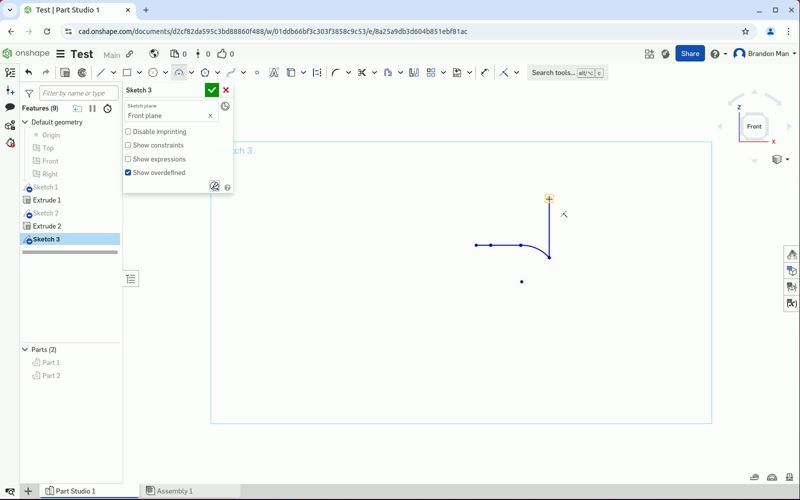
key_down(shift)
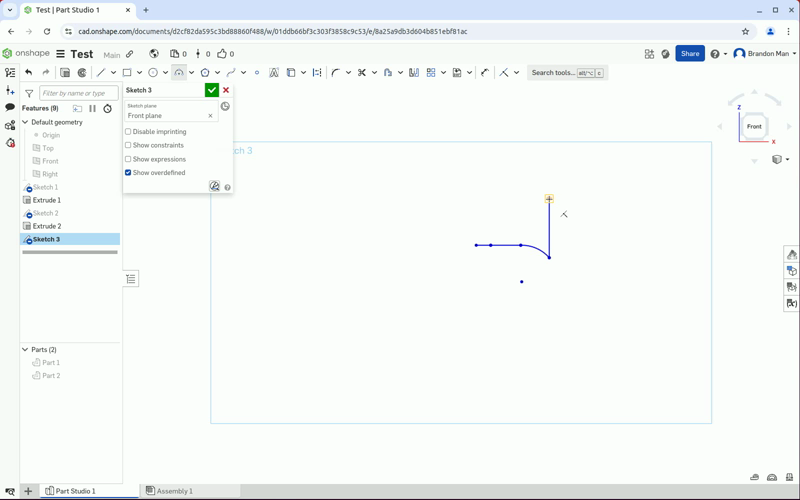
mouse_move(492, 198)
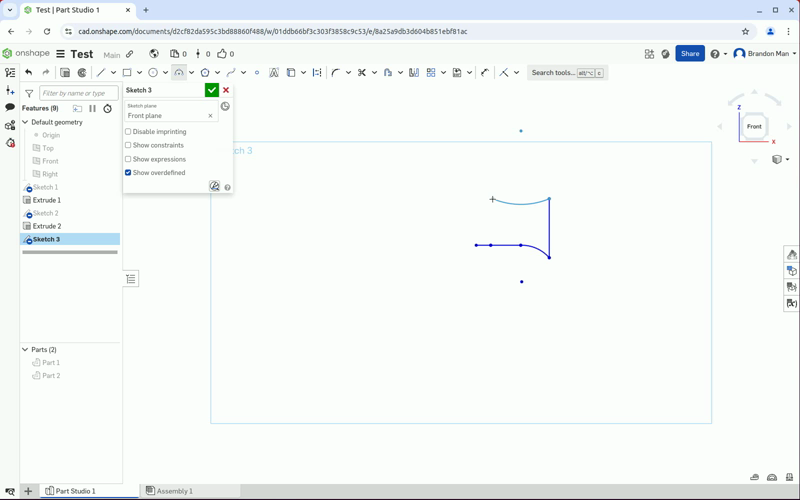
click(492, 198)
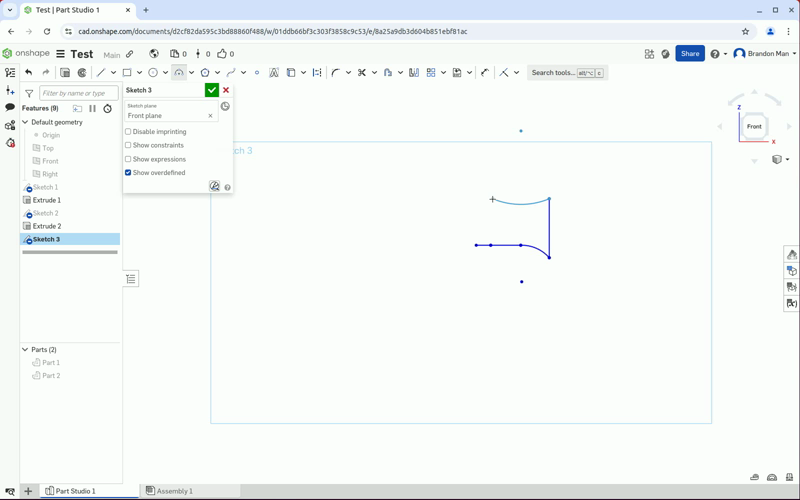
mouse_move(521, 226)
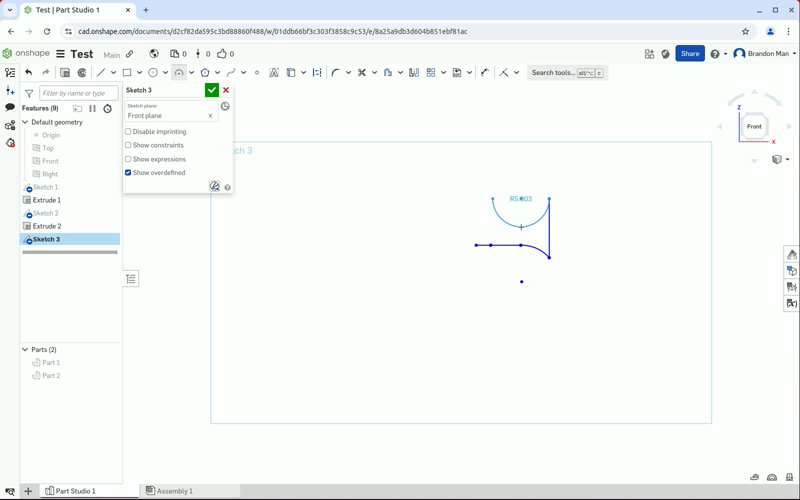
click(521, 226)
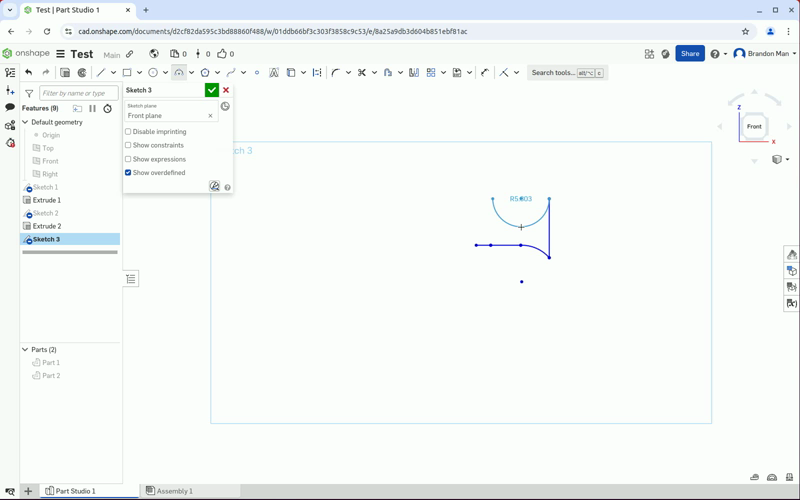
key_up(shift)
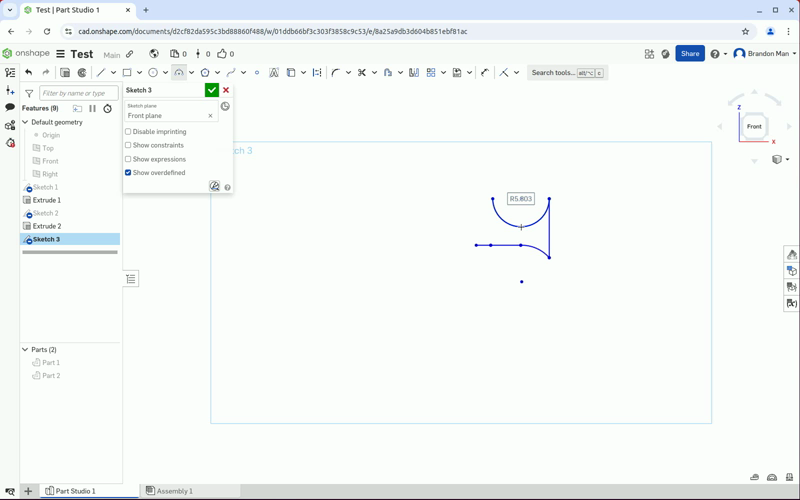
key(esc)
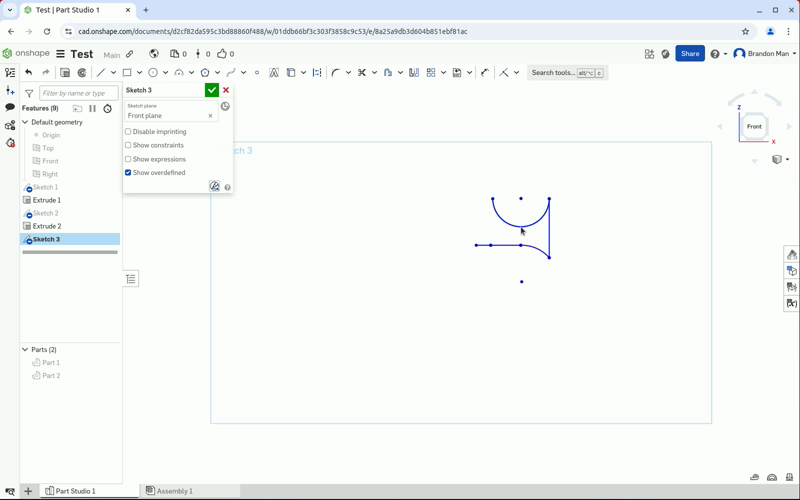
key(l)
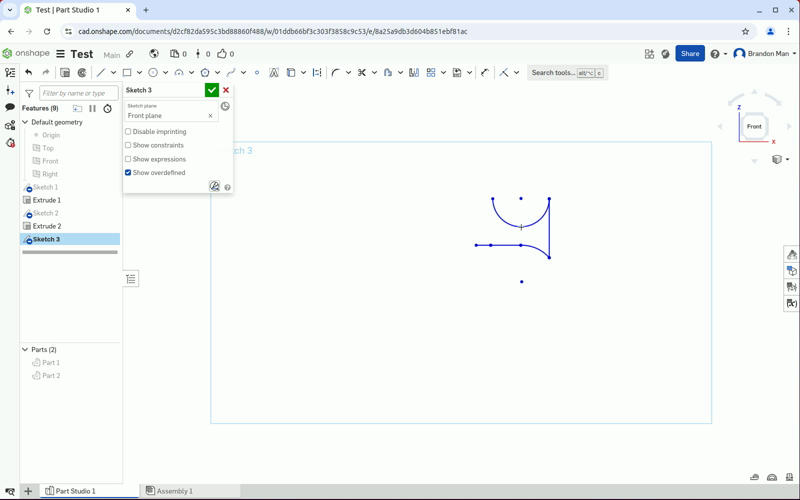
mouse_move(492, 198)
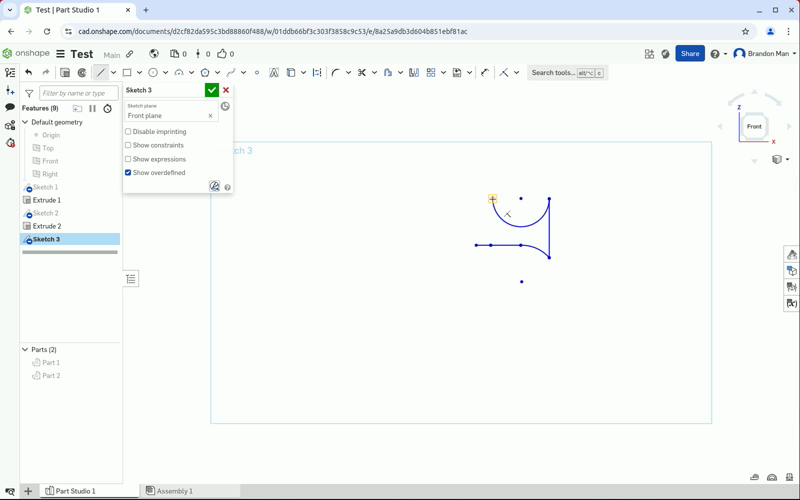
click(492, 198)
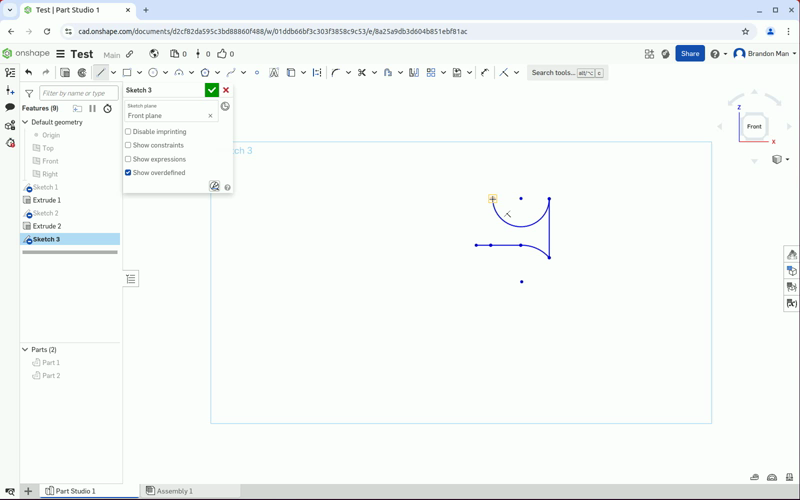
key_down(shift)
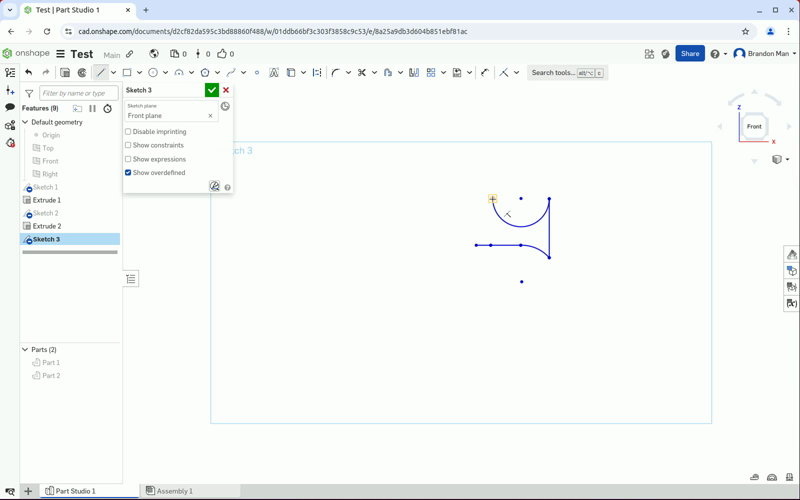
mouse_move(522, 198)
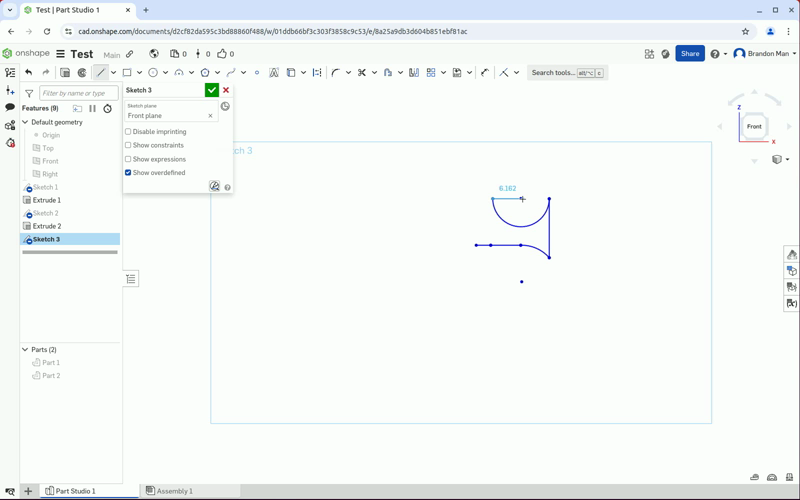
mouse_move(492, 228)
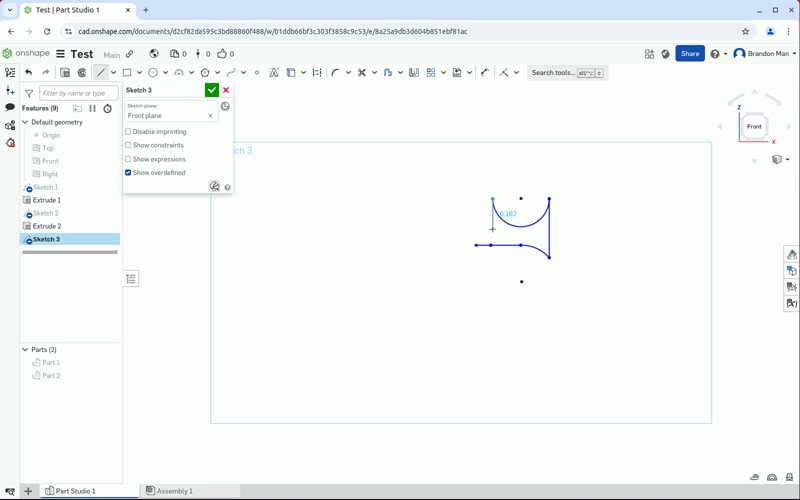
click(492, 228)
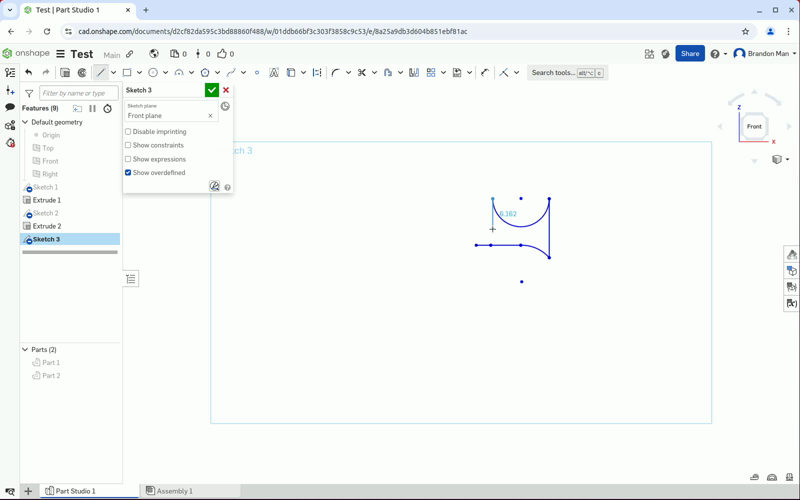
key_up(shift)
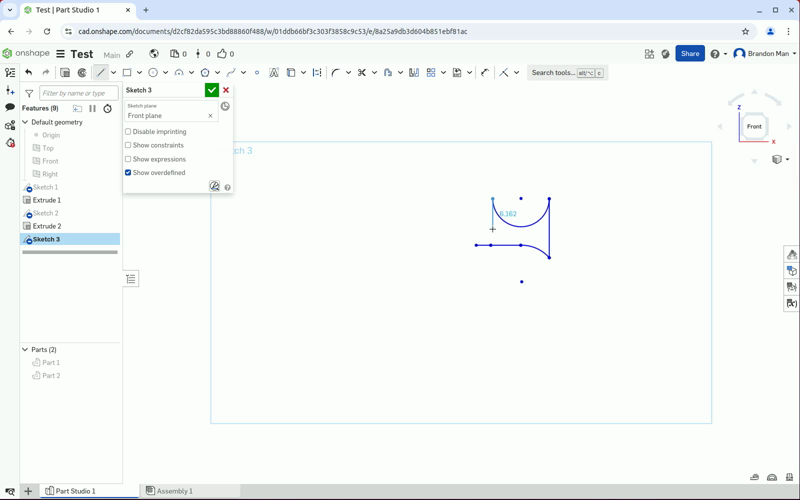
key(esc)
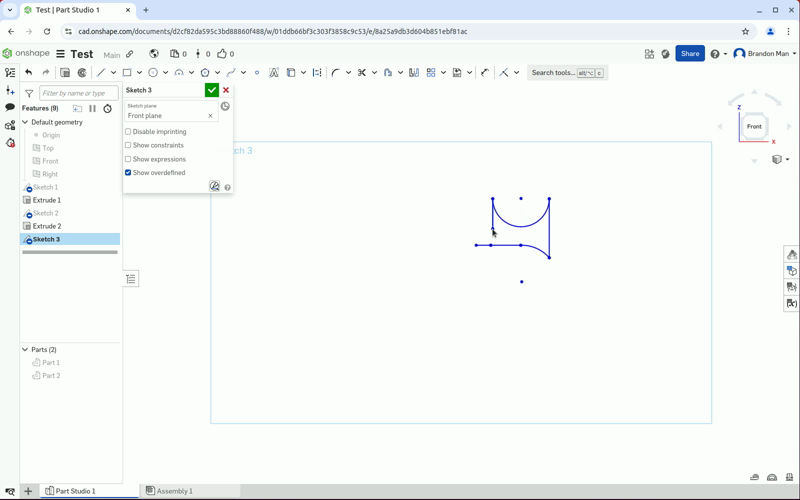
key(a)
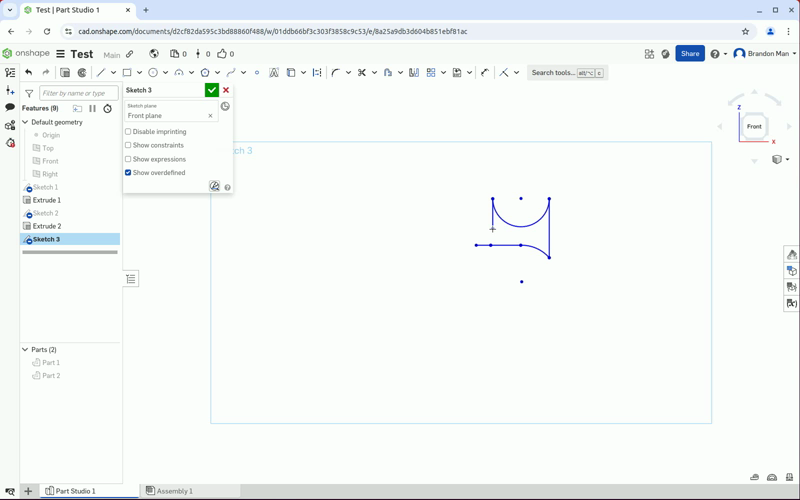
mouse_move(492, 228)
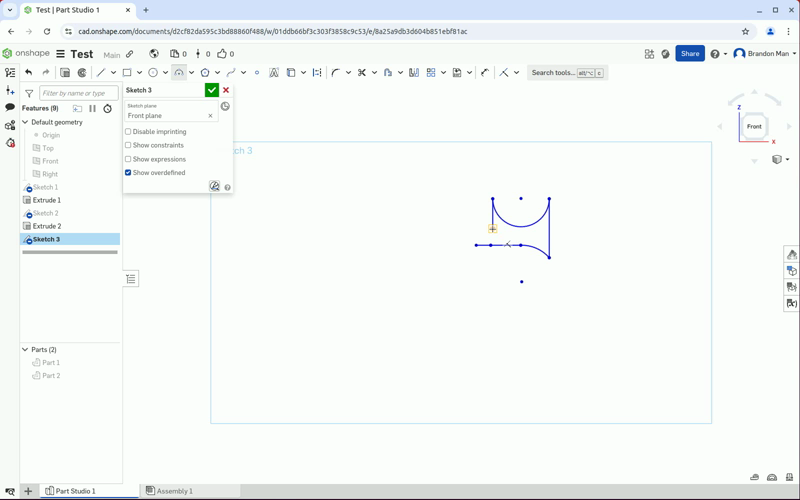
click(492, 228)
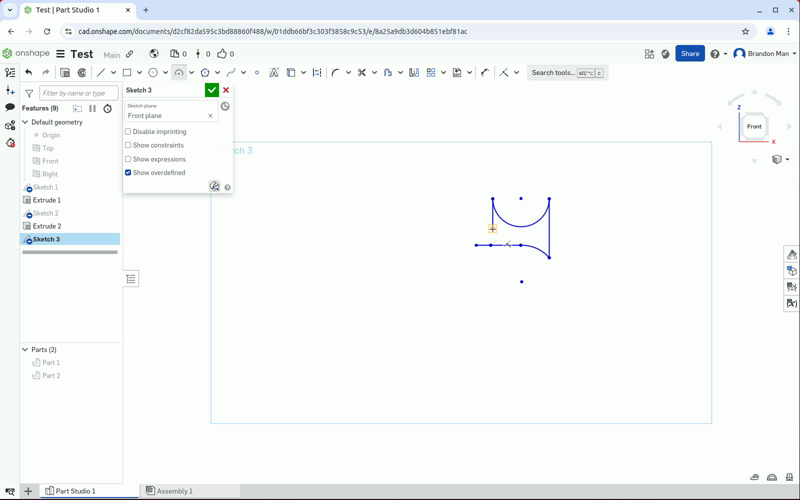
mouse_move(476, 245)
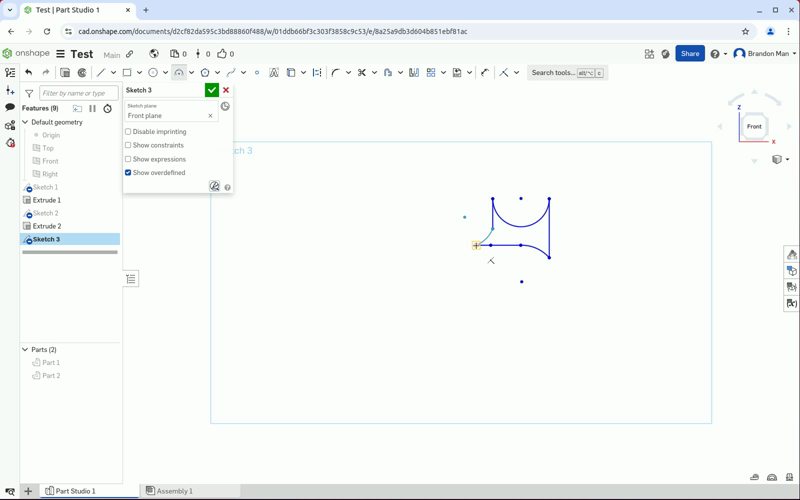
click(476, 245)
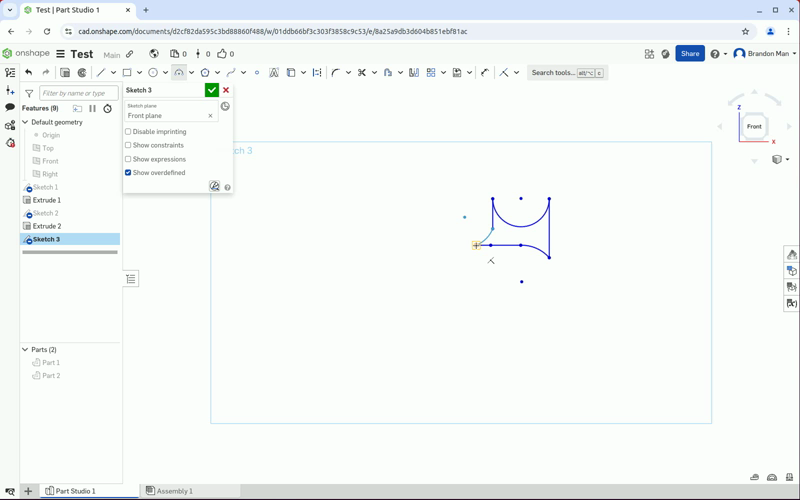
key_down(shift)
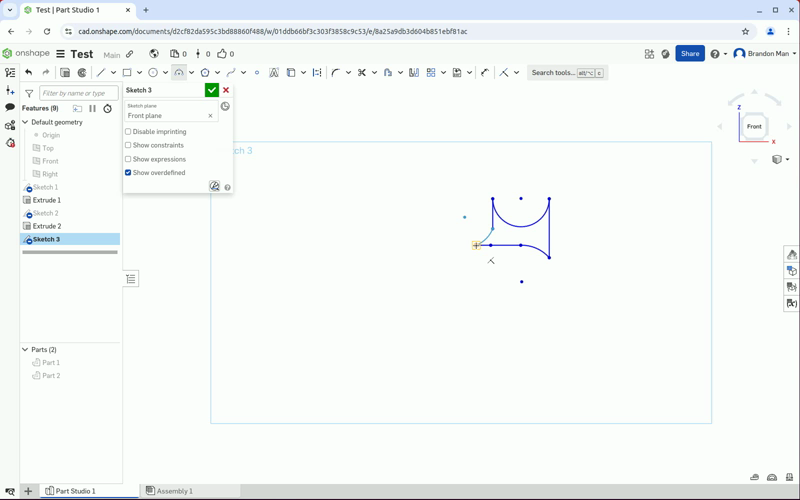
mouse_move(488, 240)
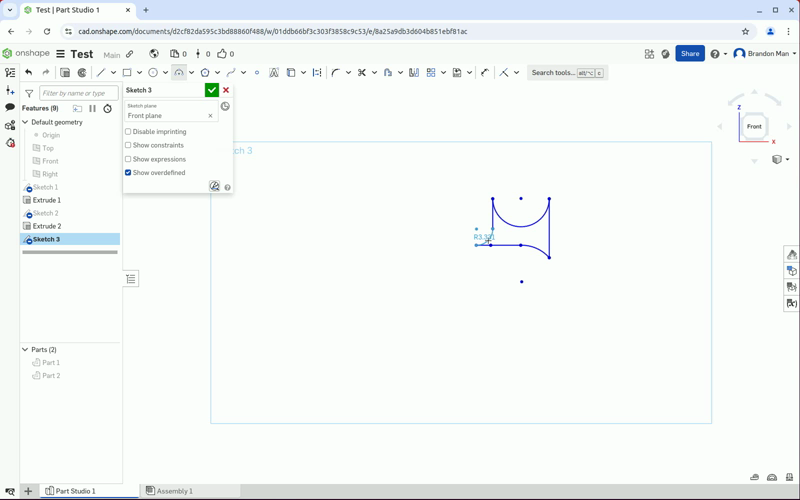
click(488, 240)
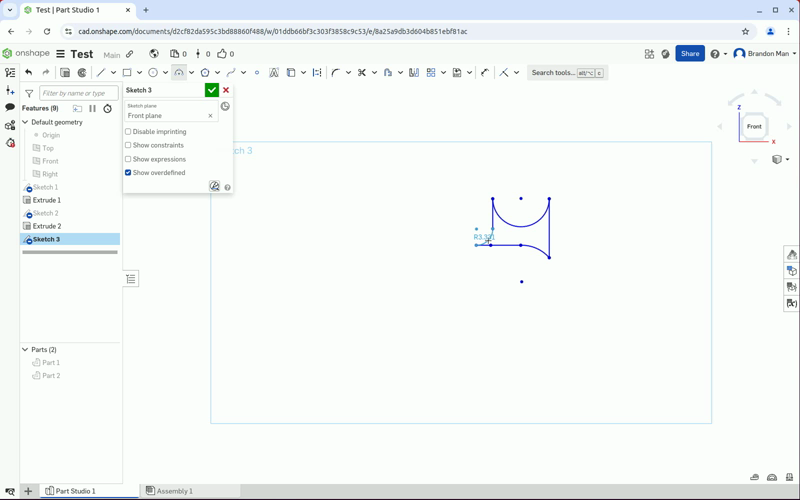
key_up(shift)
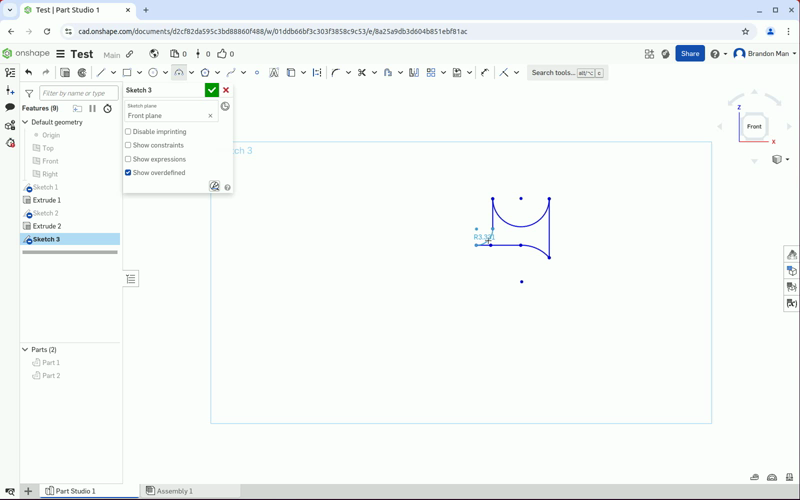
key(esc)
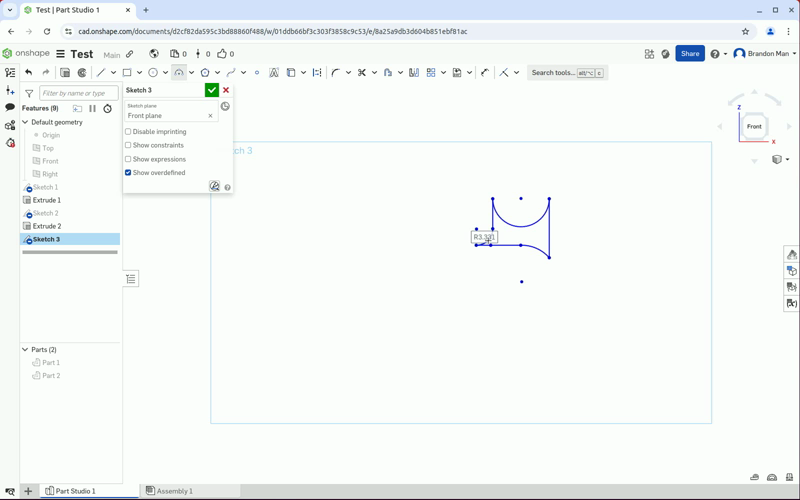
mouse_move(499, 222)
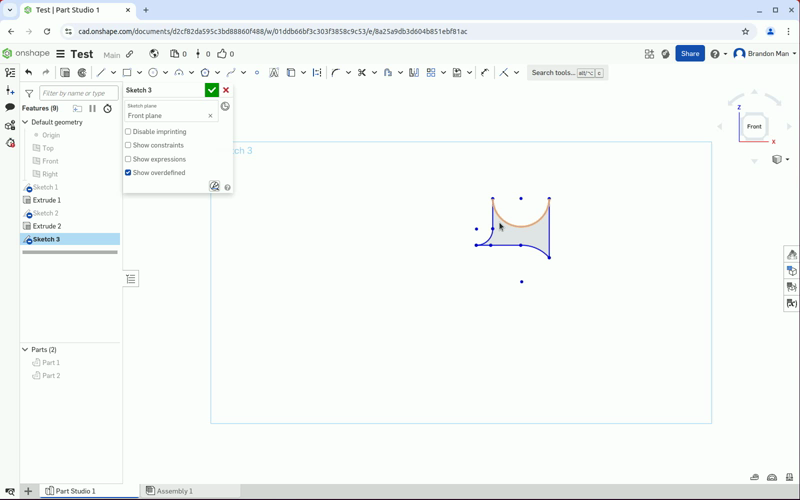
scroll(6)
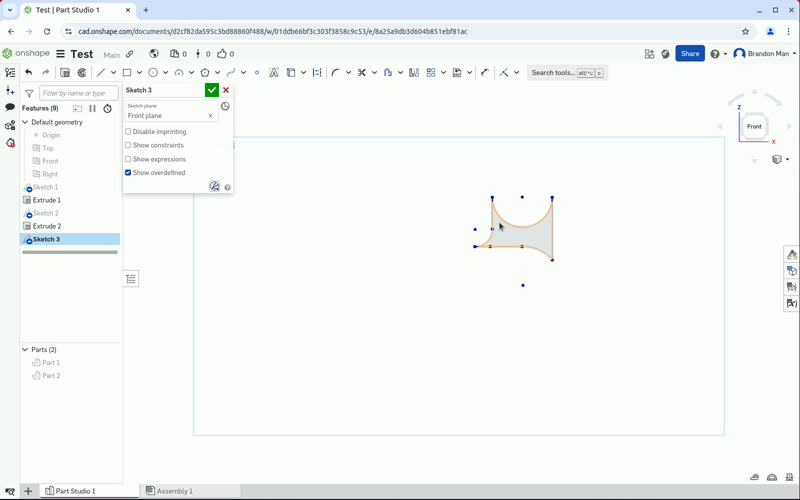
scroll(6)
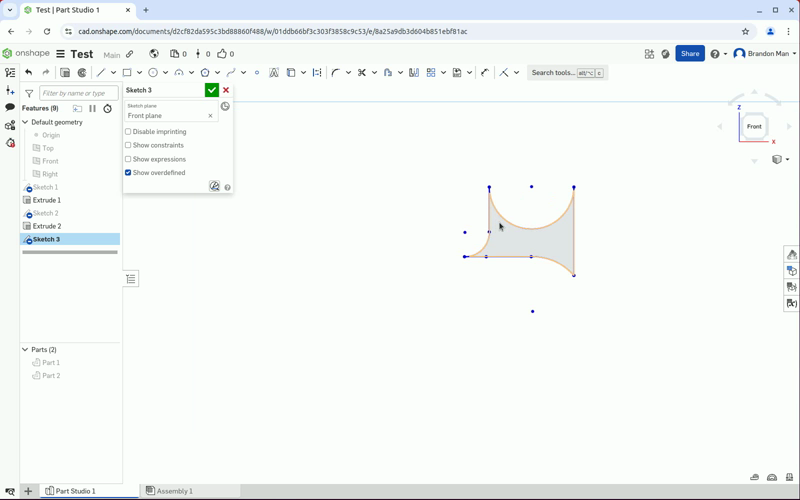
scroll(6)
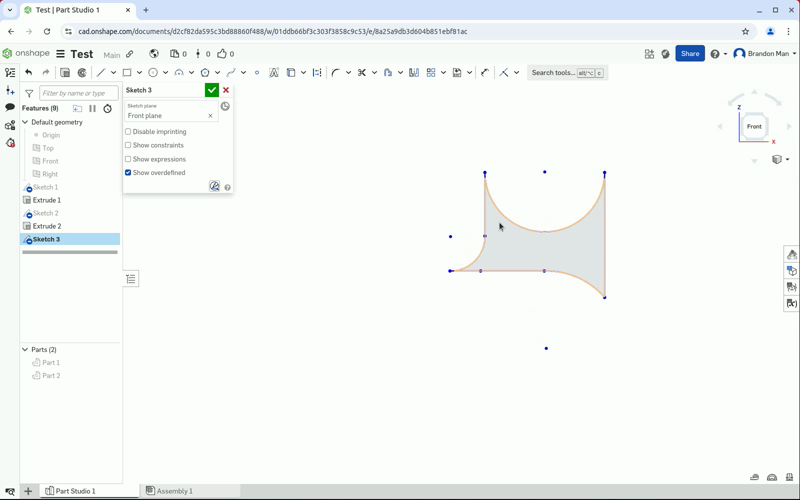
scroll(6)
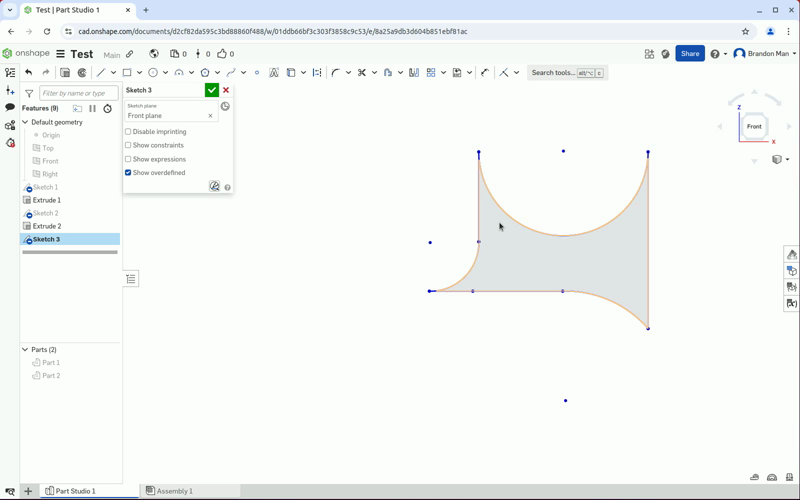
scroll(6)
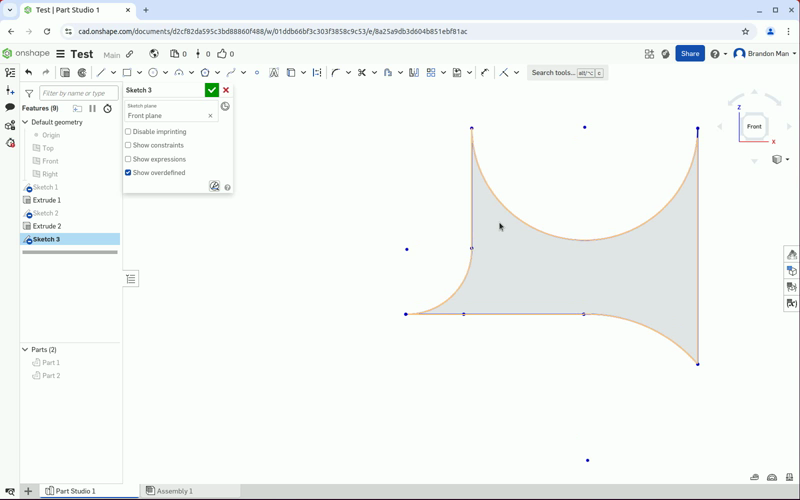
scroll(6)
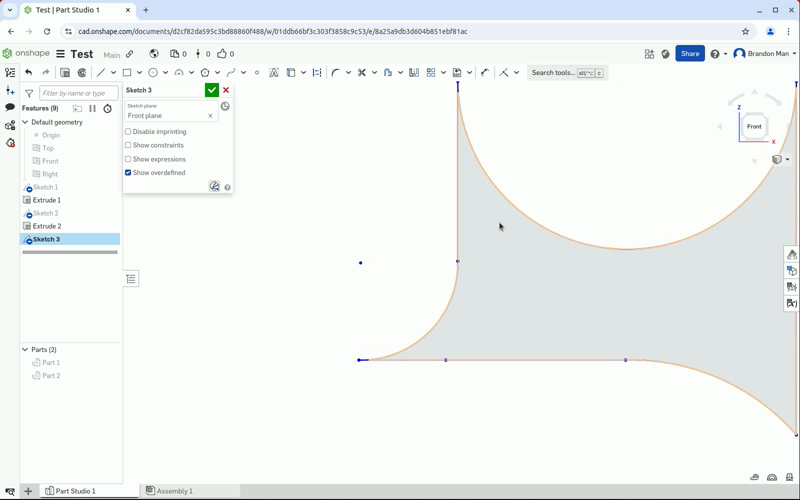
scroll(6)
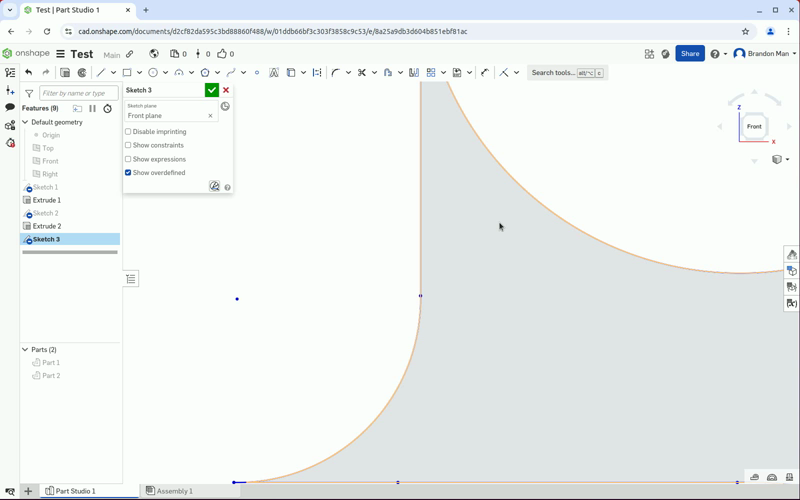
click(499, 222)
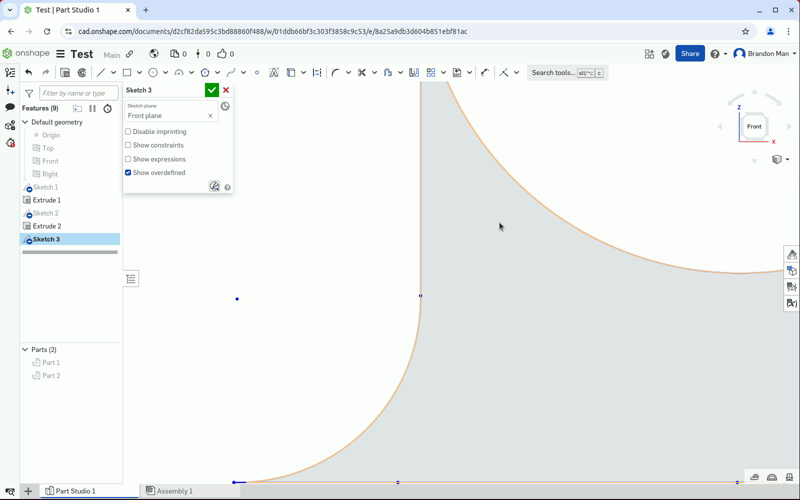
scroll(-6)
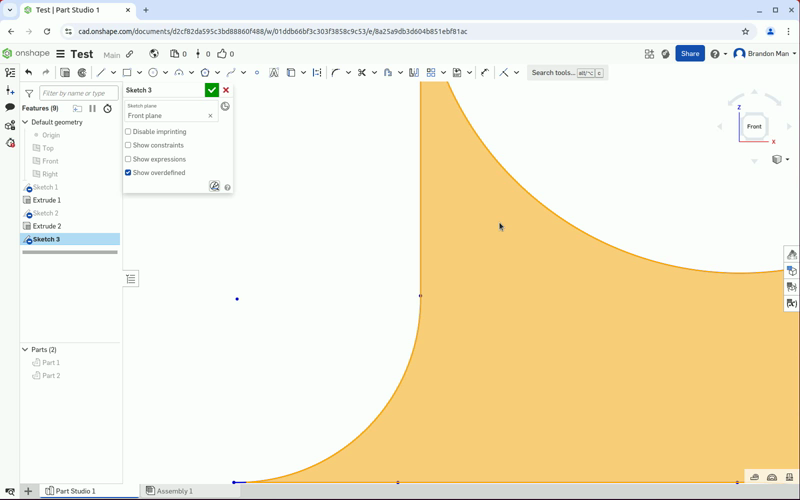
scroll(-6)
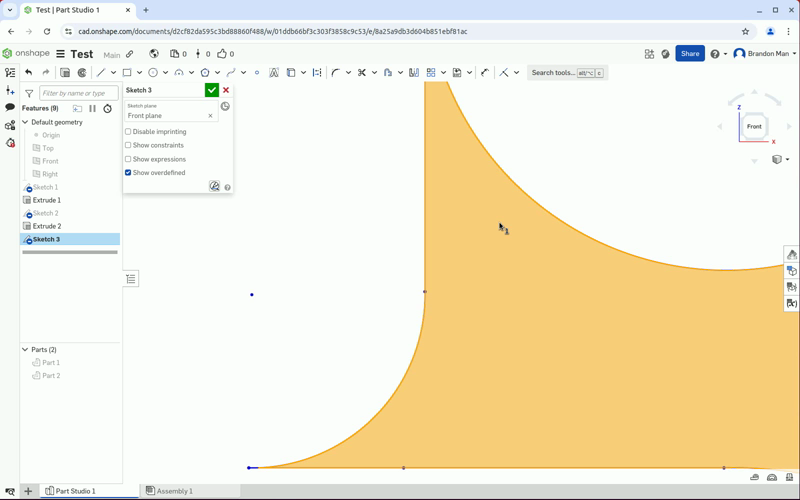
scroll(-6)
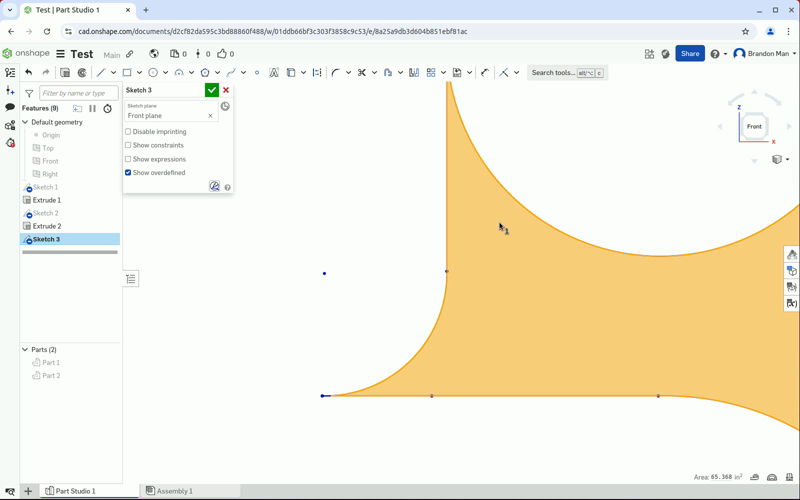
scroll(-6)
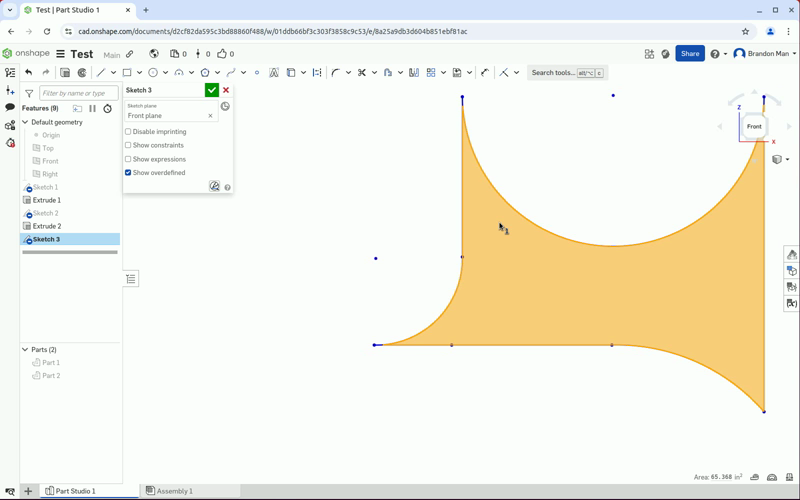
scroll(-6)
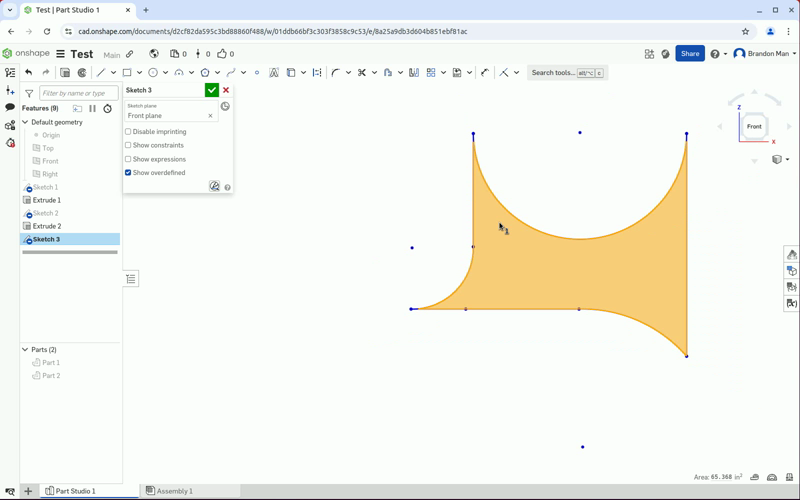
scroll(-6)
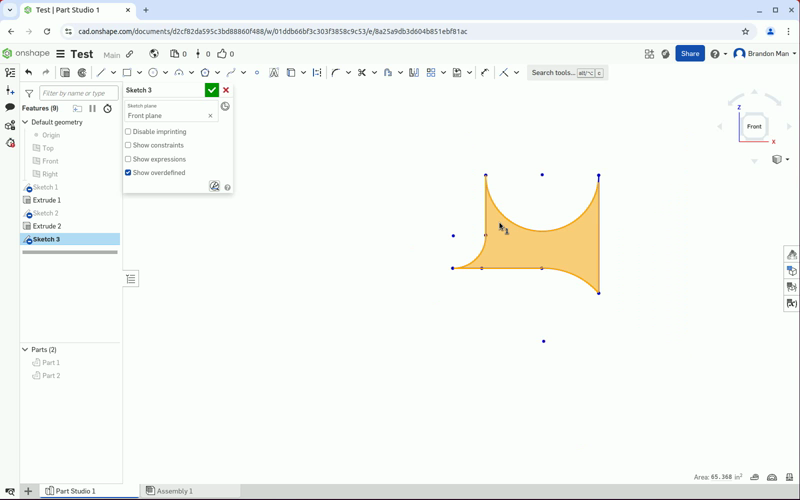
scroll(-6)
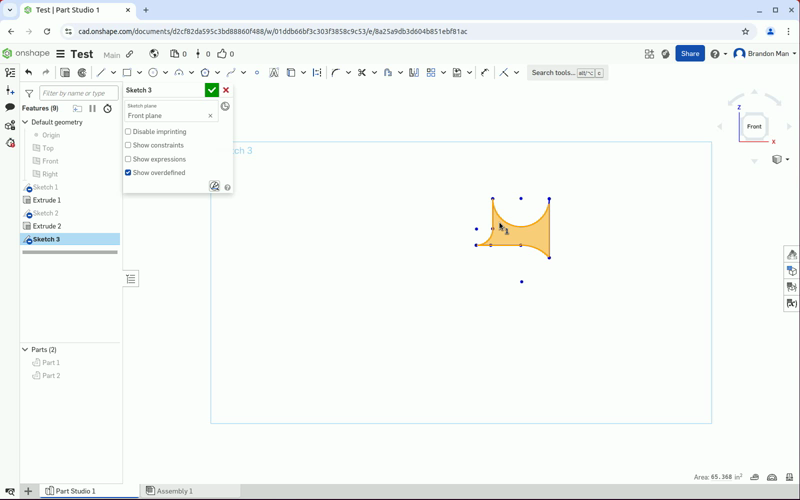
mouse_move(73, 352)
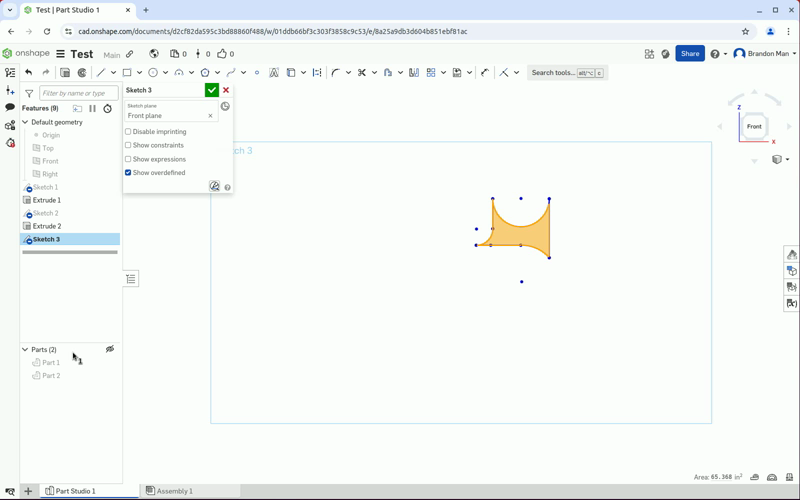
key(shift+y)
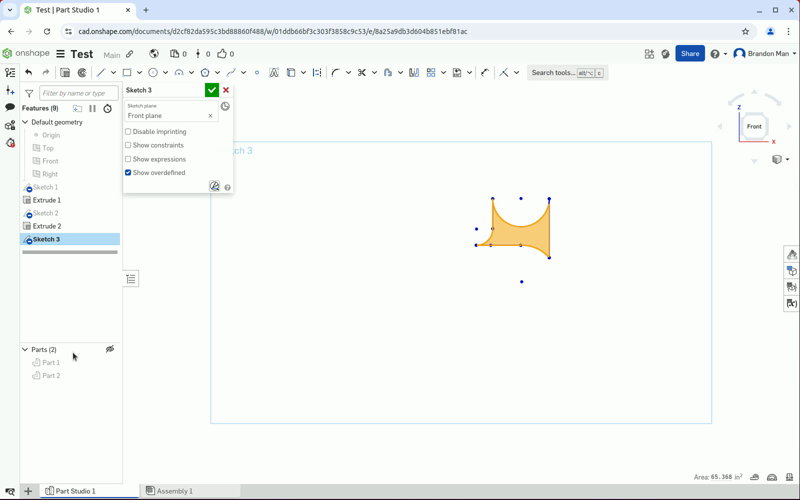
key(shift+e)
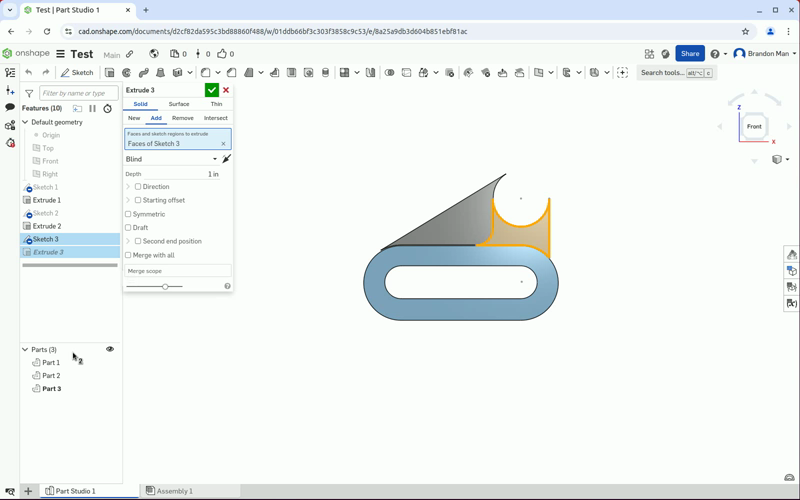
mouse_move(143, 106)
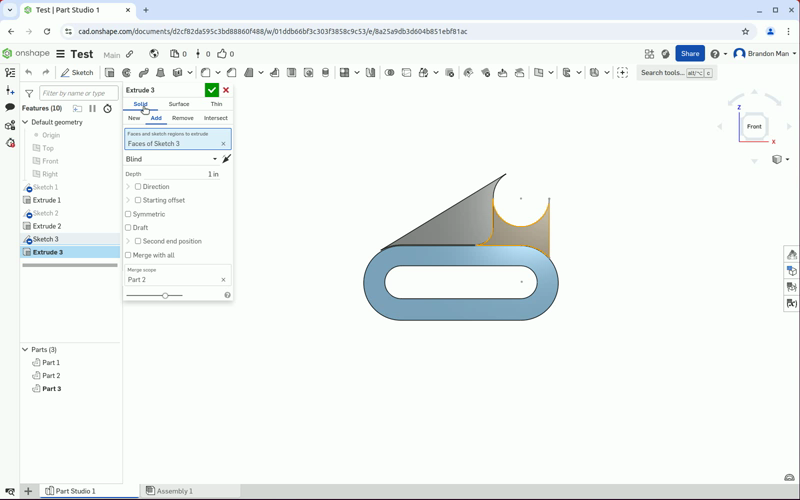
click(143, 106)
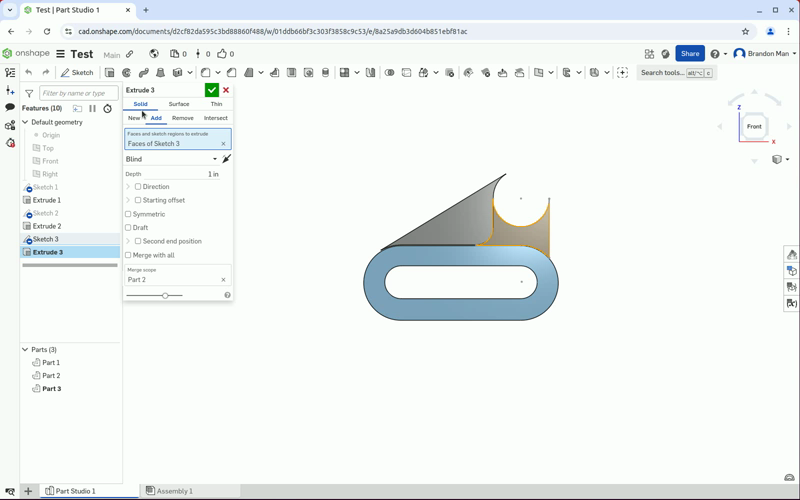
mouse_move(137, 120)
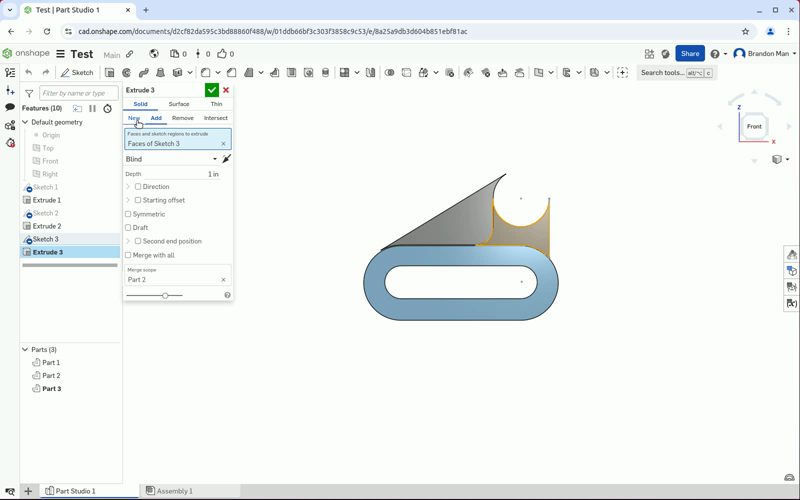
click(137, 120)
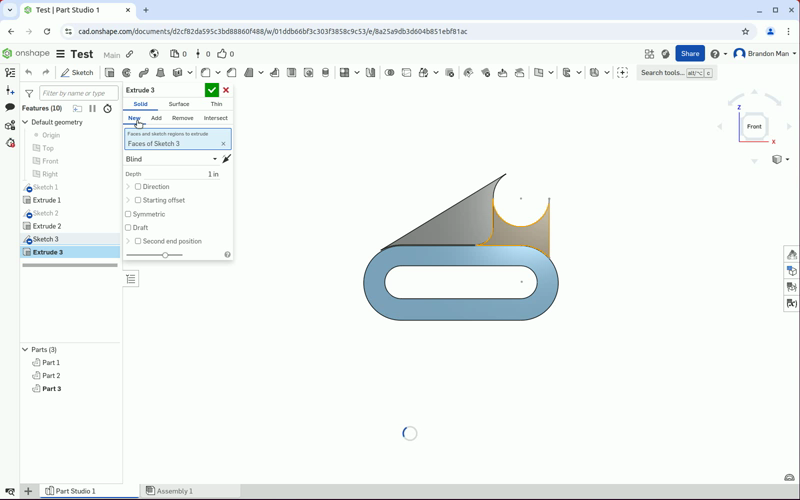
key(tab, 4)
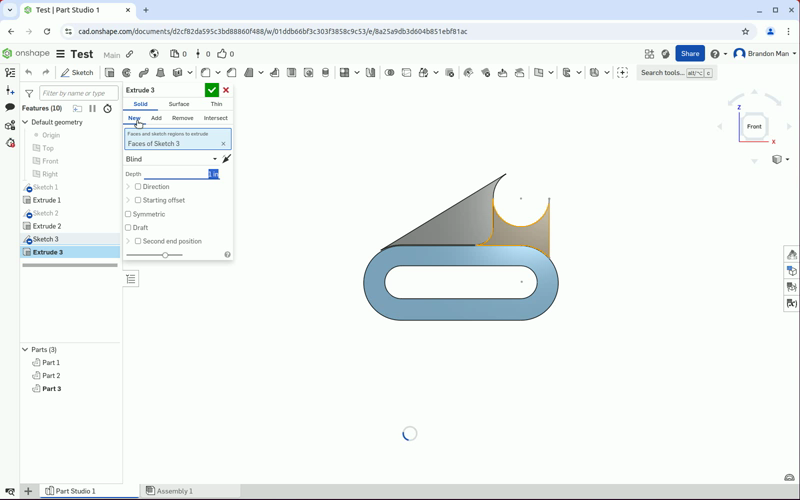
text(7.703)
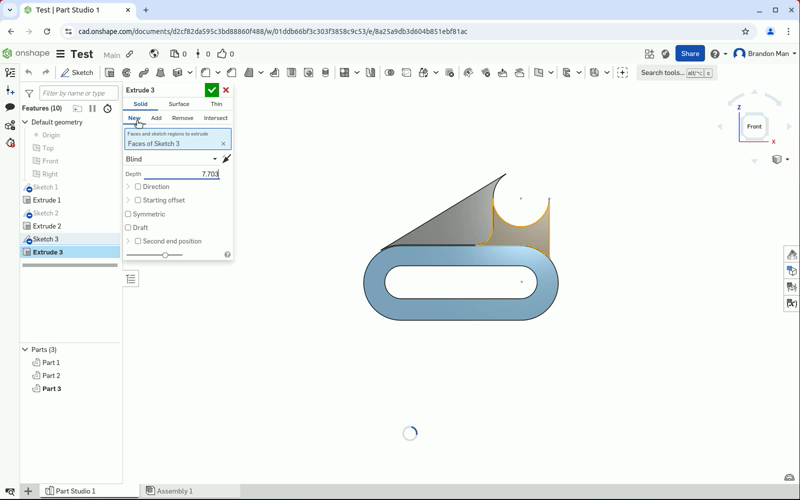
key(enter)
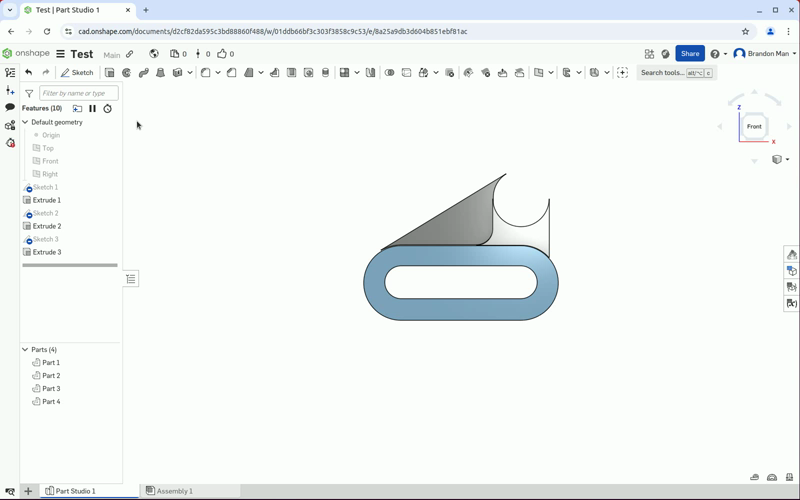
key(shift+h)
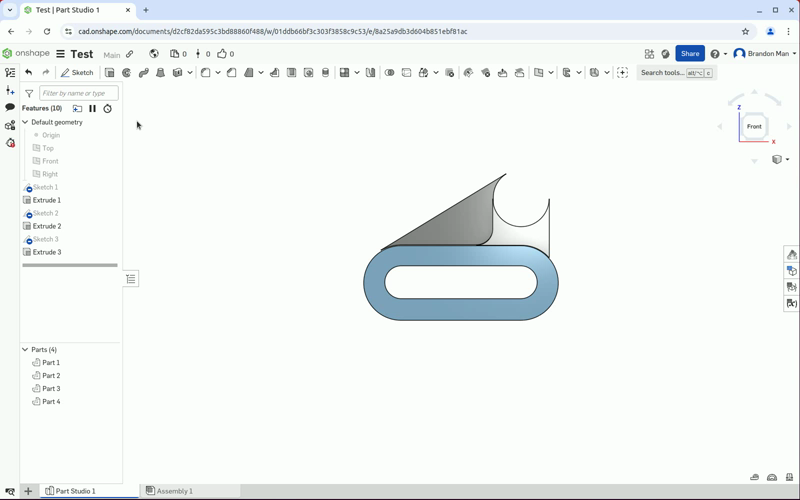
key(shift+h)
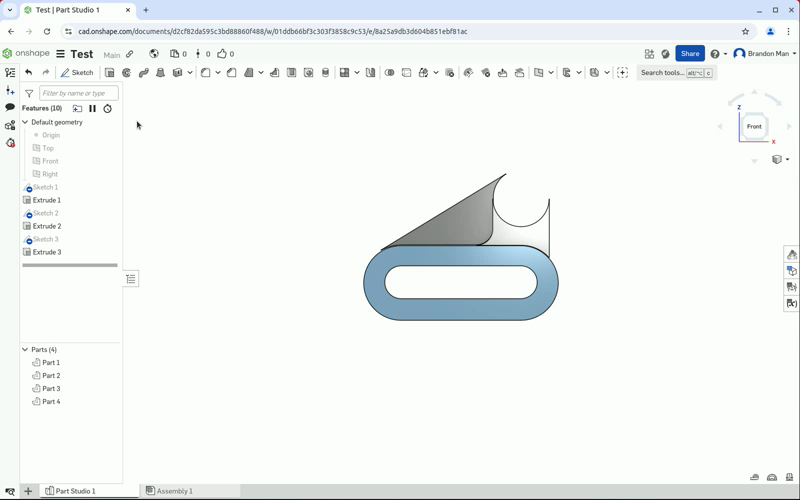
mouse_move(73, 189)
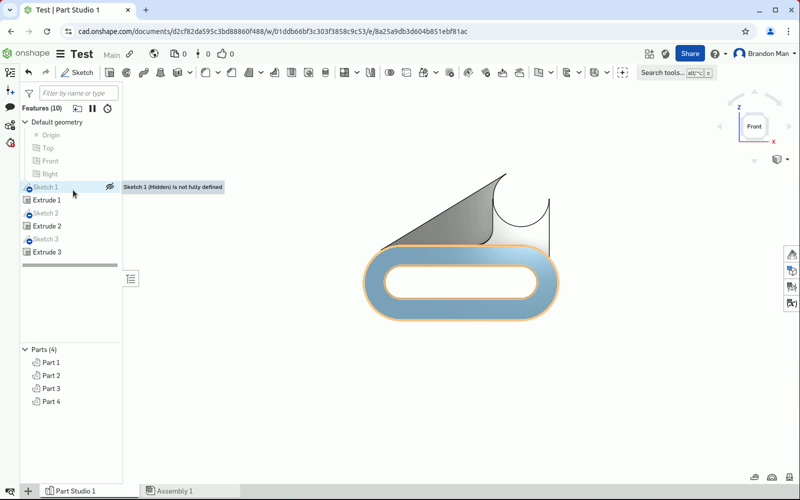
click(73, 189)
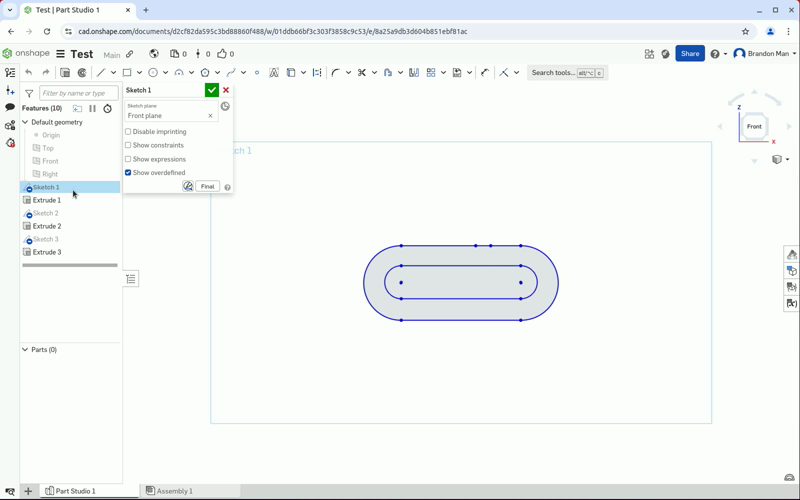
mouse_move(229, 92)
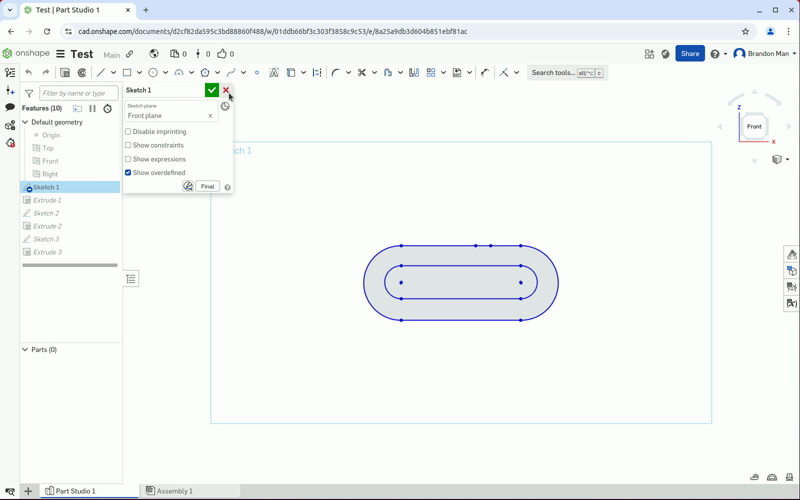
click(229, 92)
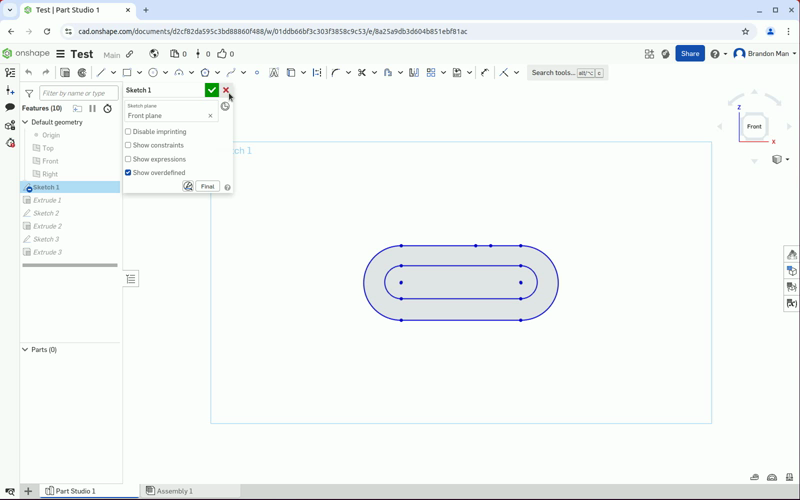
key(shift+s)
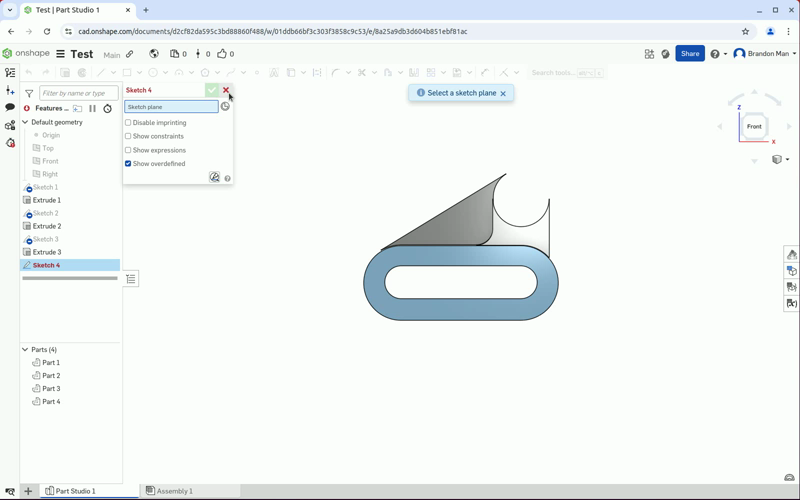
mouse_move(73, 163)
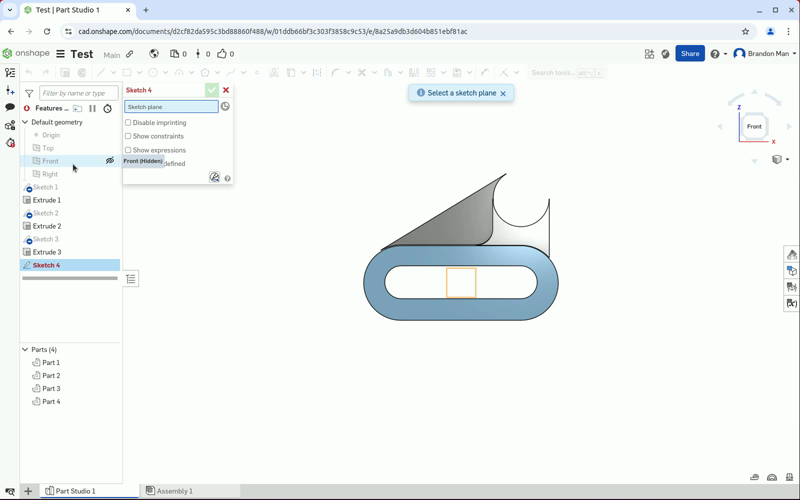
click(73, 163)
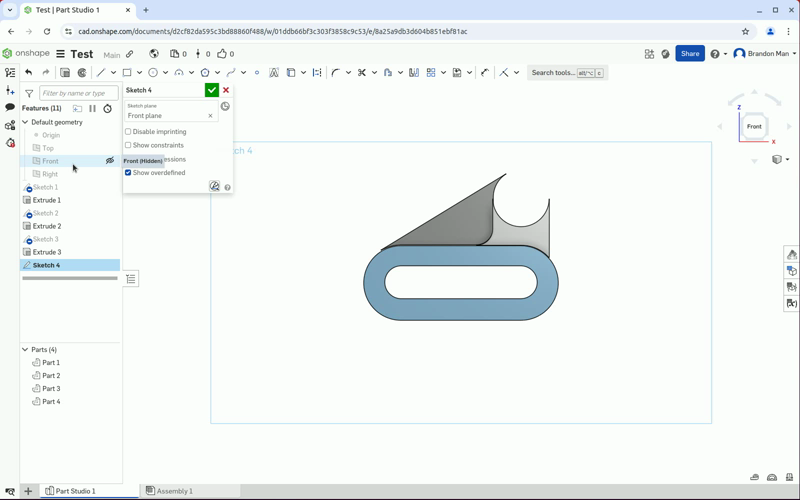
mouse_move(73, 352)
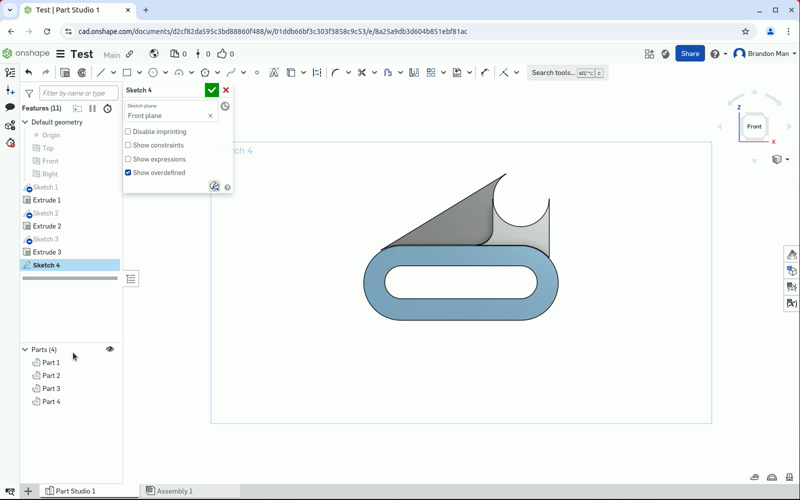
key(y)
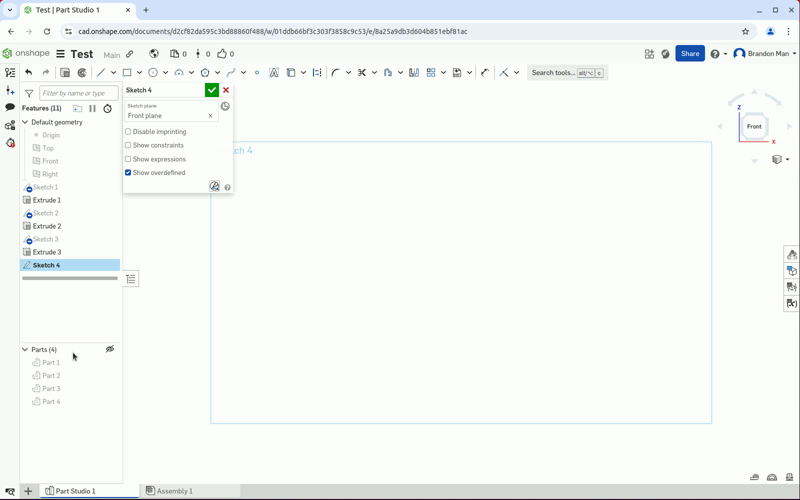
key(c)
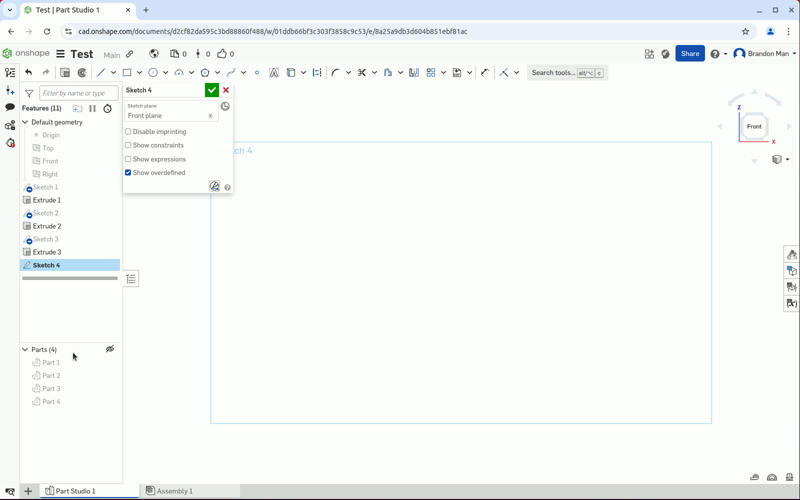
key_down(shift)
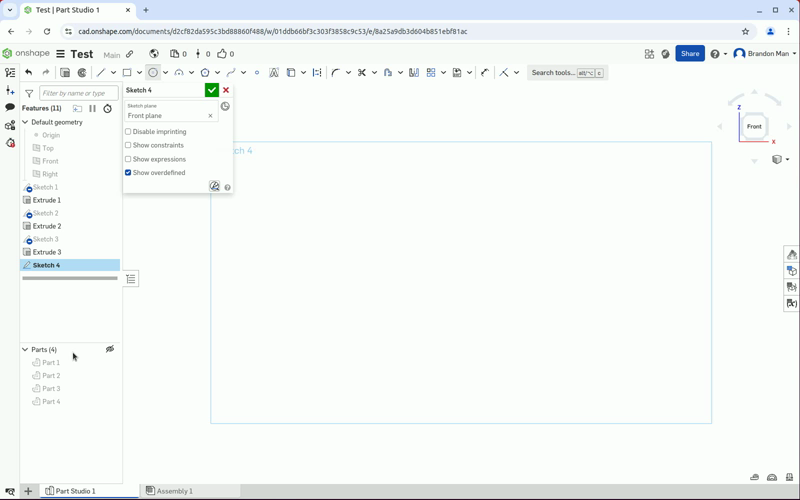
mouse_move(522, 198)
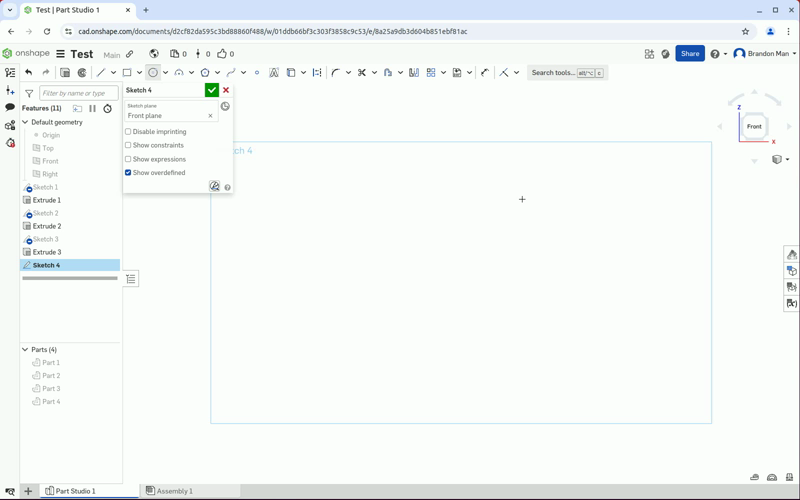
click(522, 198)
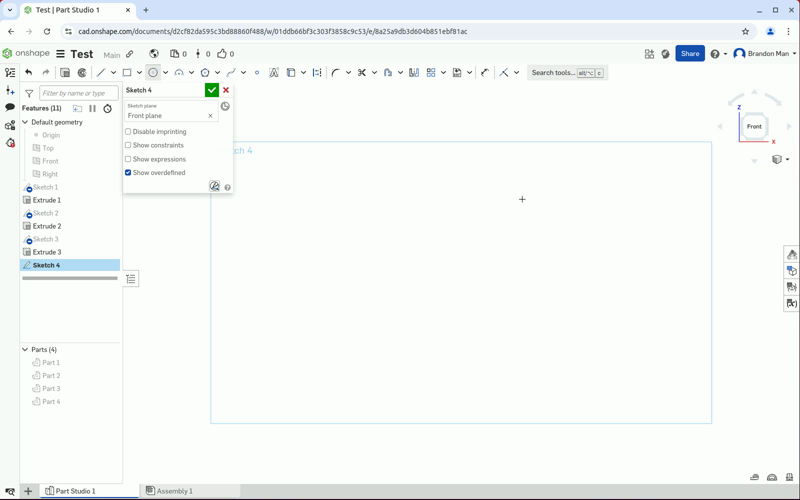
key_up(shift)
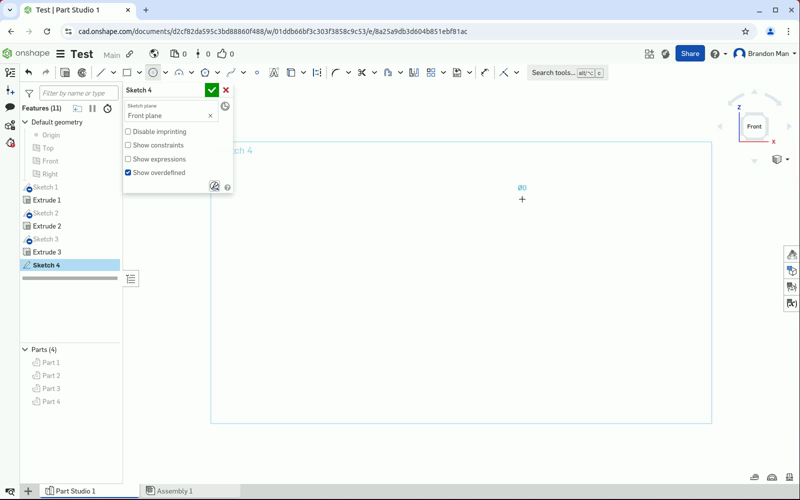
mouse_move(551, 198)
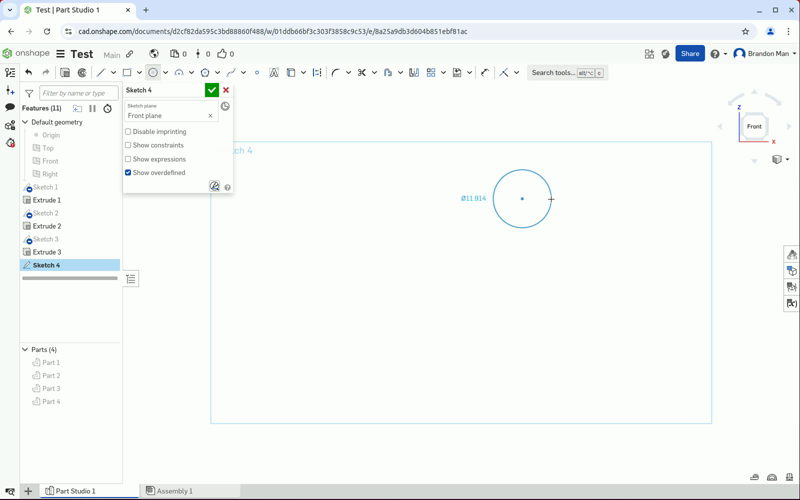
click(551, 198)
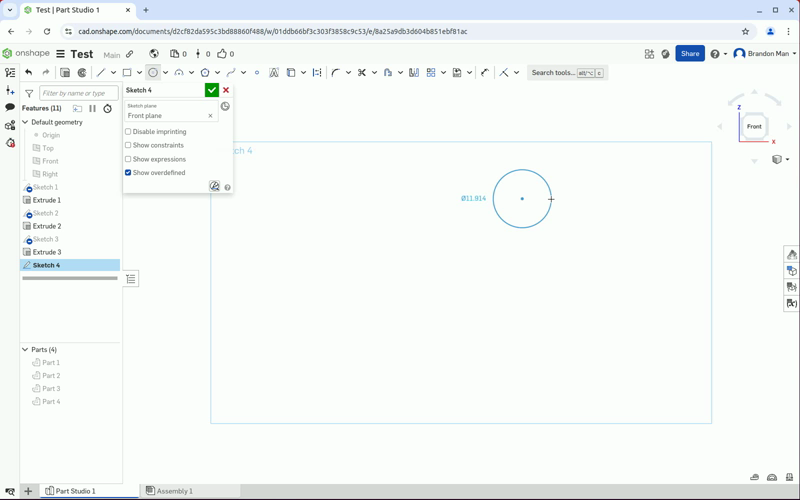
key(esc)
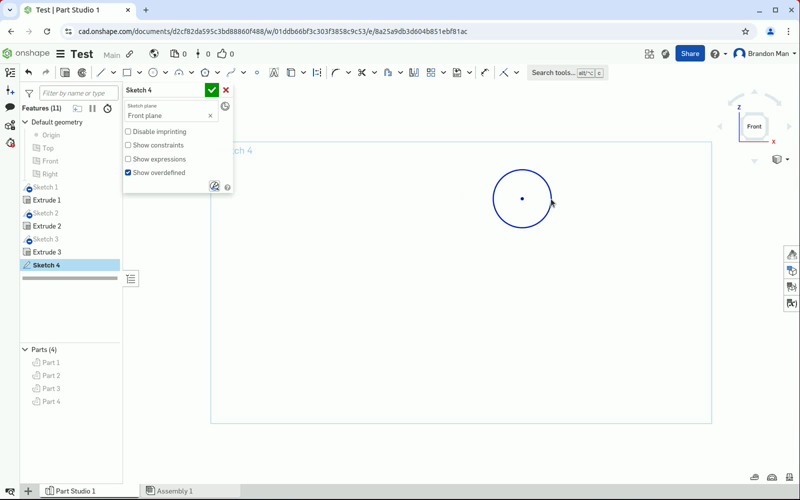
key(c)
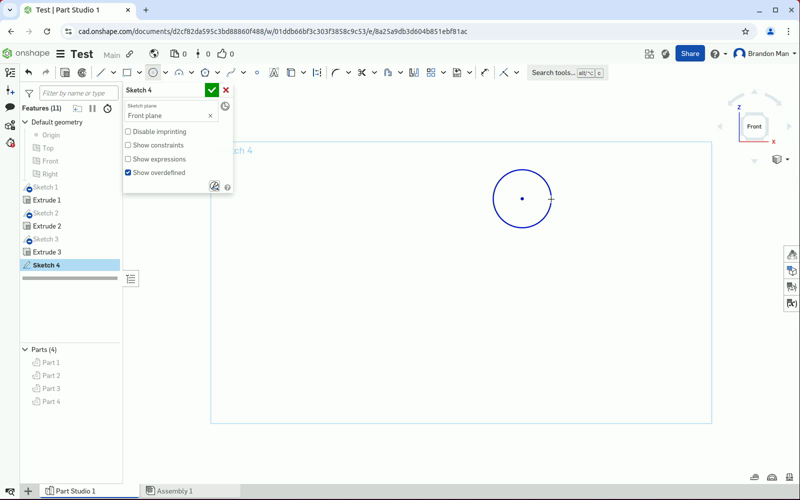
key_down(shift)
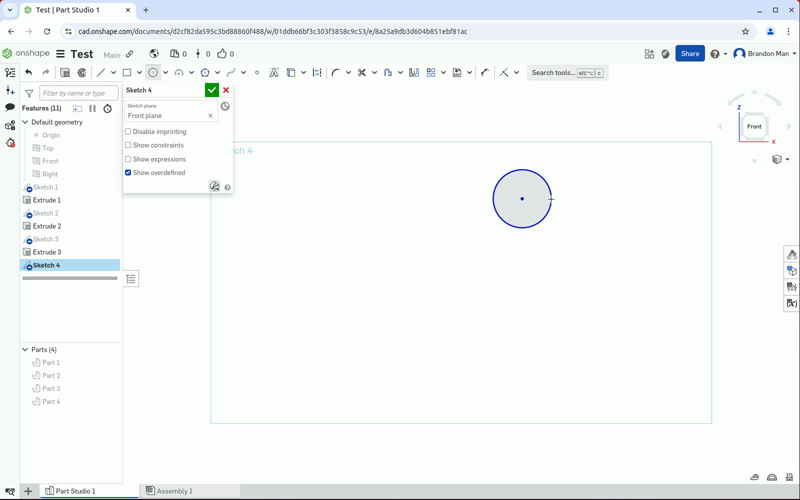
mouse_move(522, 198)
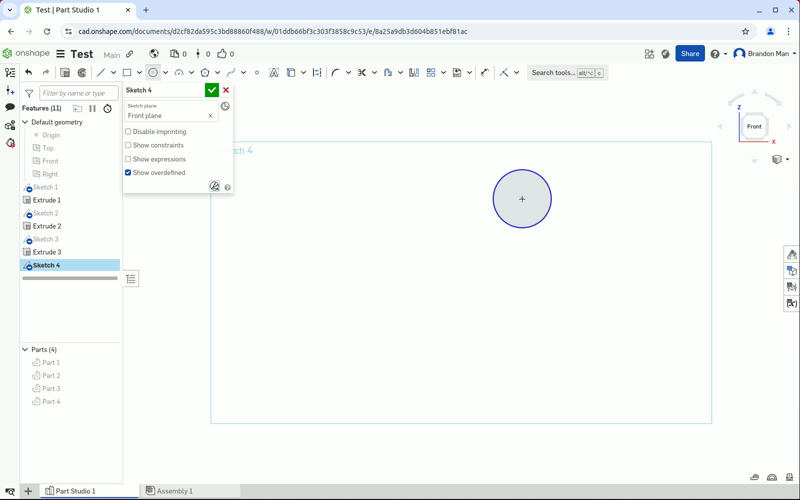
click(522, 198)
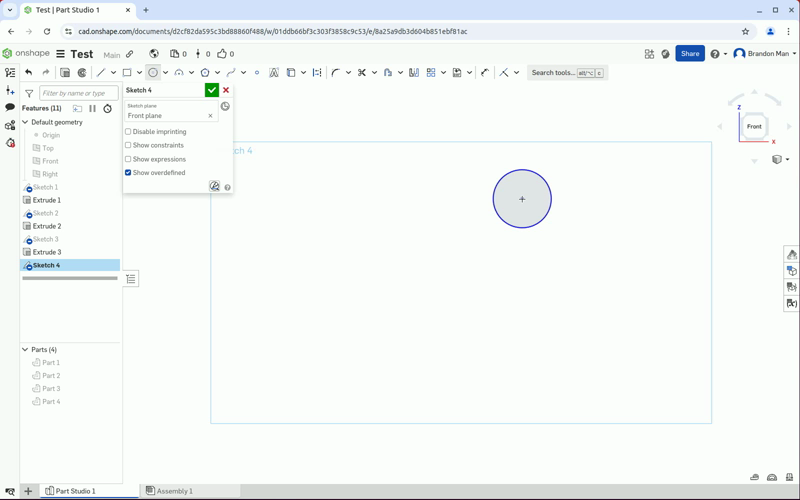
key_up(shift)
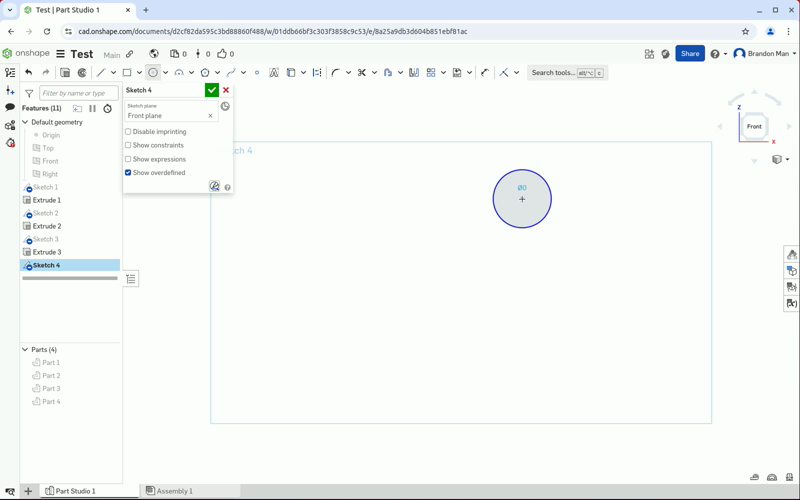
mouse_move(532, 198)
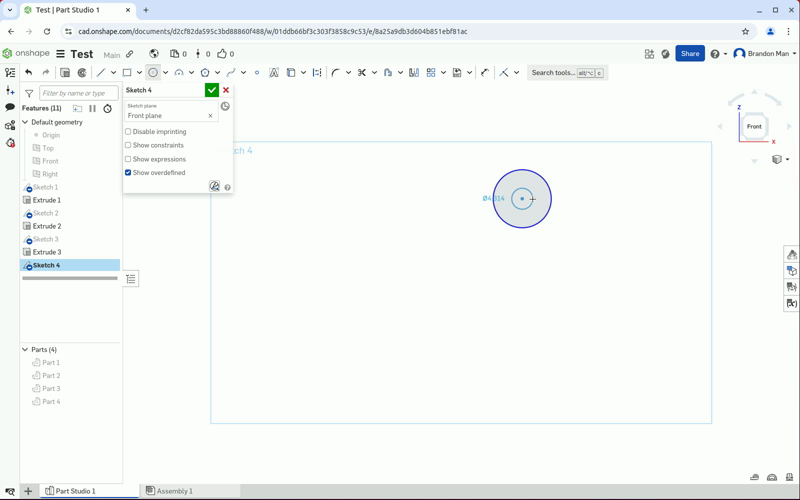
click(532, 198)
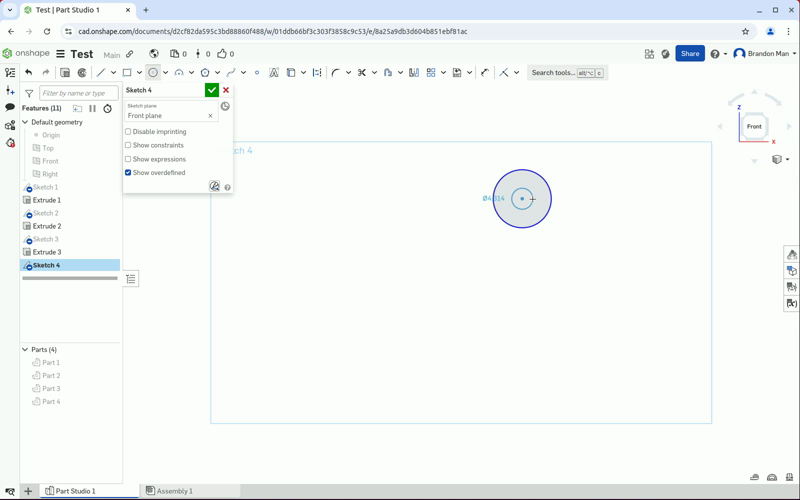
key(esc)
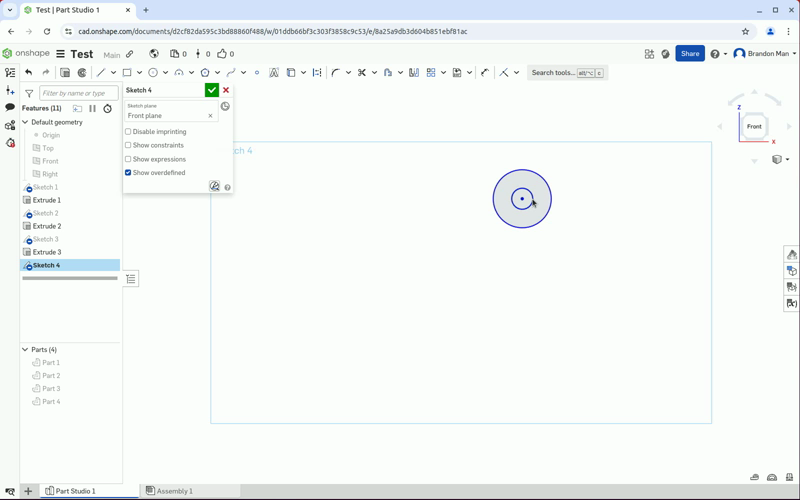
mouse_move(526, 215)
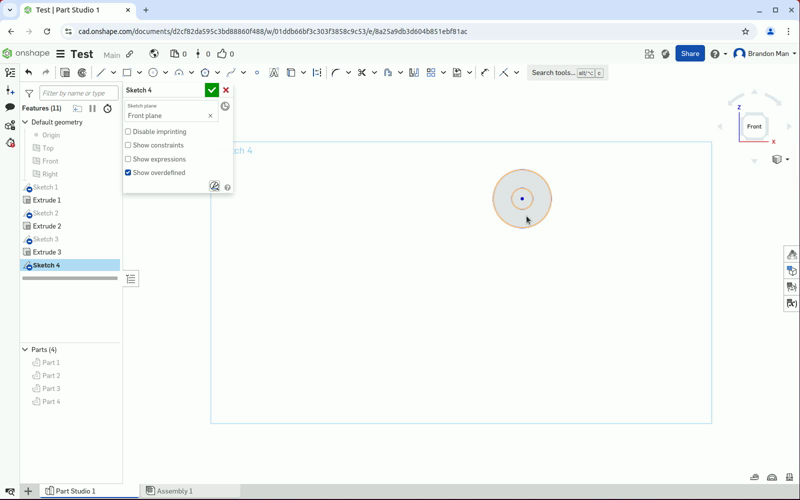
click(526, 215)
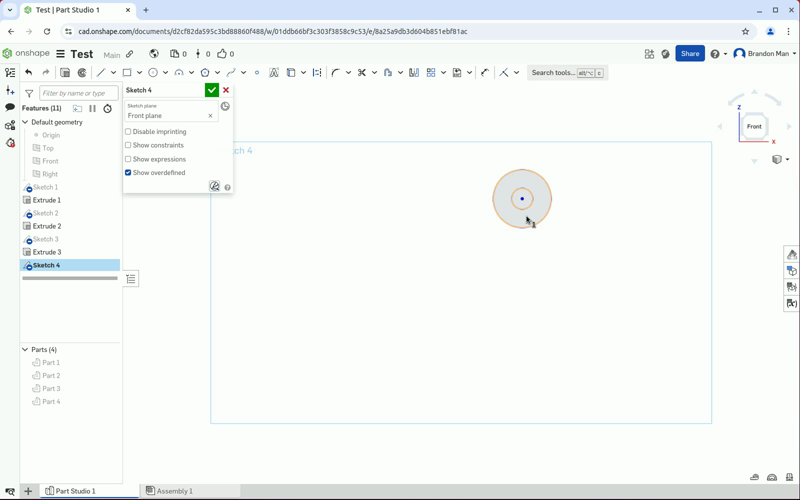
mouse_move(73, 352)
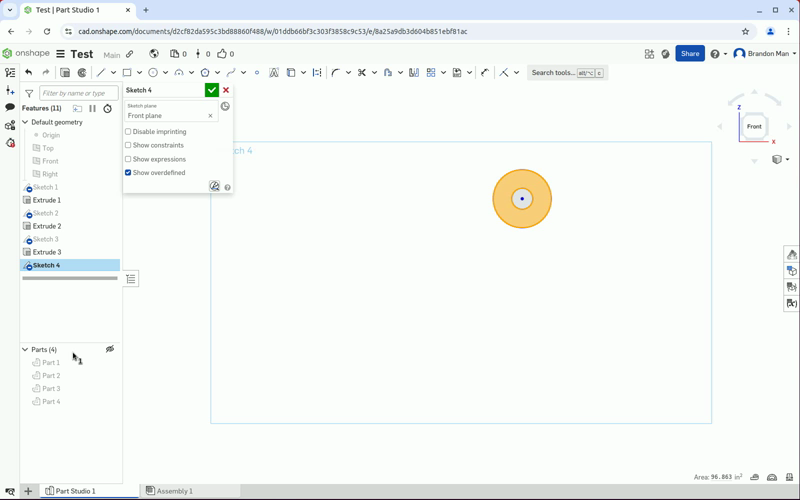
key(shift+y)
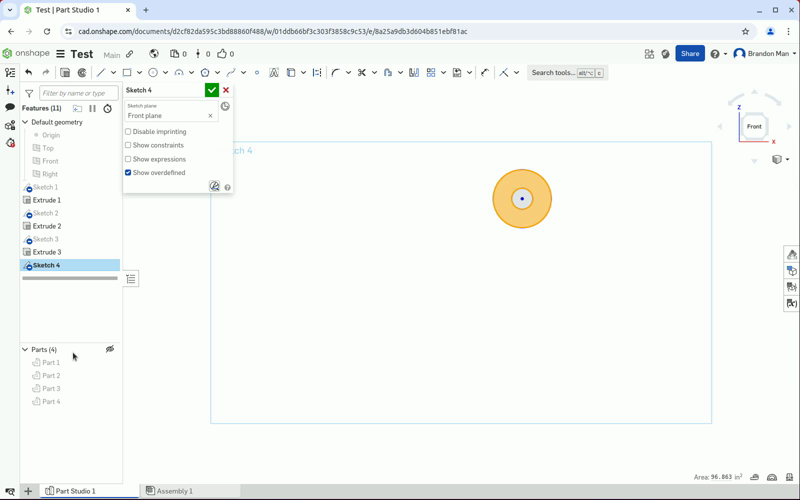
key(shift+e)
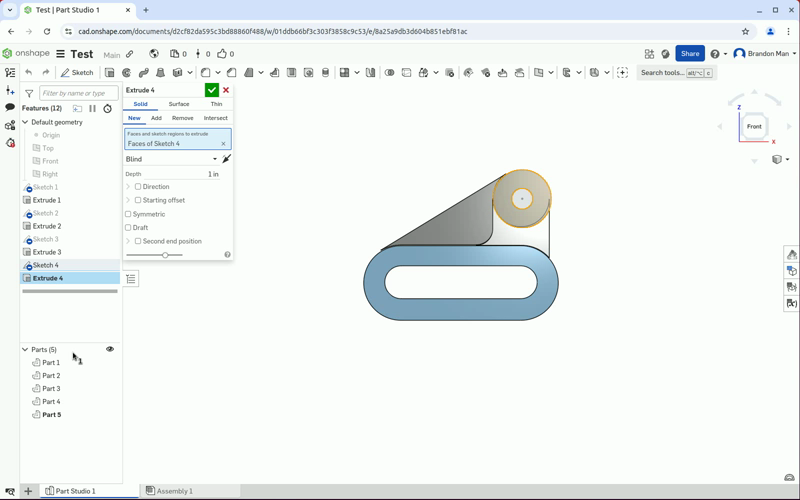
mouse_move(143, 106)
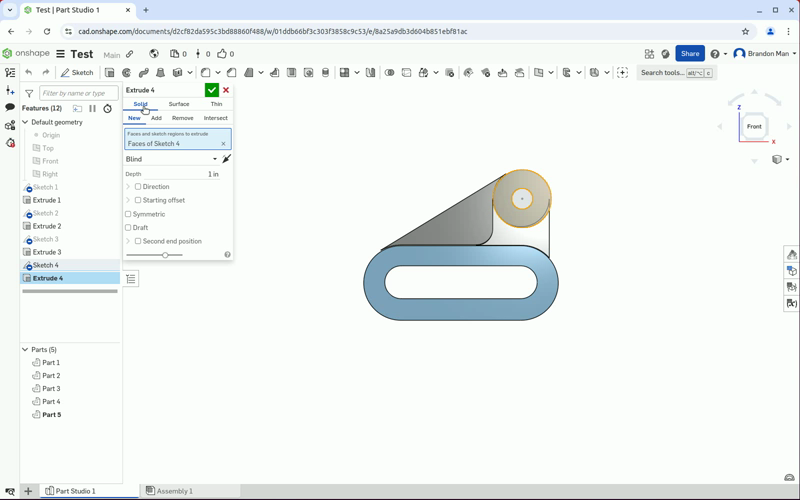
click(143, 106)
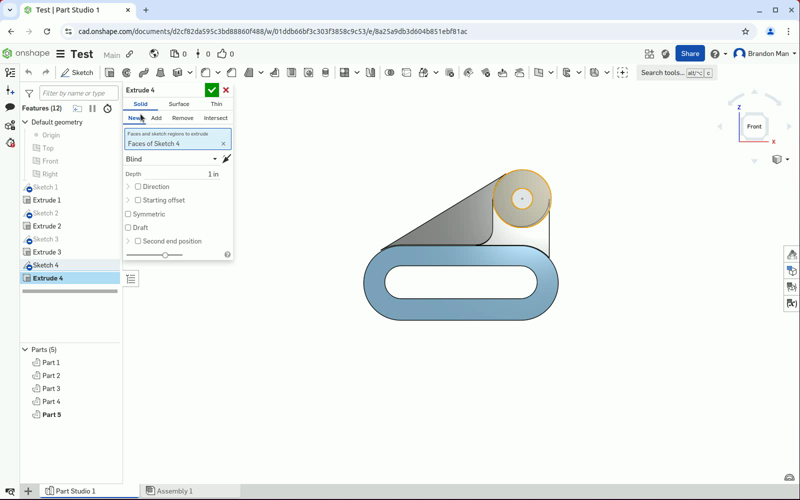
mouse_move(137, 120)
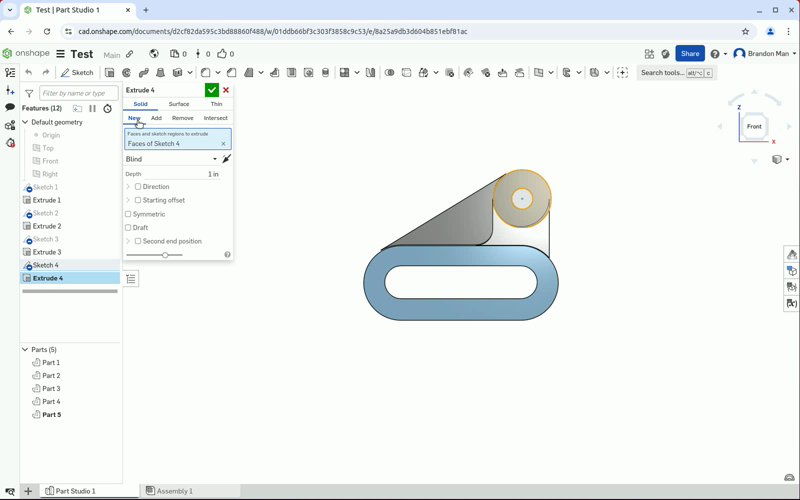
click(137, 120)
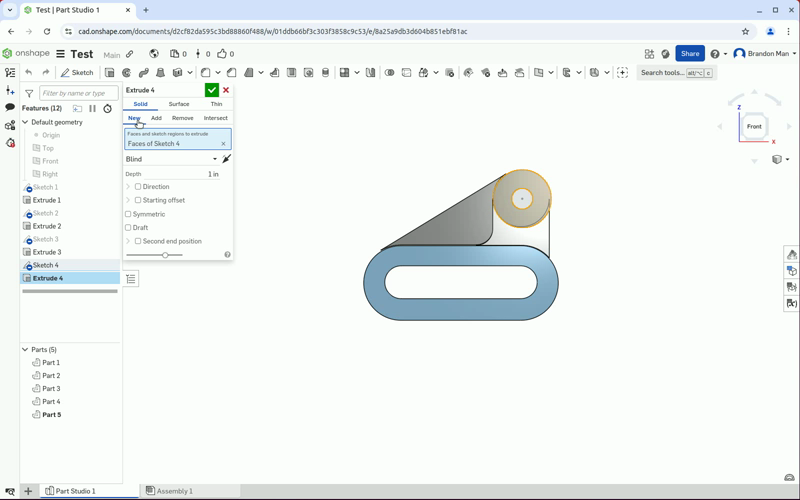
key(tab, 4)
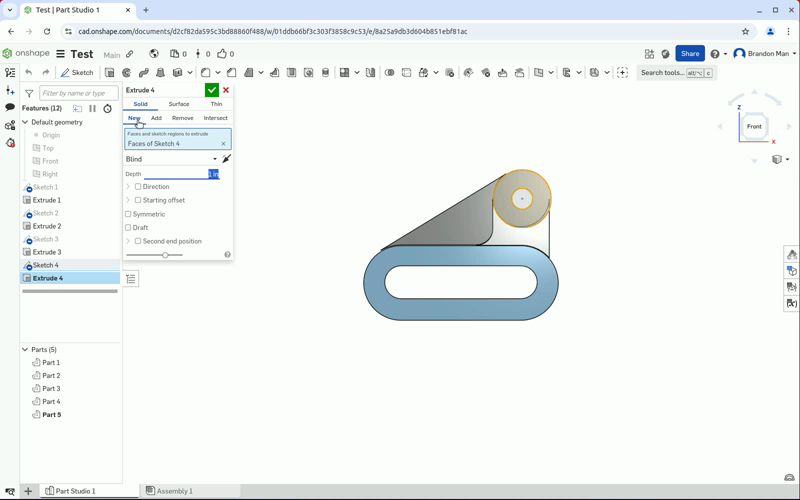
text(7.703)
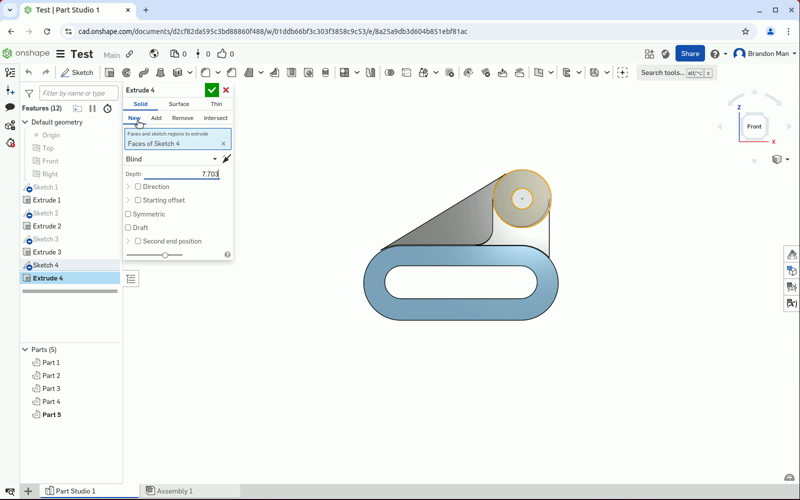
key(enter)
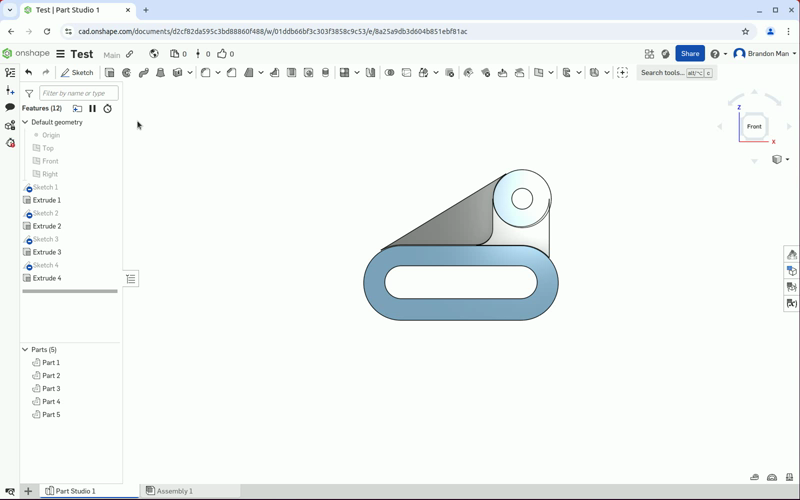
key(shift+h)
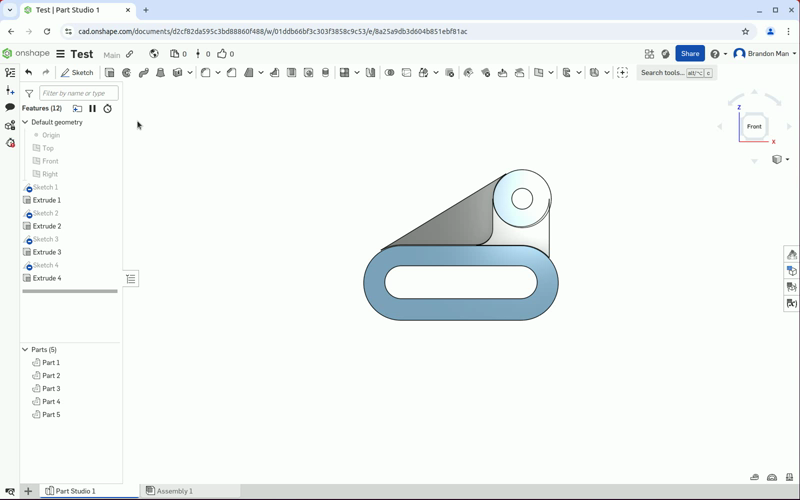
key(shift+h)
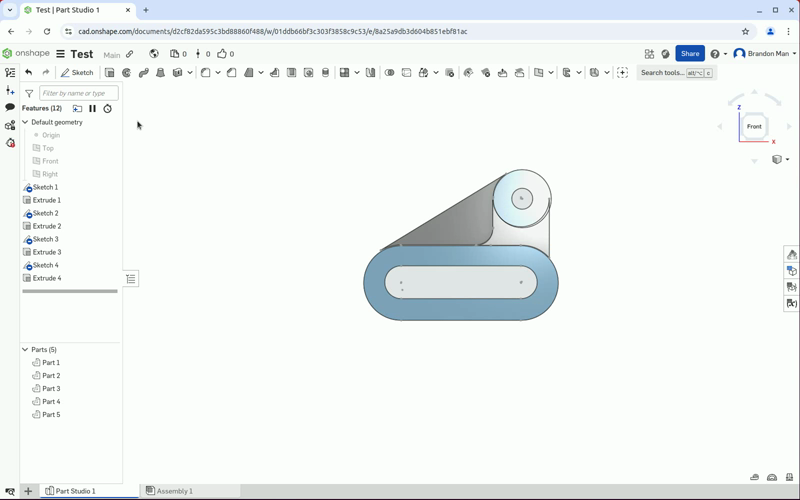
key(shift+7)
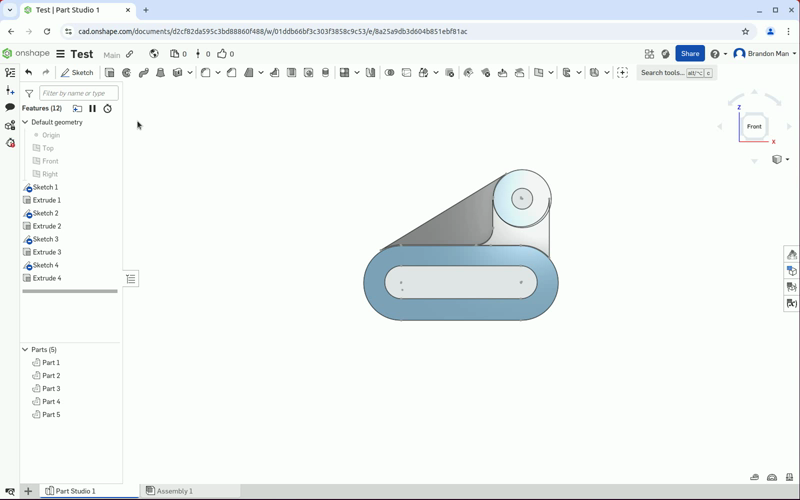
key(left, 2)
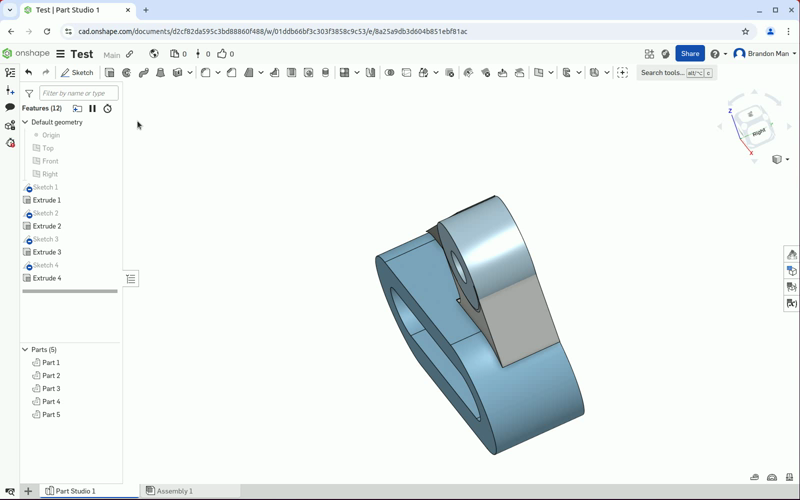
key(down, 2)
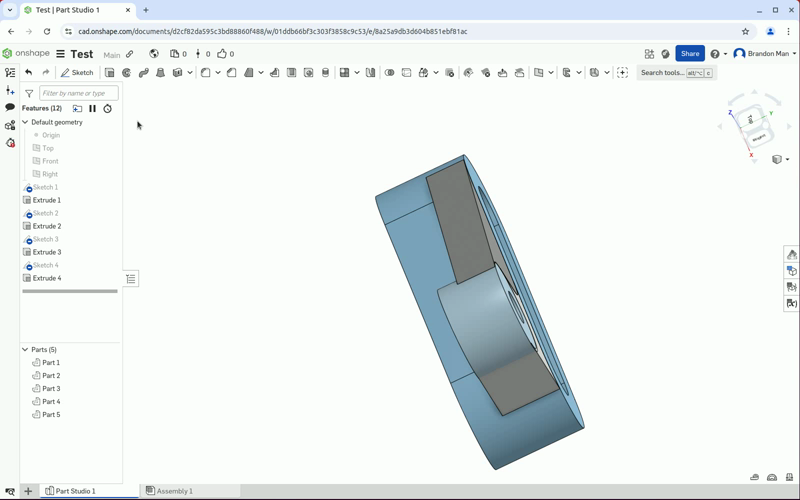
key(up, 2)
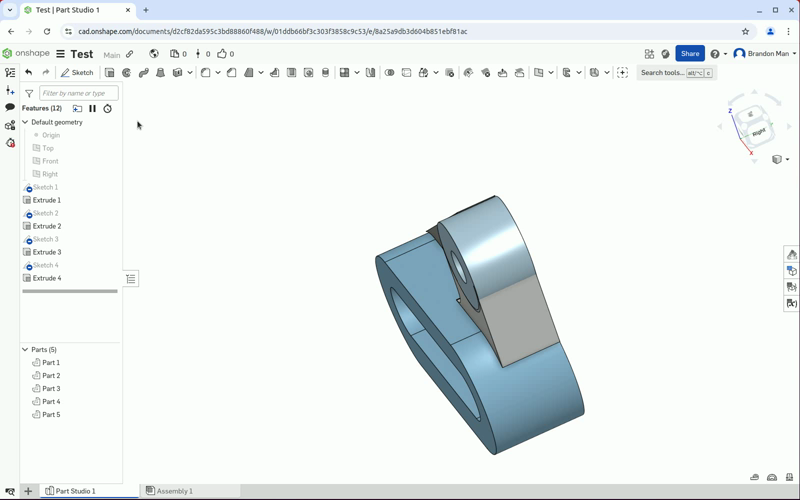
key(right, 2)
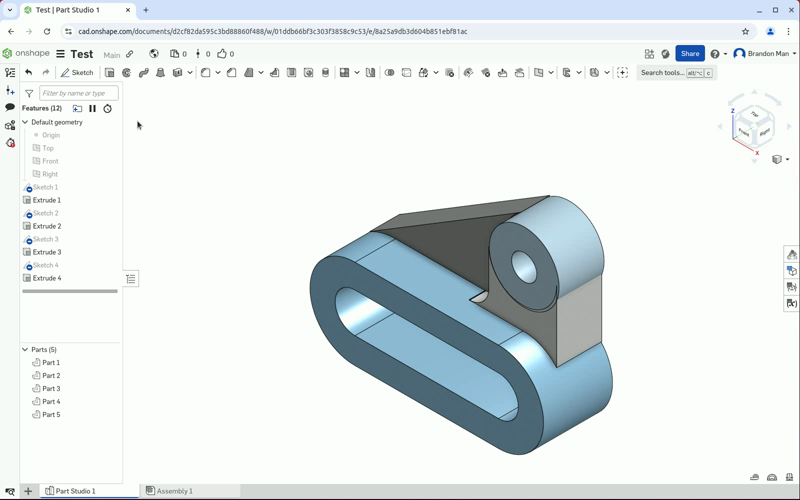
mouse_move(73, 189)
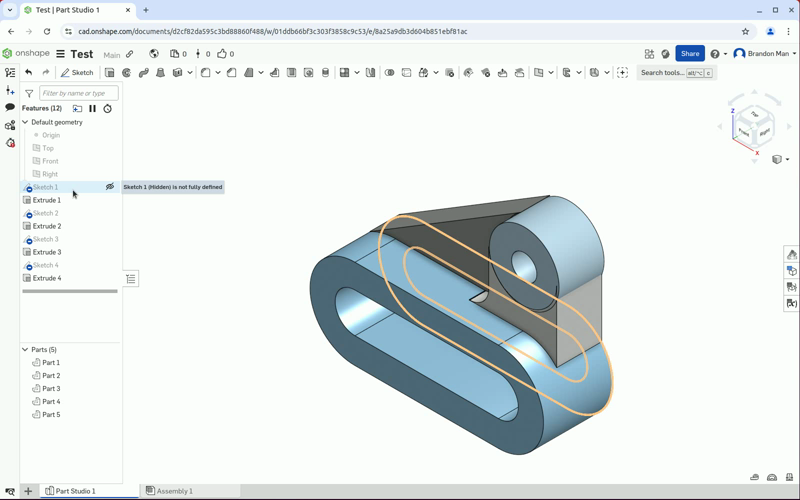
click(73, 189)